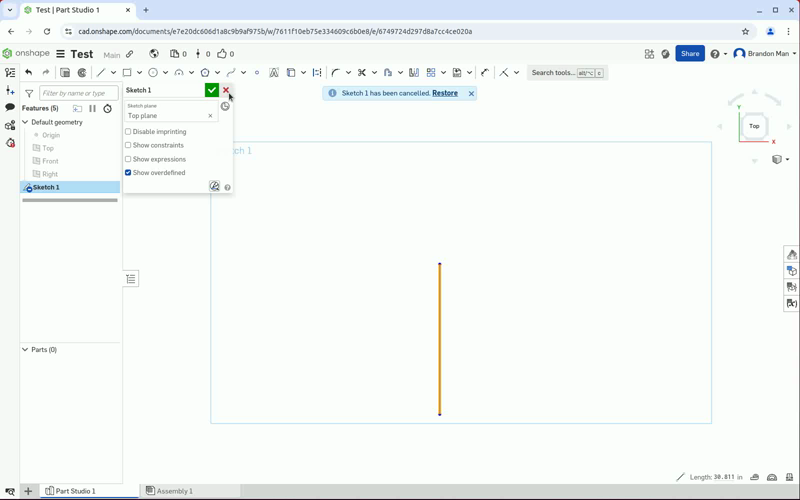
key(shift+h)
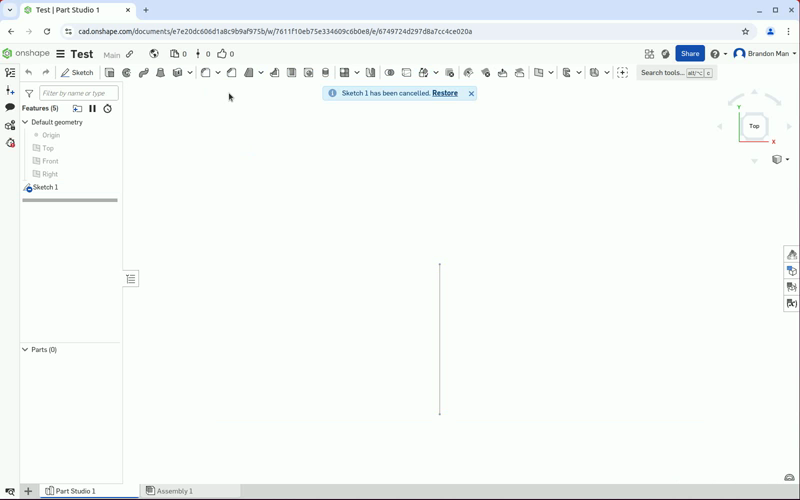
mouse_move(73, 352)
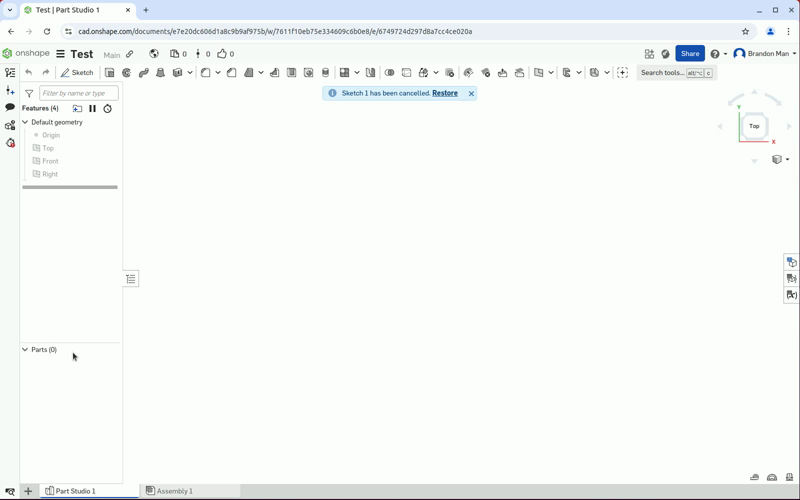
key(y)
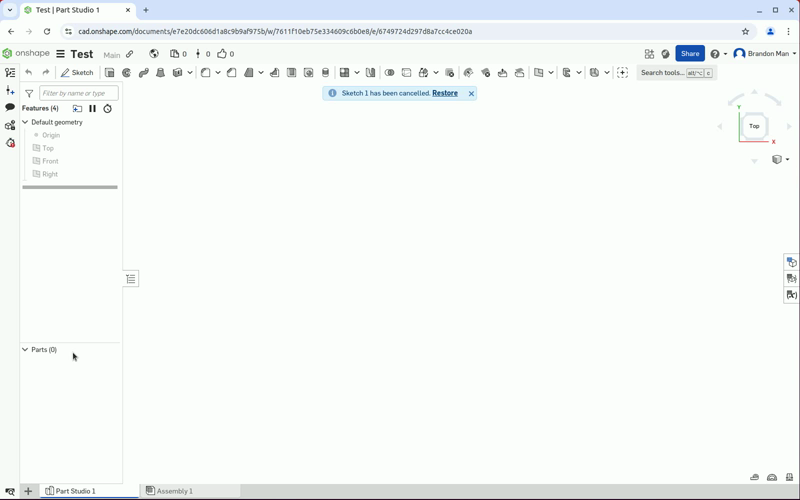
key(shift+p)
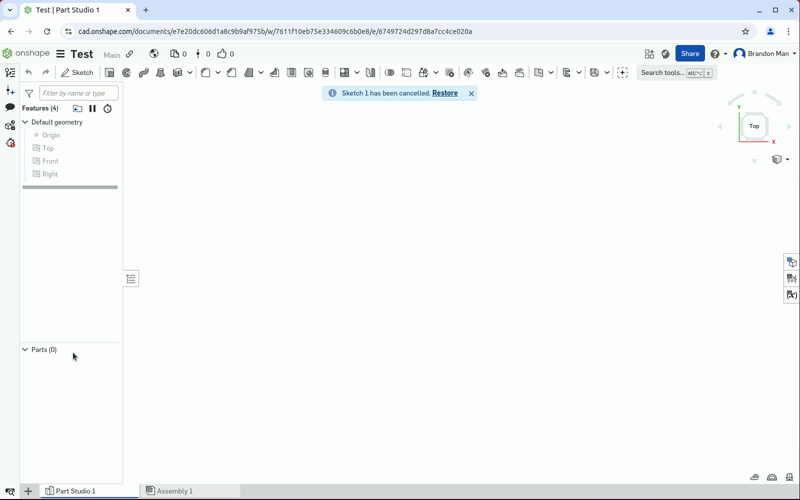
key(space)
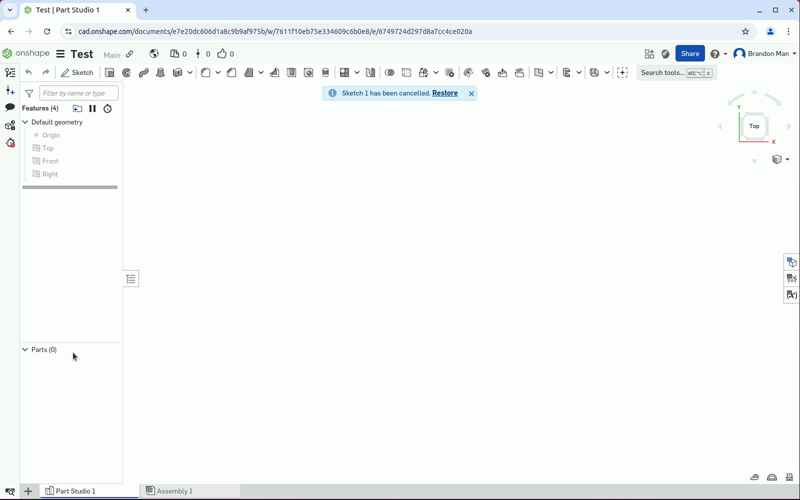
key_down(shift)
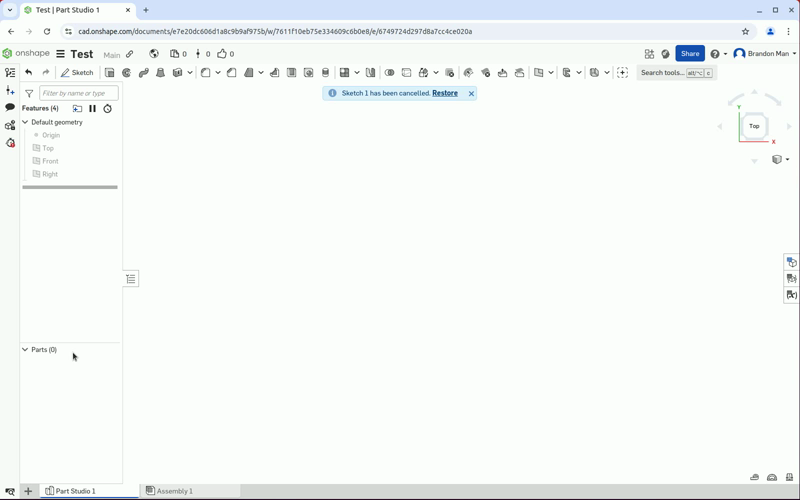
key(up)
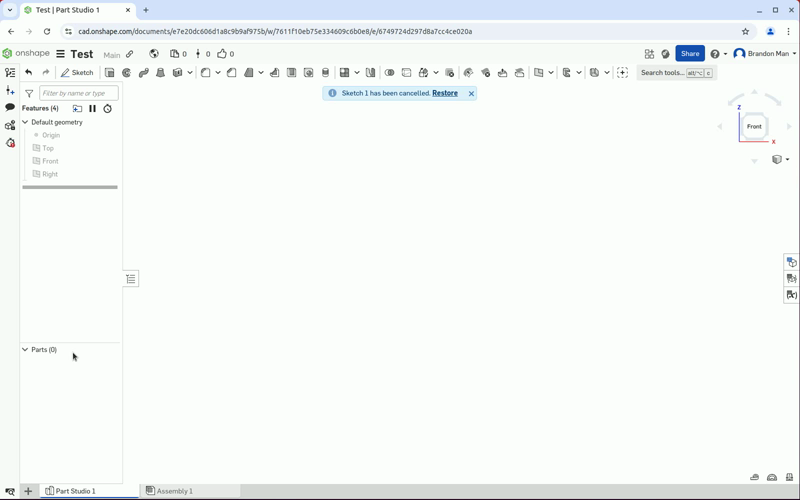
key_up(shift)
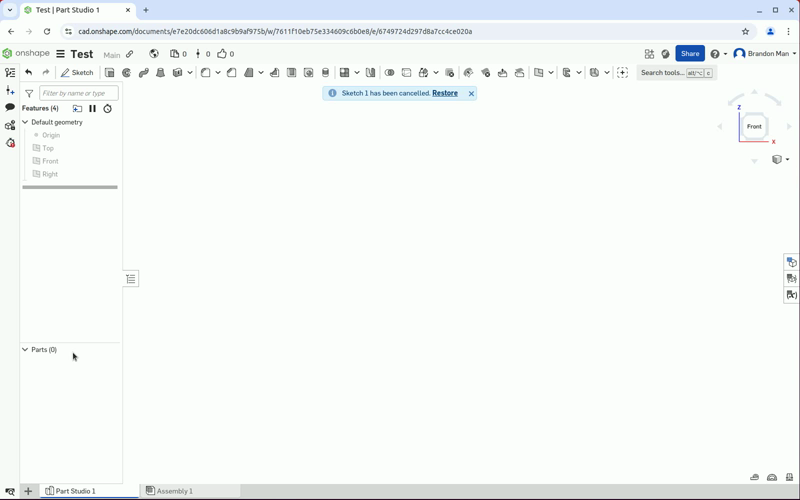
mouse_move(73, 352)
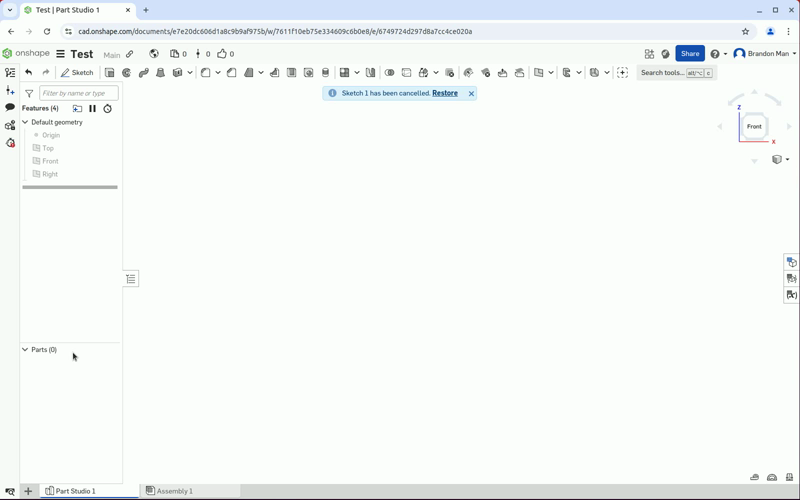
key(shift+y)
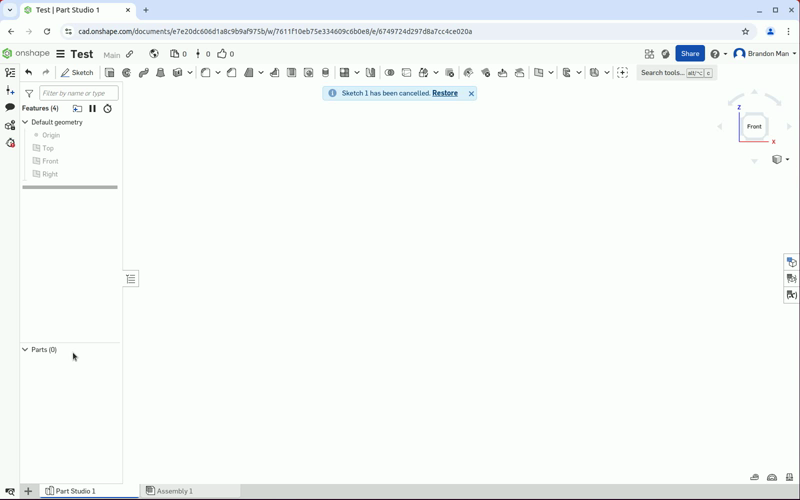
key(shift+s)
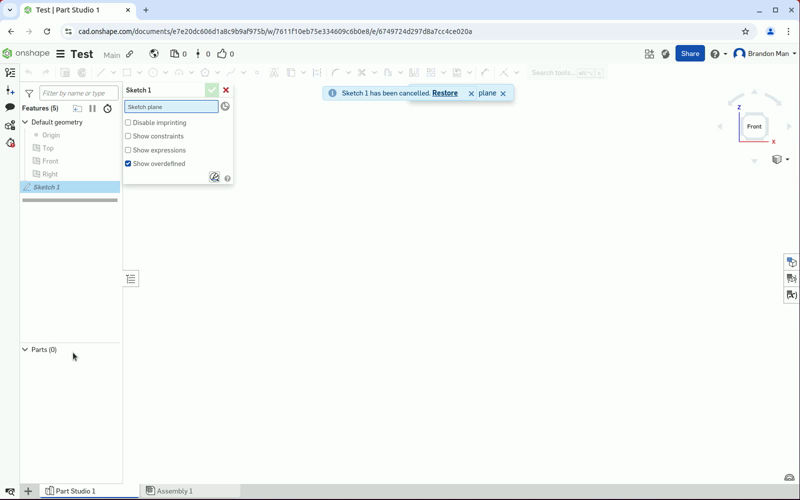
mouse_move(73, 163)
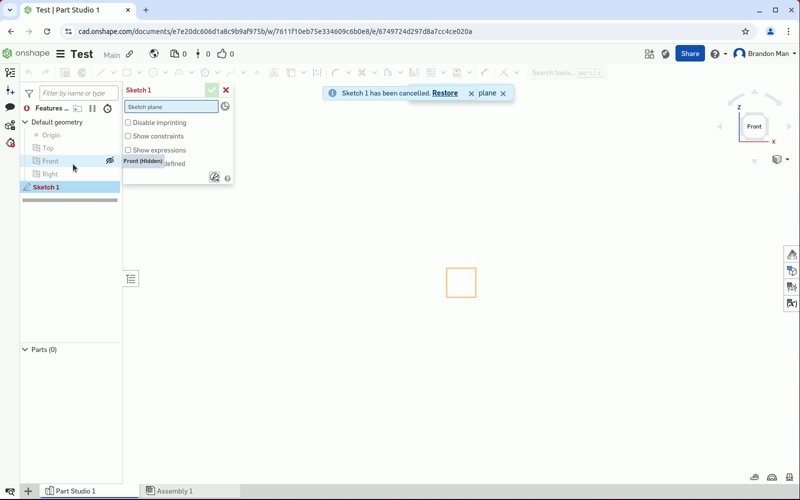
click(73, 163)
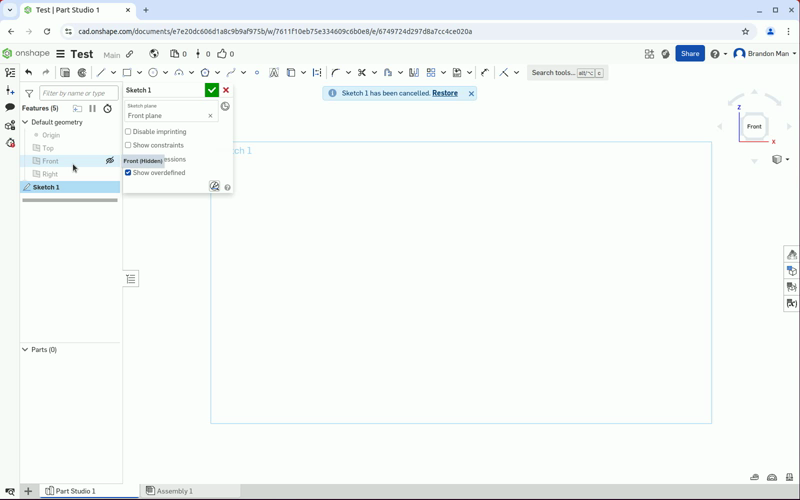
mouse_move(73, 352)
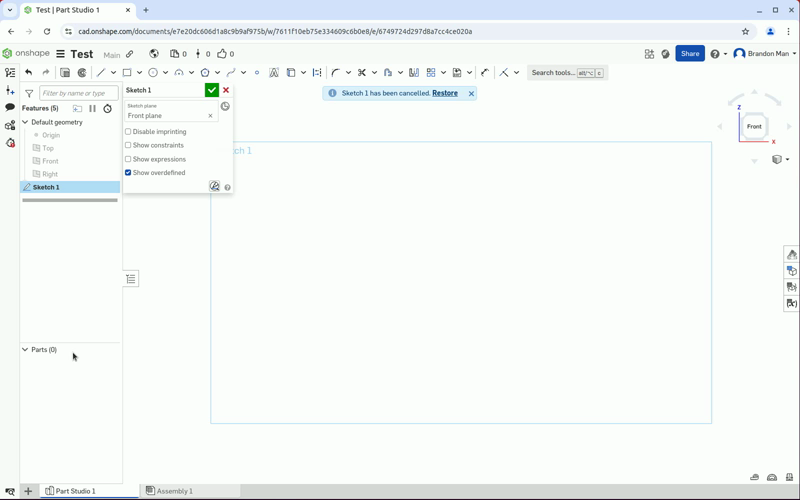
key(y)
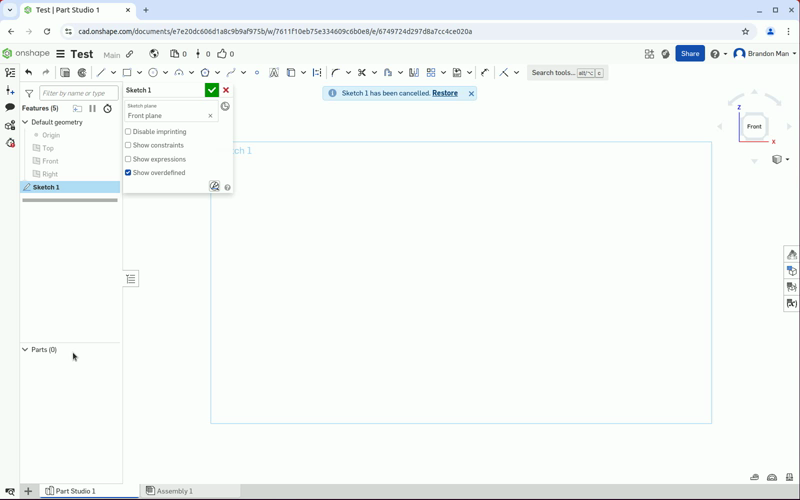
key(l)
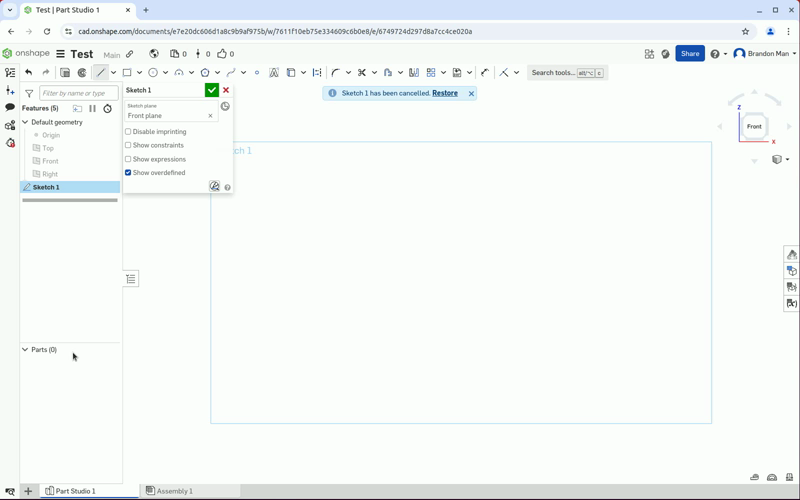
key_down(shift)
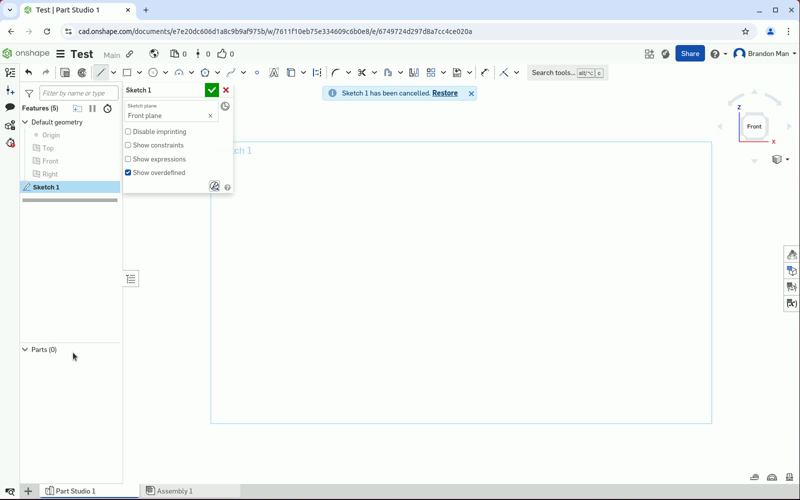
mouse_move(457, 288)
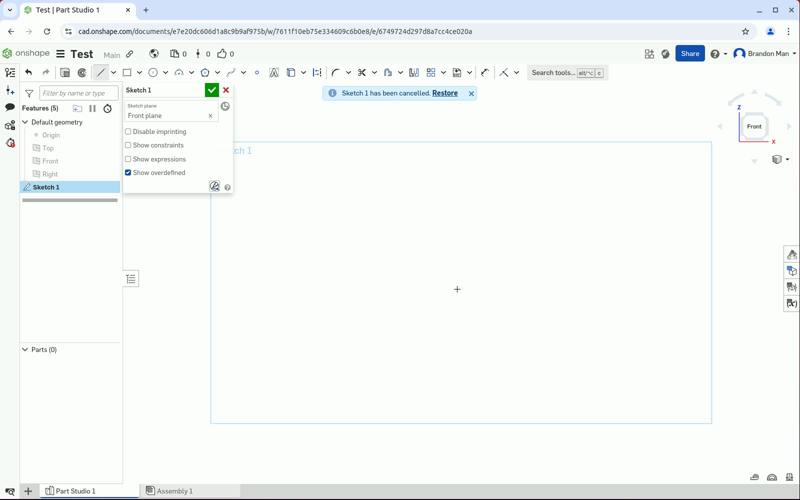
click(457, 288)
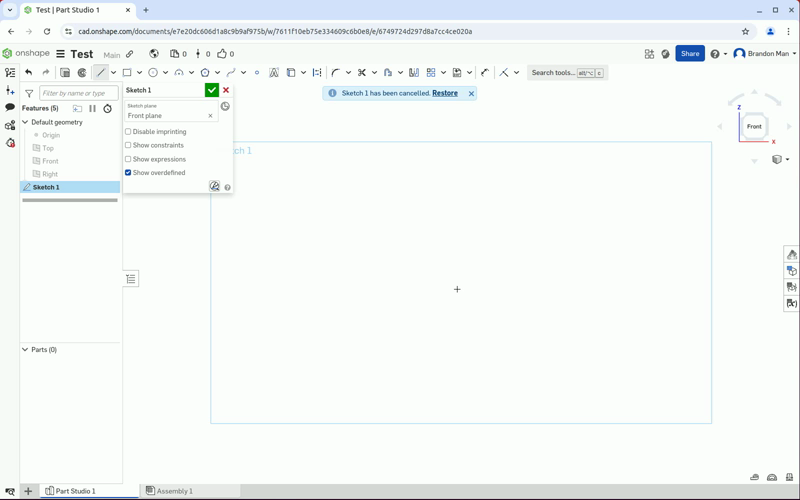
key_up(shift)
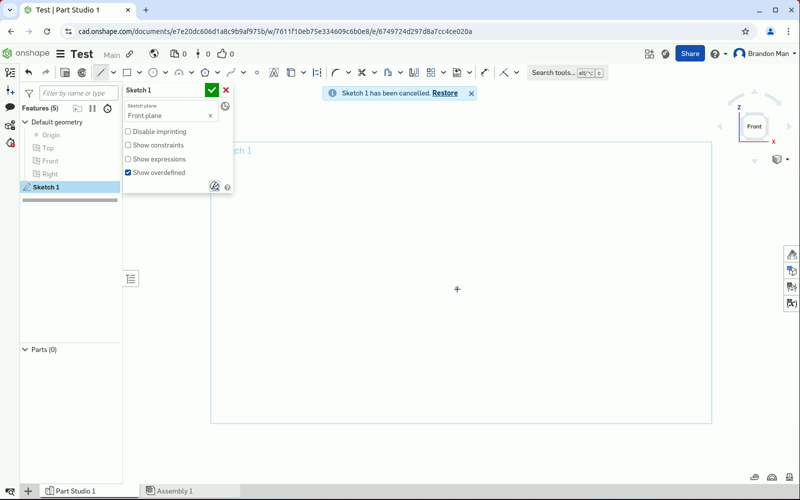
key_down(shift)
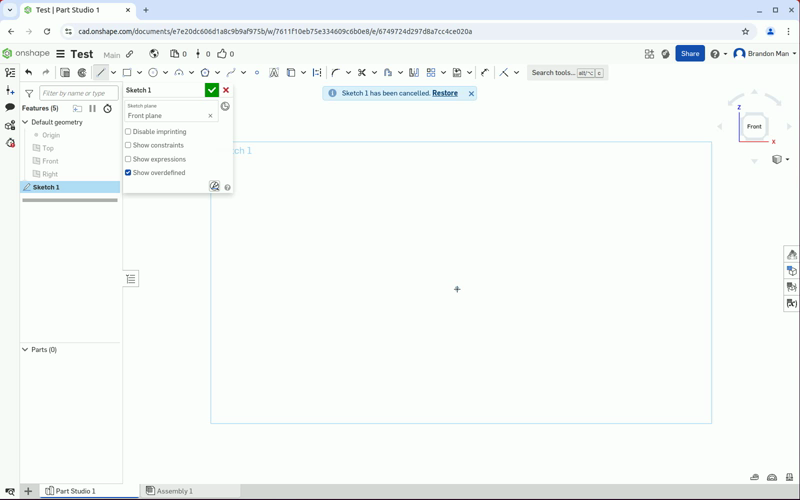
mouse_move(487, 288)
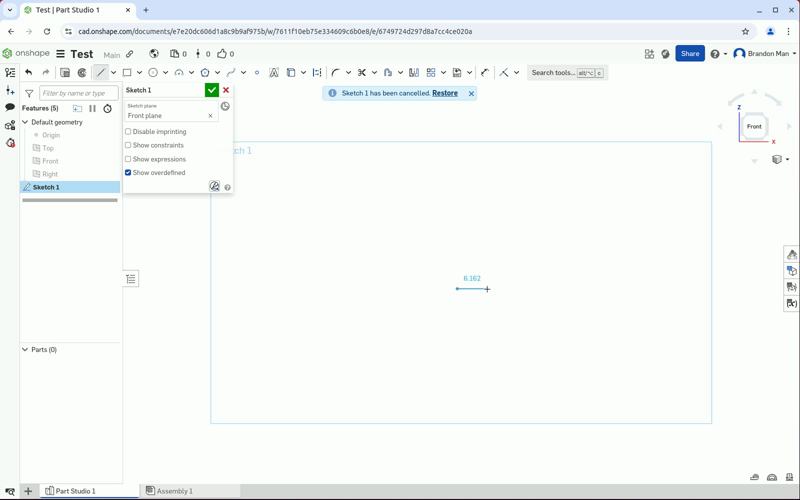
mouse_move(463, 288)
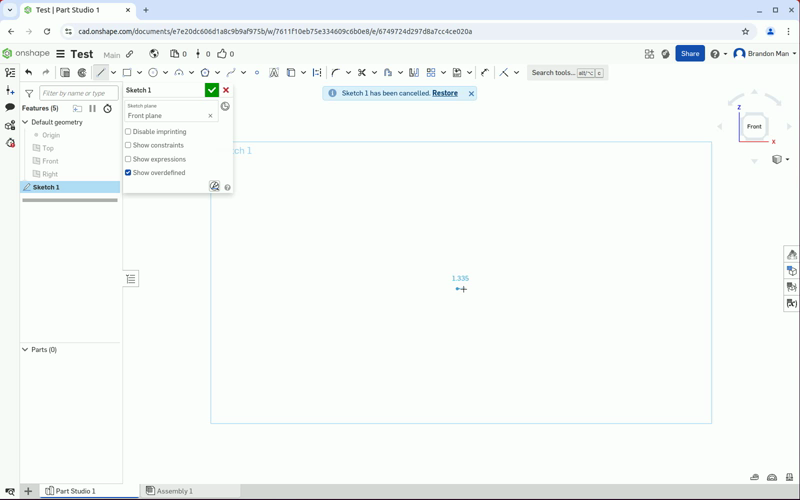
scroll(6)
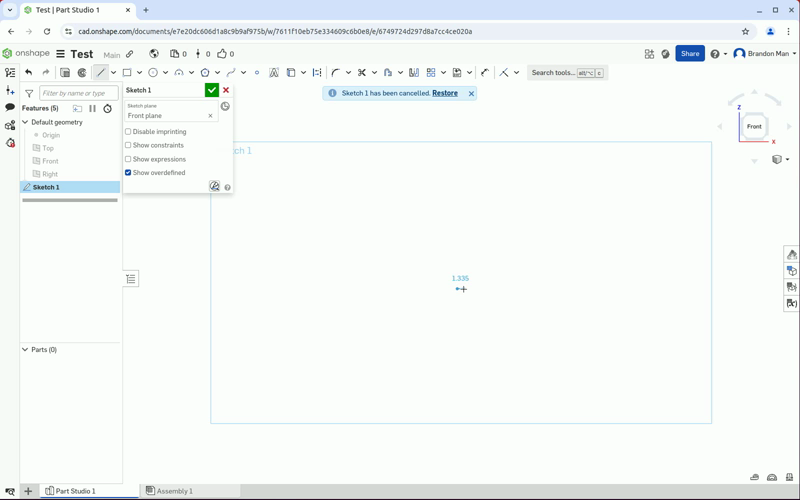
scroll(6)
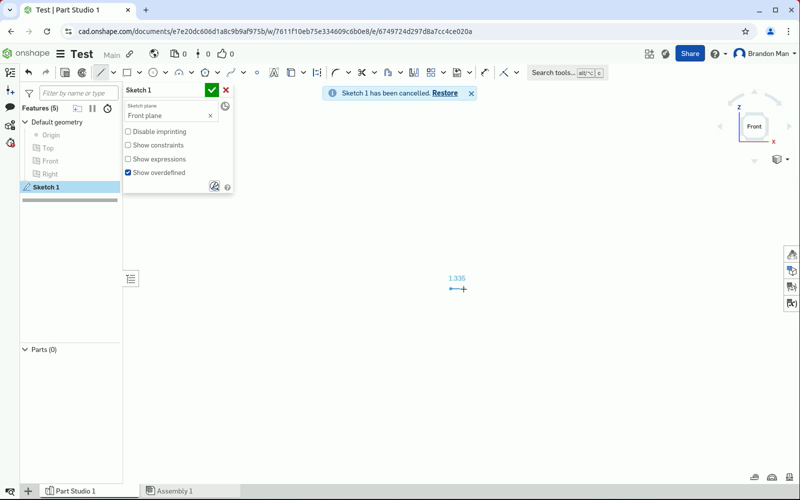
scroll(6)
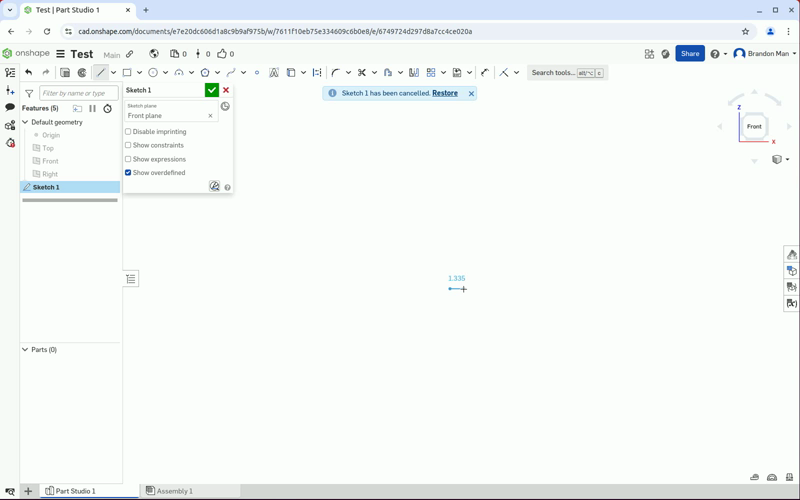
scroll(6)
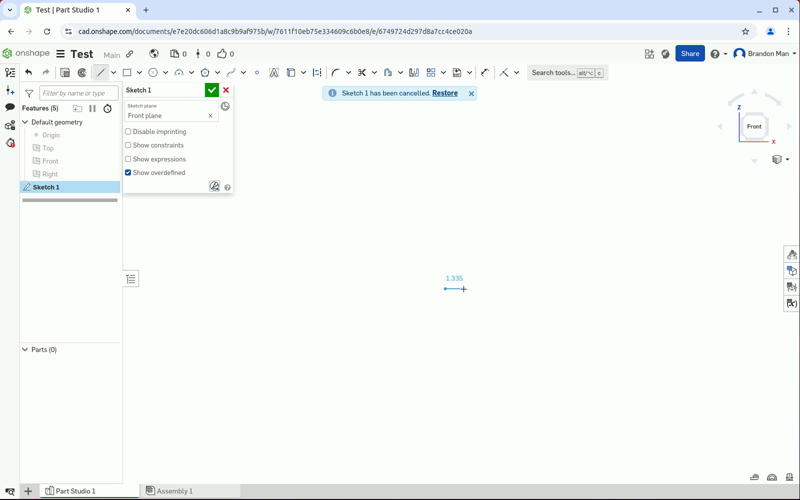
scroll(6)
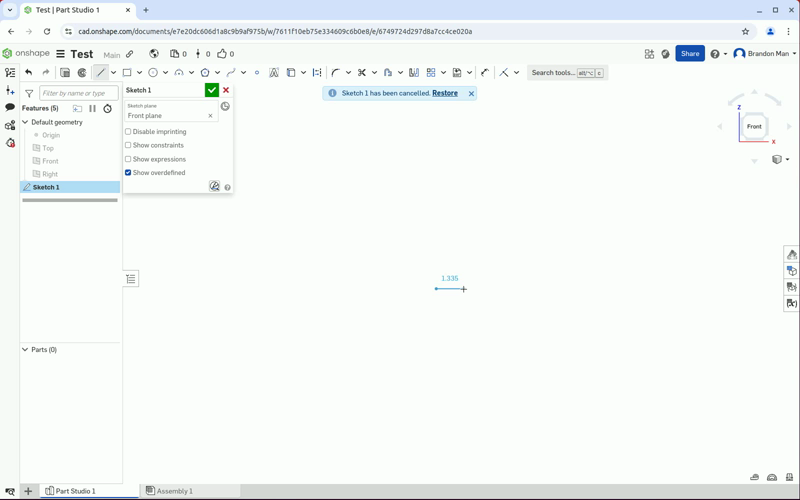
scroll(6)
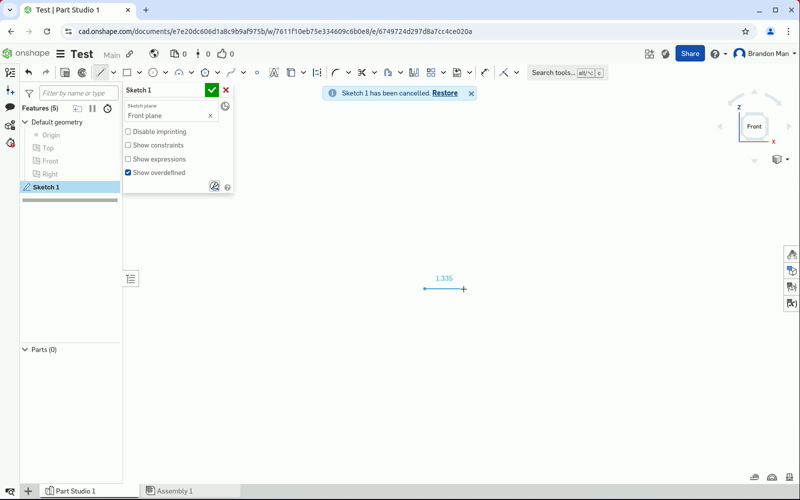
scroll(6)
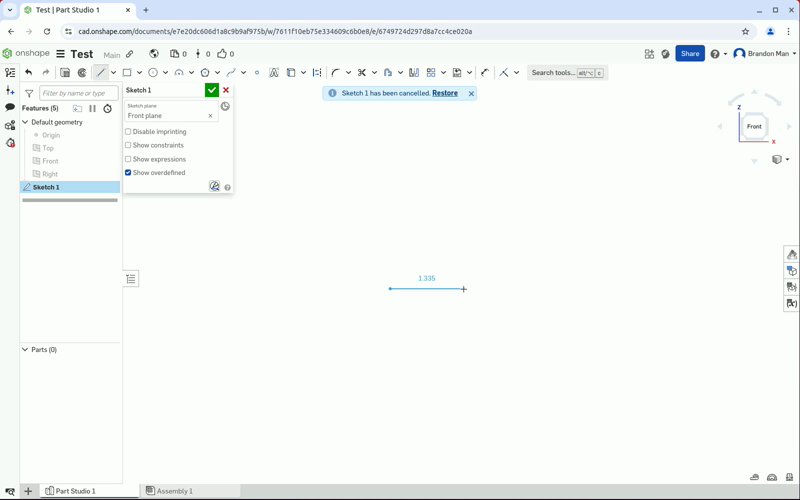
click(463, 288)
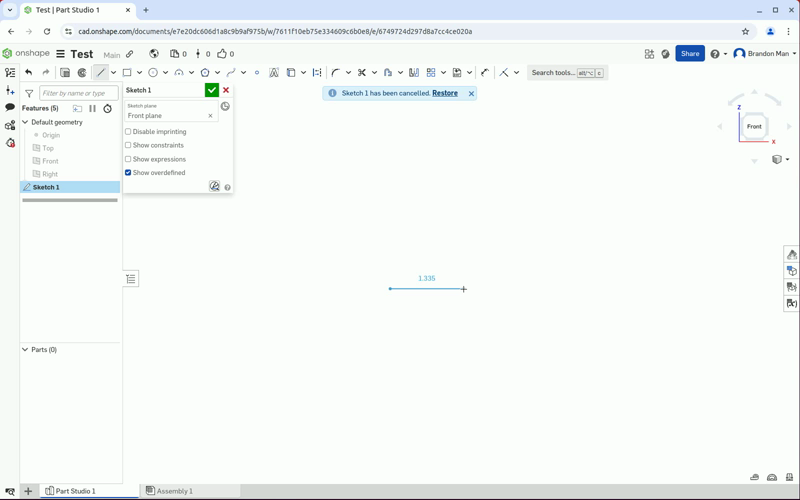
scroll(-6)
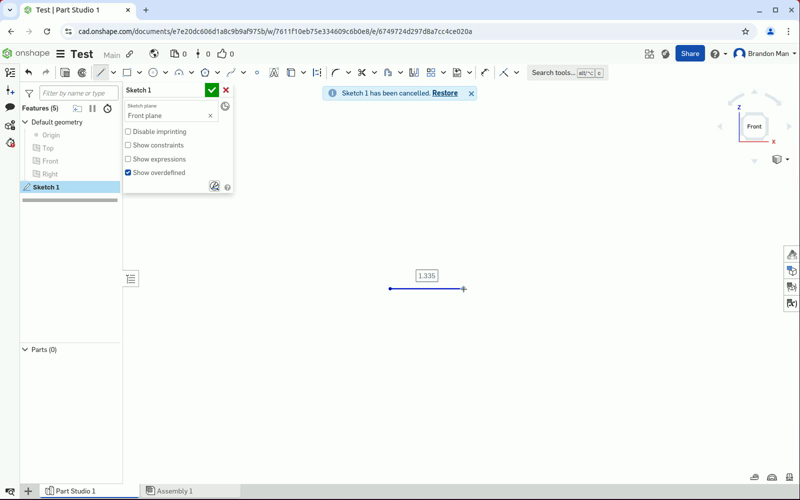
scroll(-6)
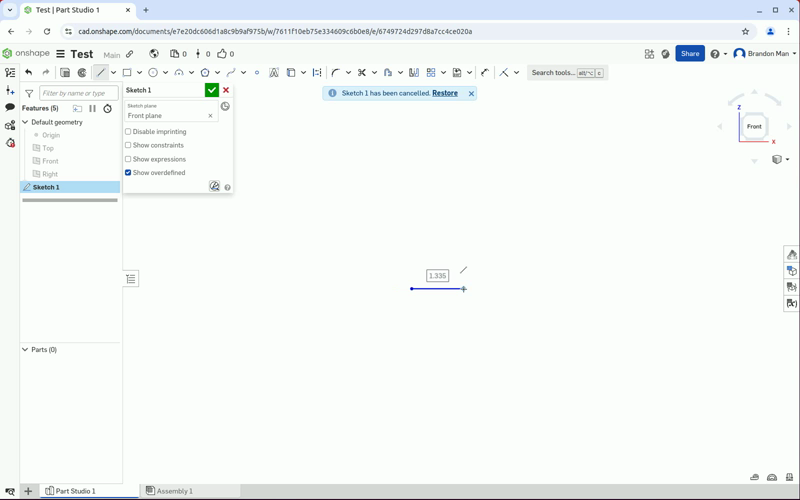
scroll(-6)
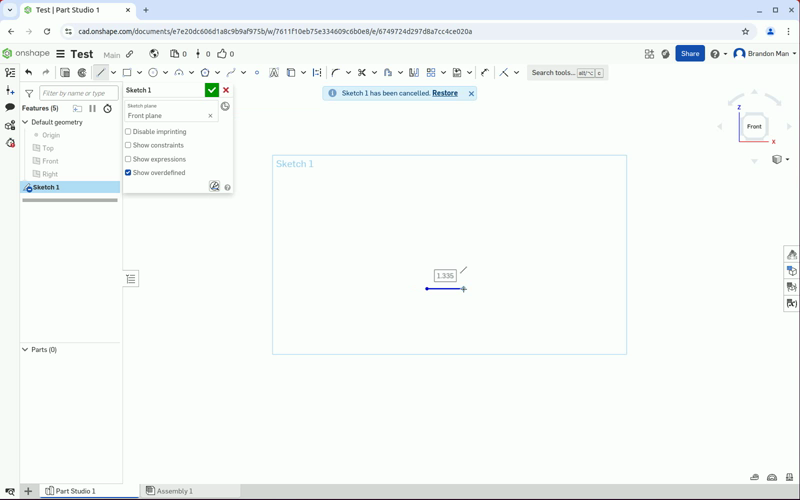
scroll(-6)
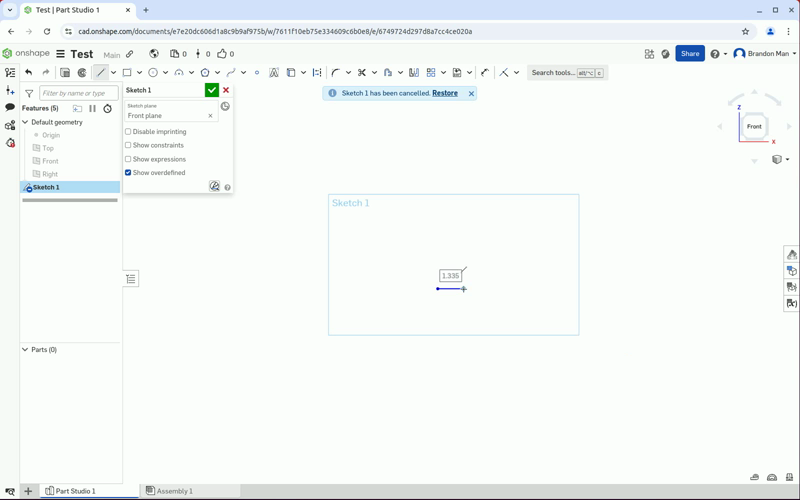
scroll(-6)
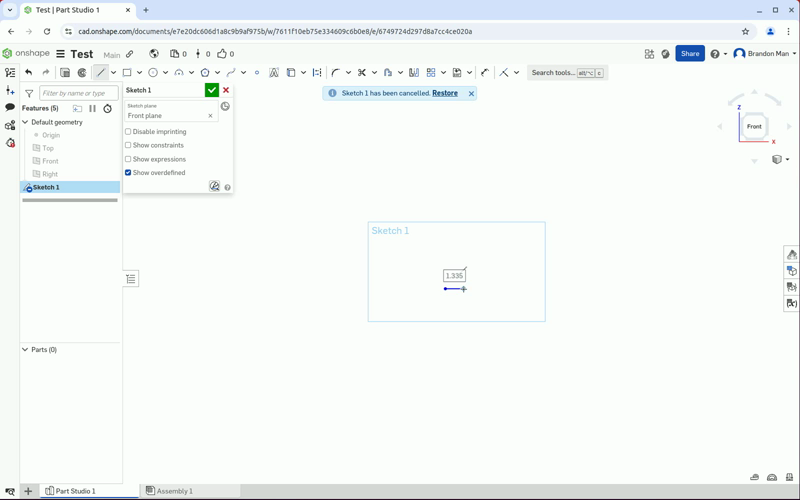
scroll(-6)
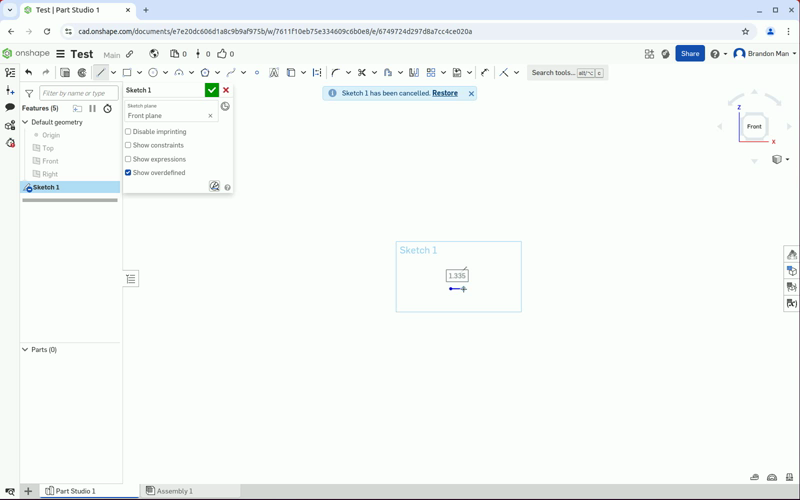
scroll(-6)
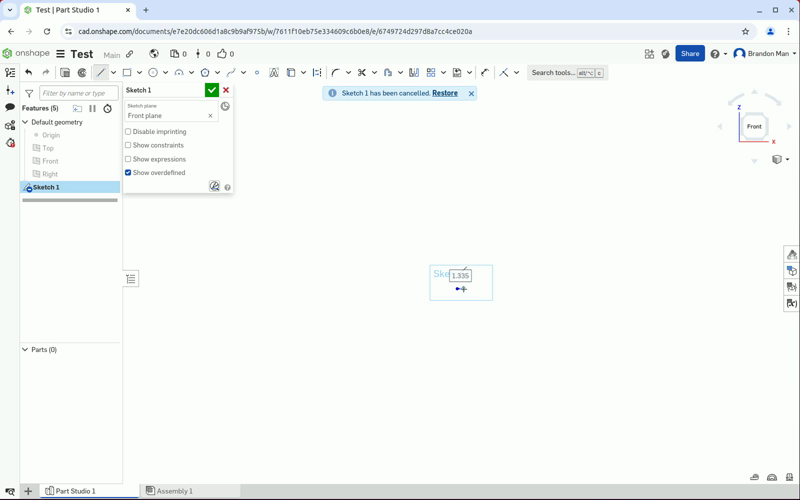
key_up(shift)
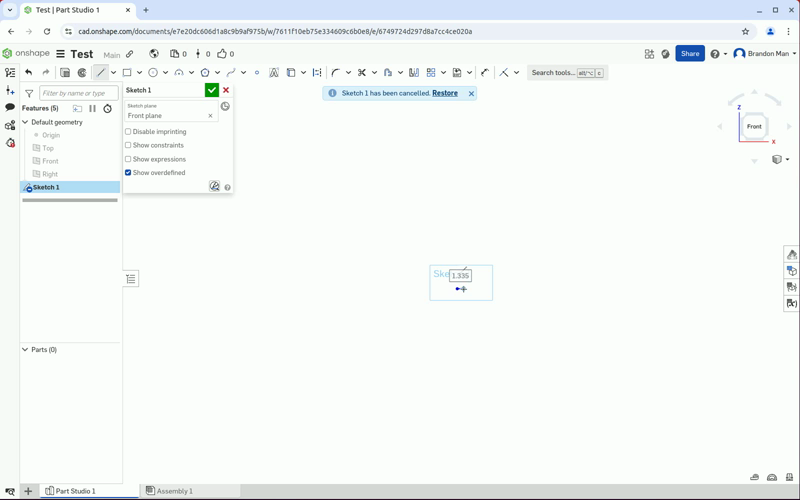
key_down(shift)
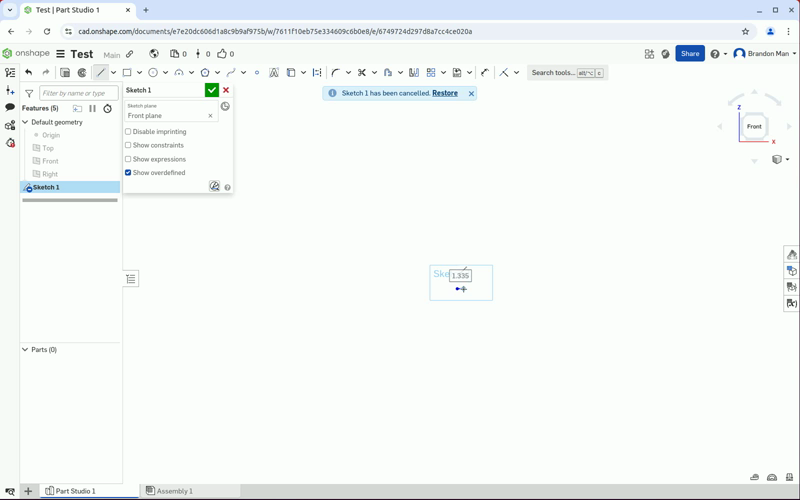
mouse_move(493, 288)
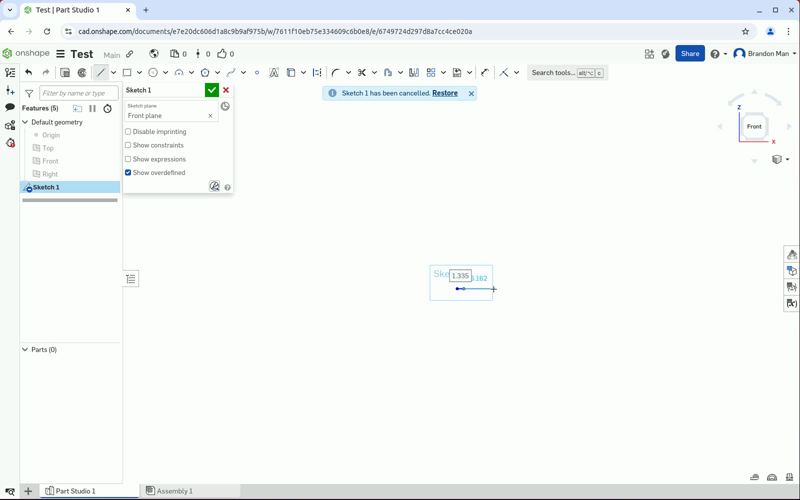
mouse_move(463, 276)
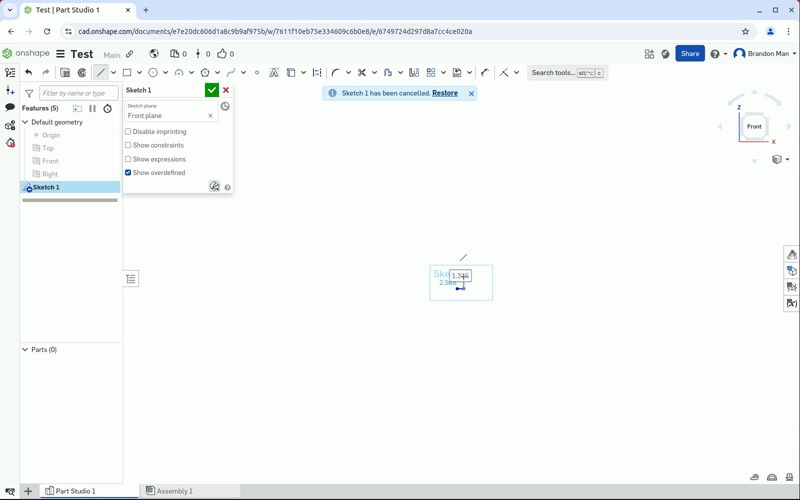
click(463, 276)
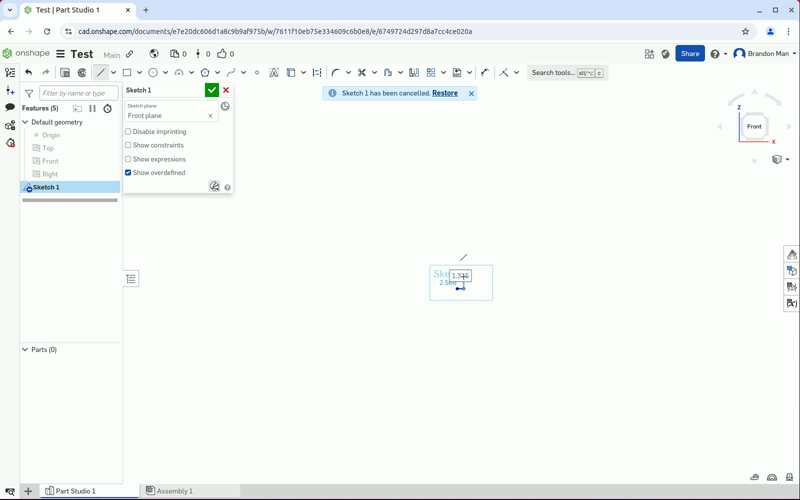
key_up(shift)
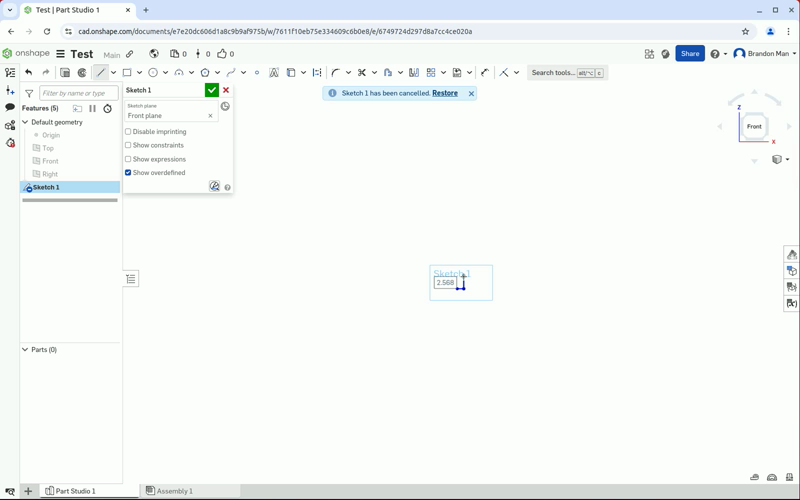
key_down(shift)
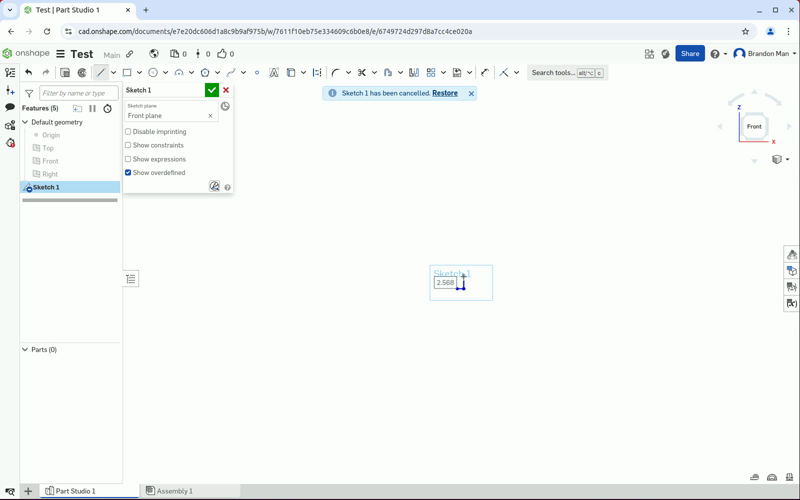
mouse_move(493, 276)
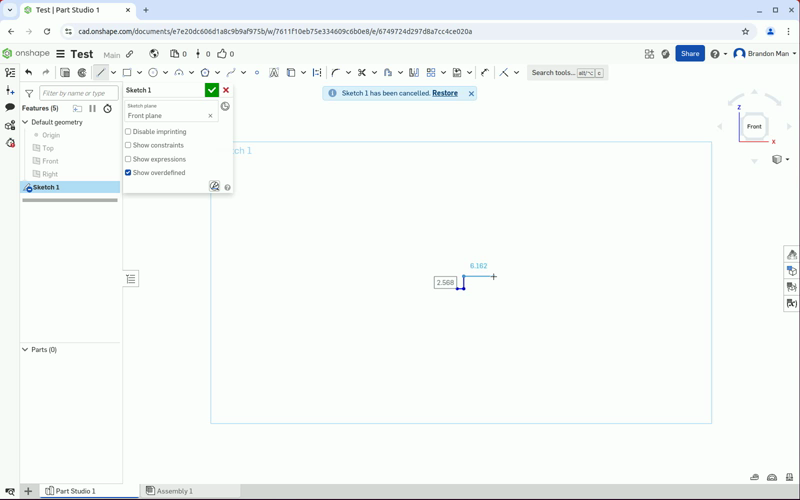
mouse_move(457, 276)
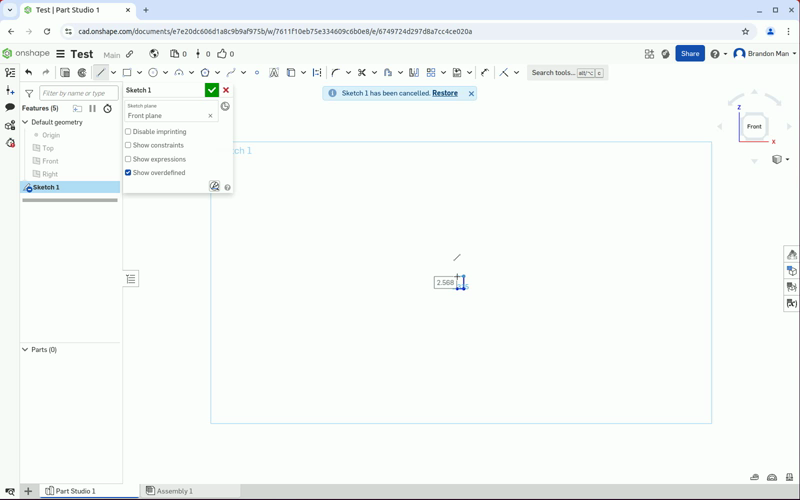
scroll(6)
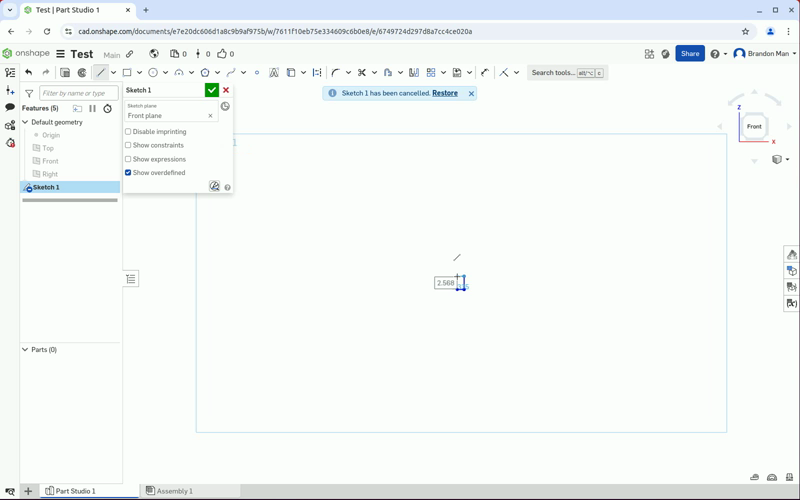
scroll(6)
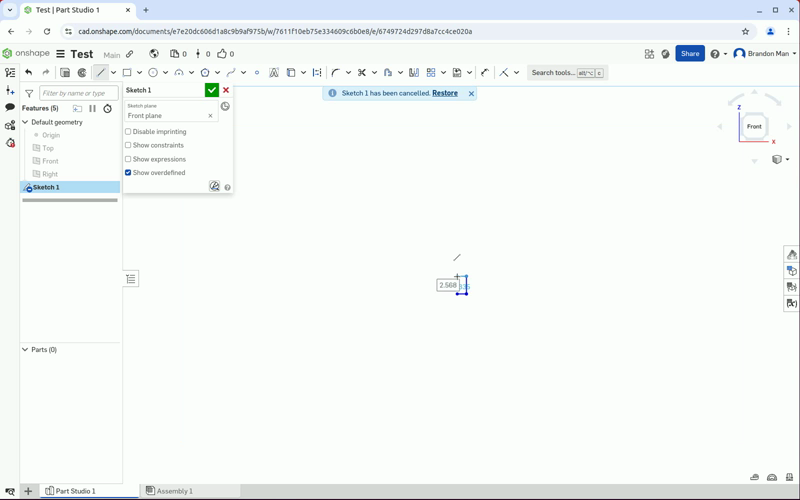
scroll(6)
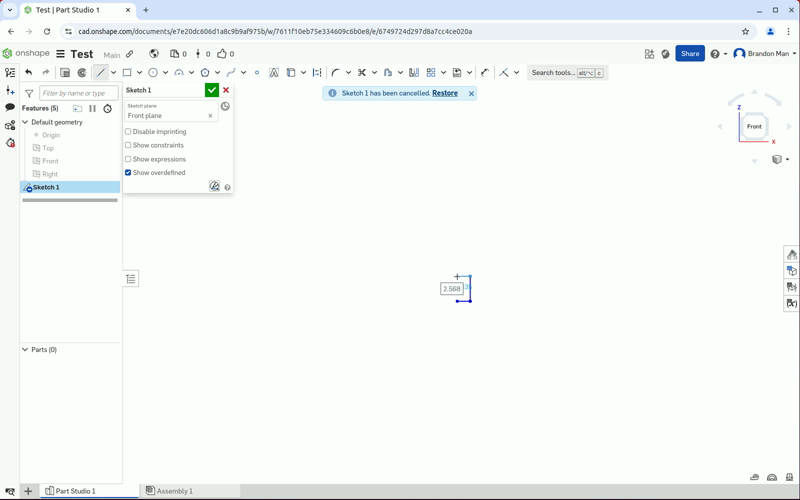
scroll(6)
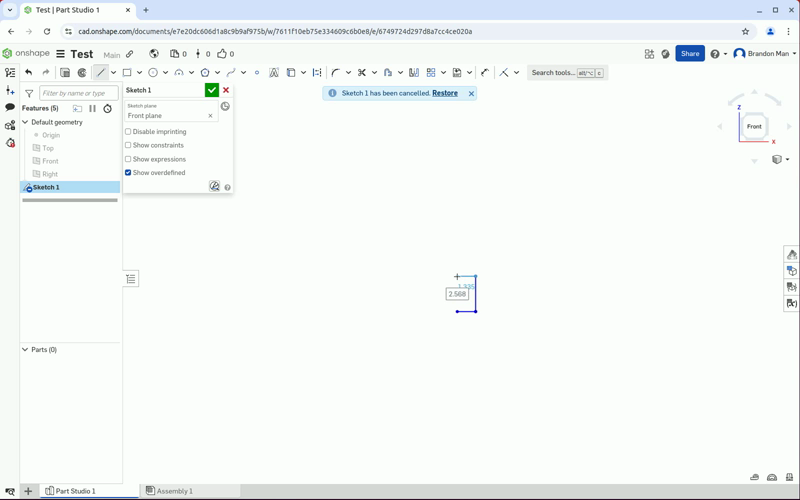
scroll(6)
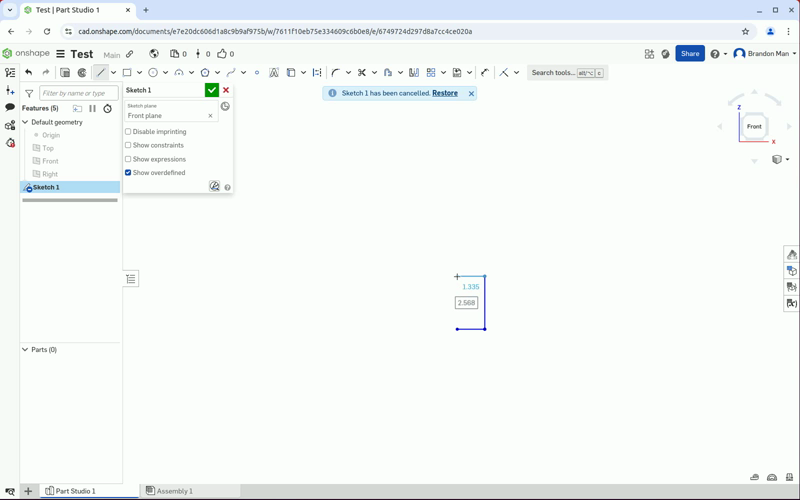
scroll(6)
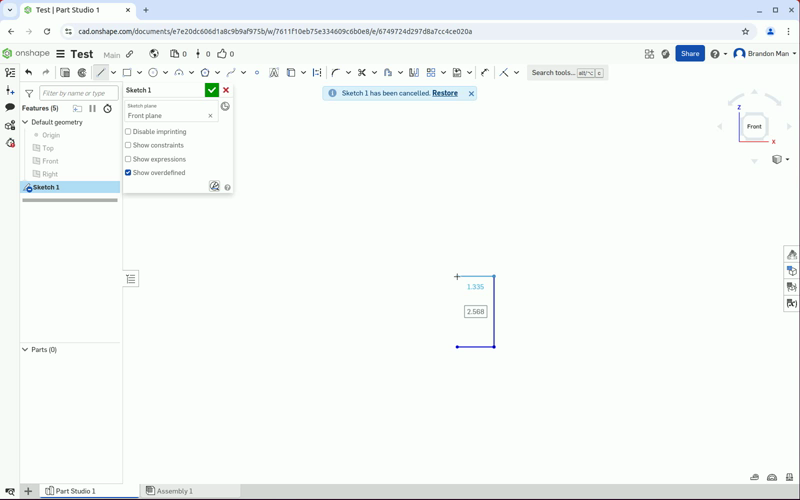
scroll(6)
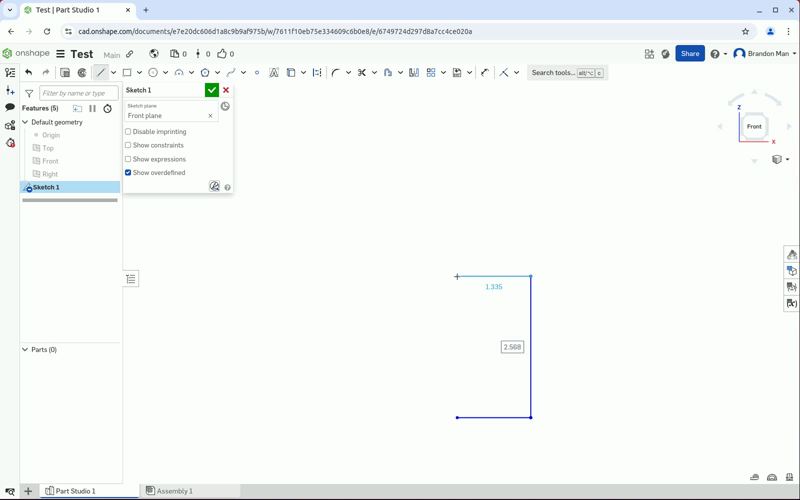
click(457, 276)
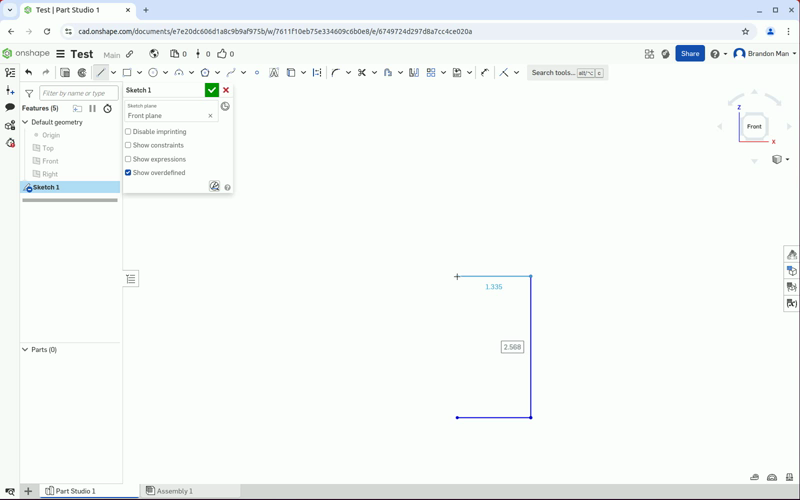
scroll(-6)
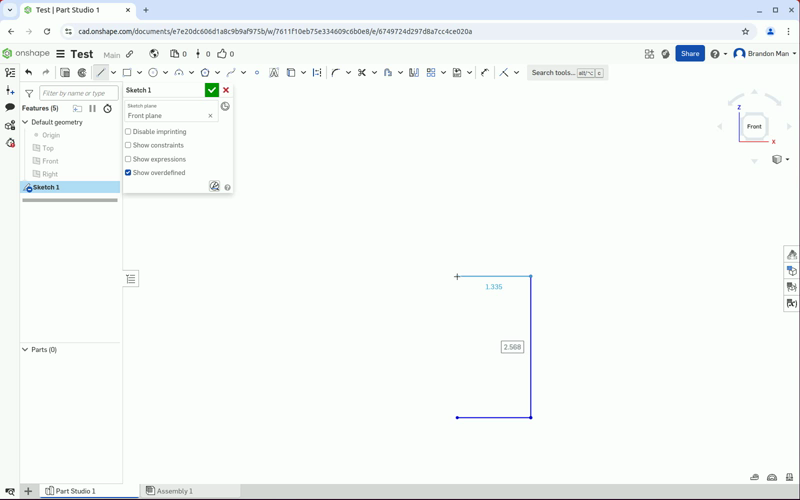
scroll(-6)
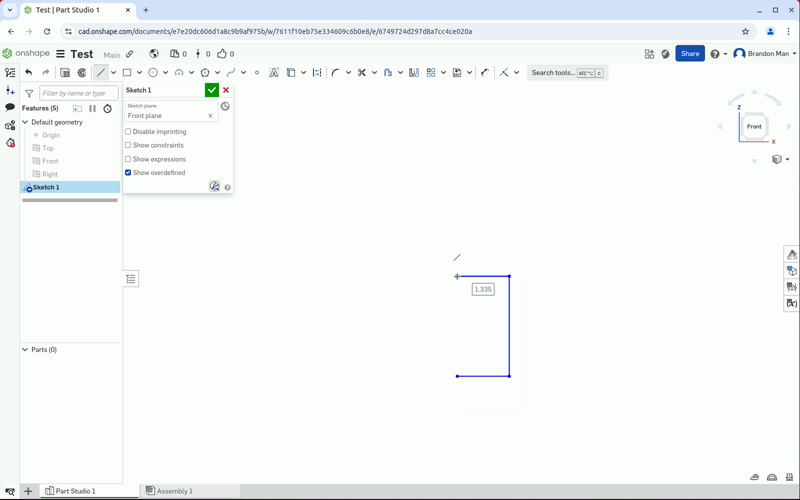
scroll(-6)
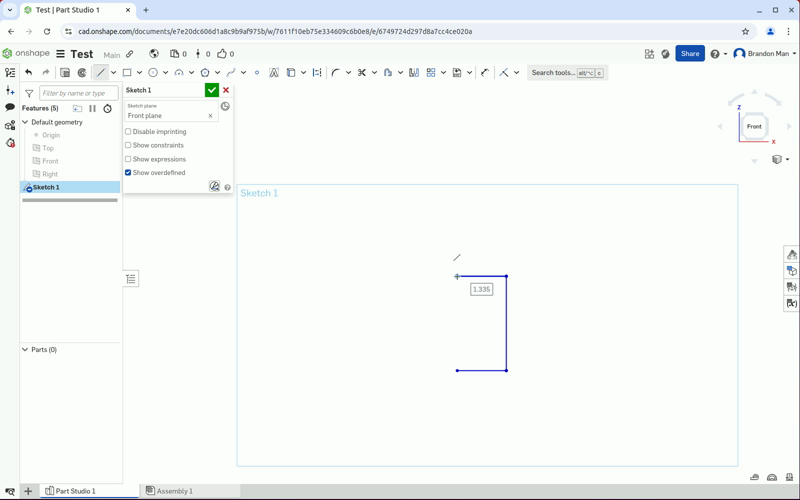
scroll(-6)
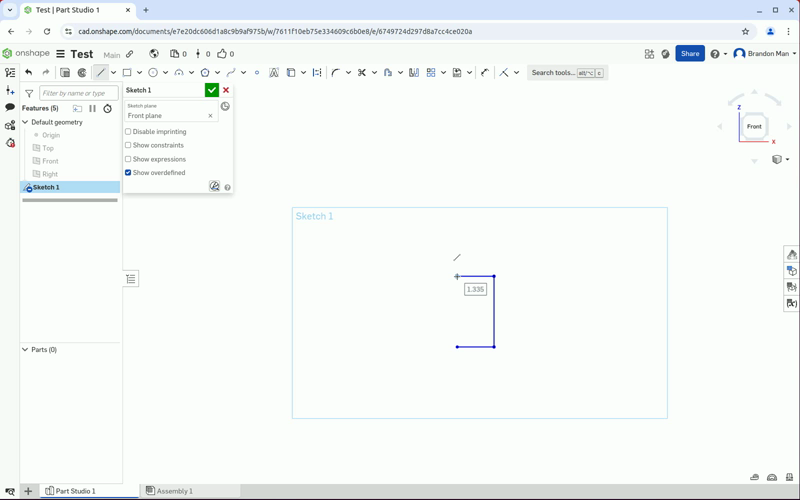
scroll(-6)
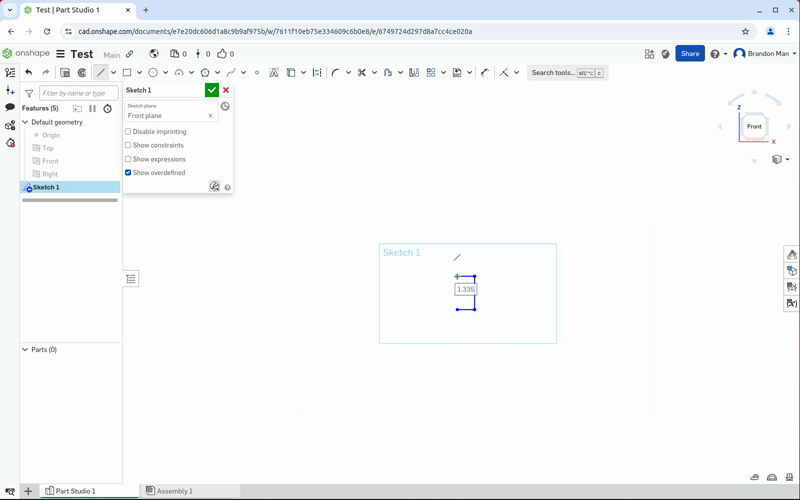
scroll(-6)
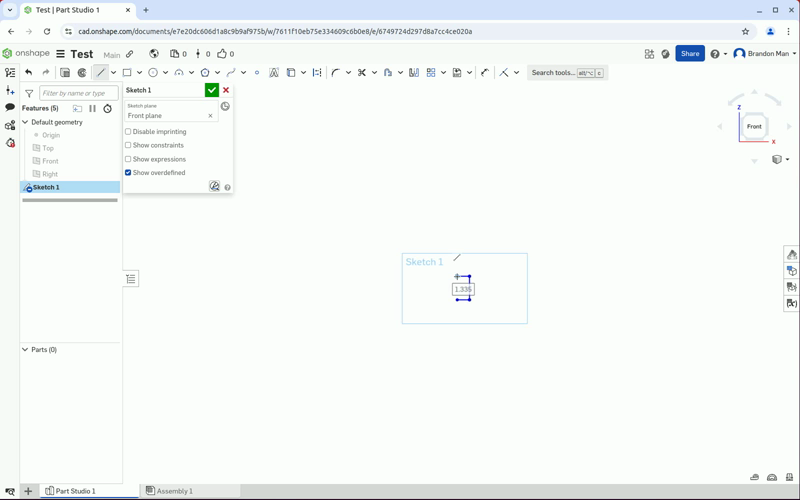
scroll(-6)
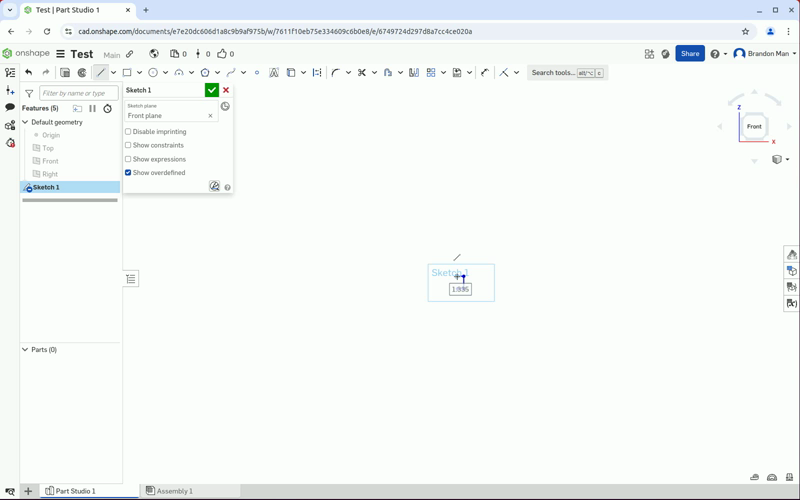
key_up(shift)
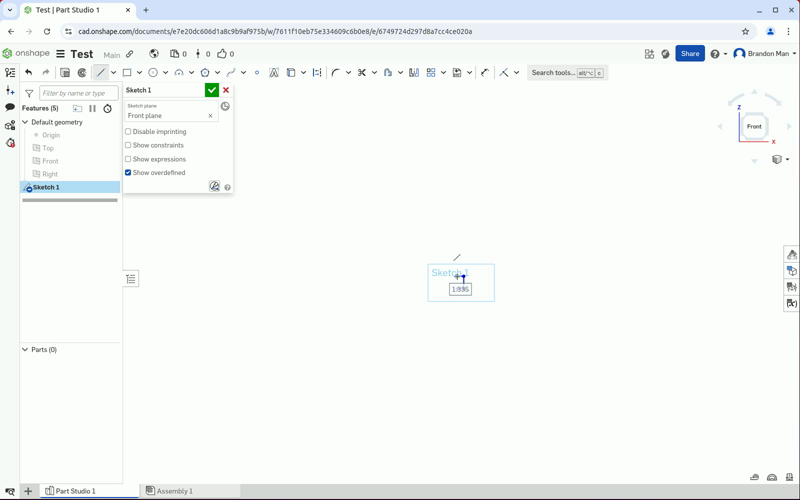
mouse_move(487, 276)
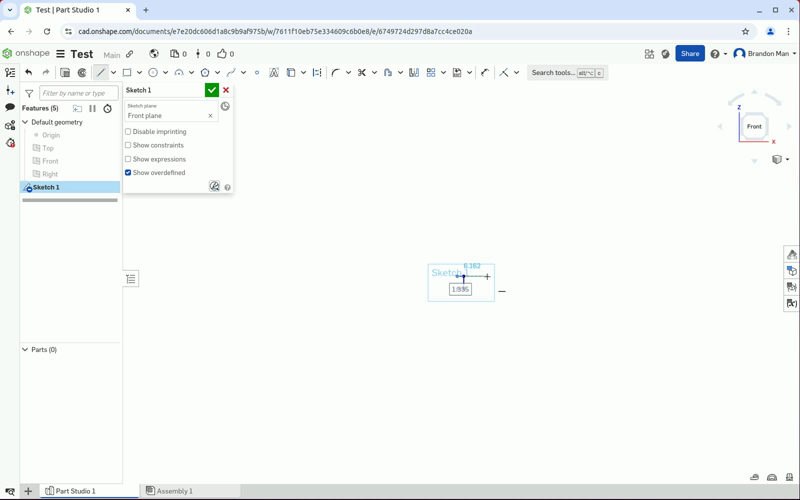
key_down(shift)
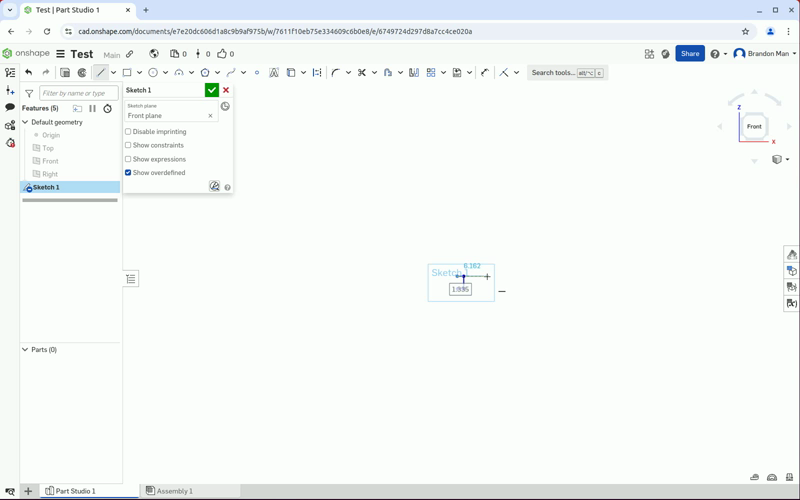
mouse_move(457, 288)
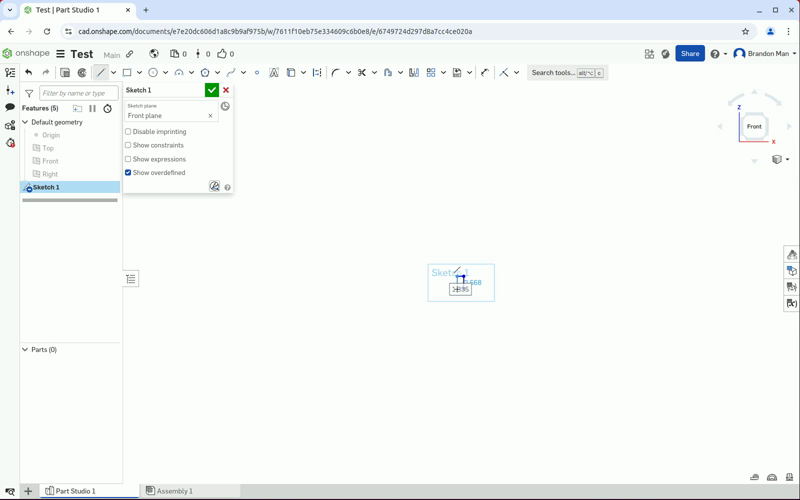
key_up(shift)
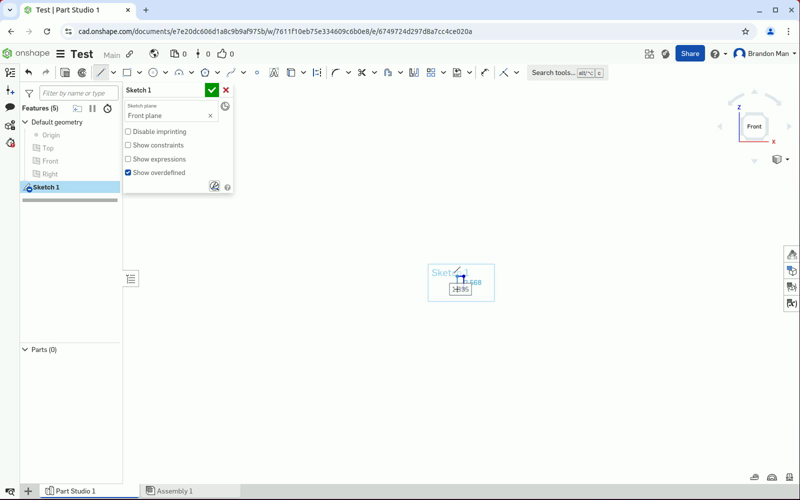
click(457, 288)
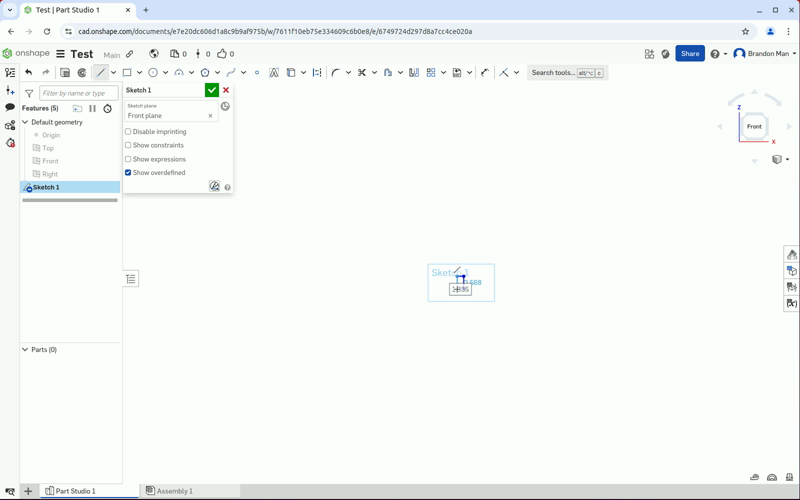
key(esc)
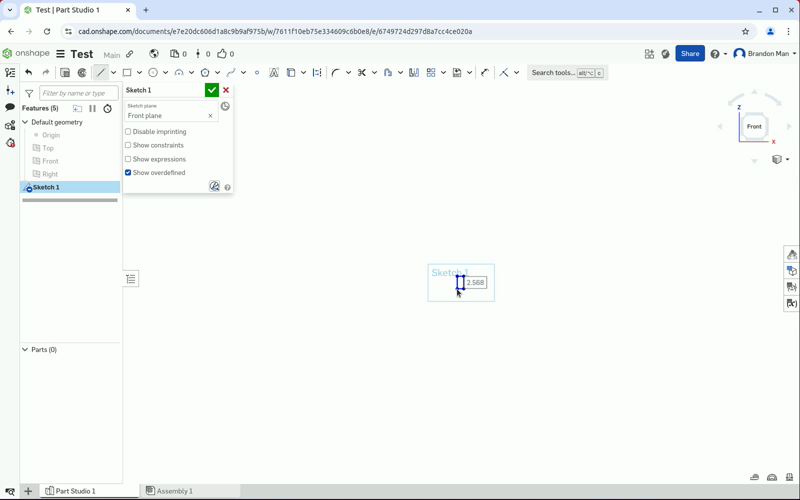
key(l)
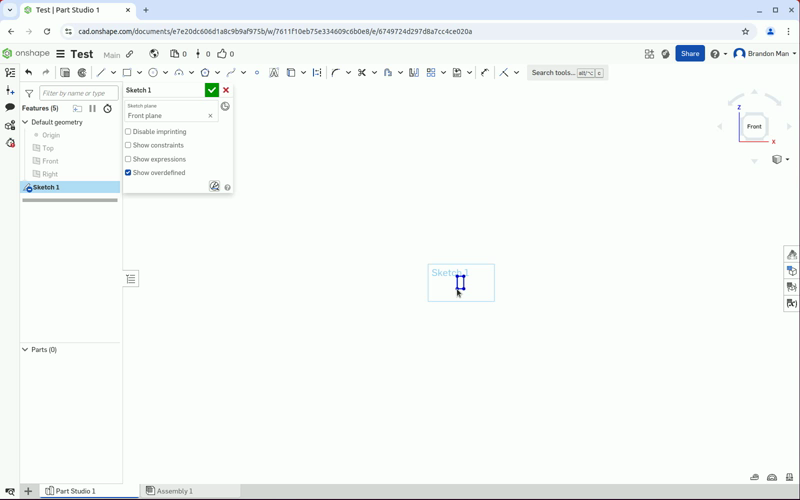
key_down(shift)
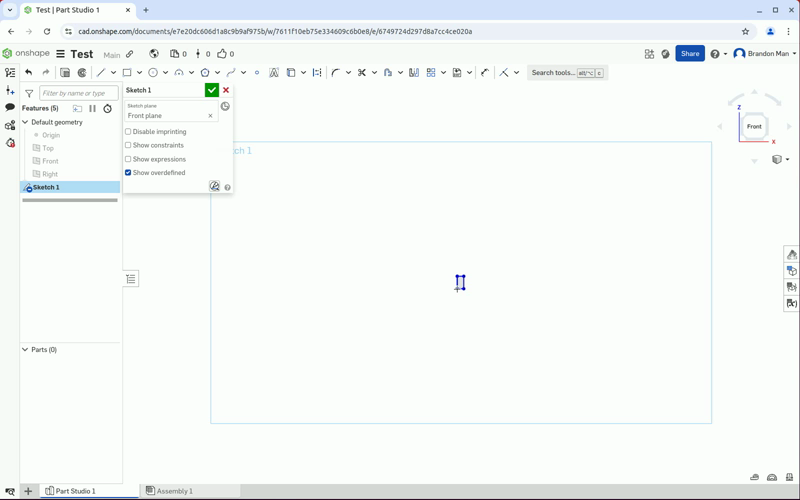
mouse_move(458, 288)
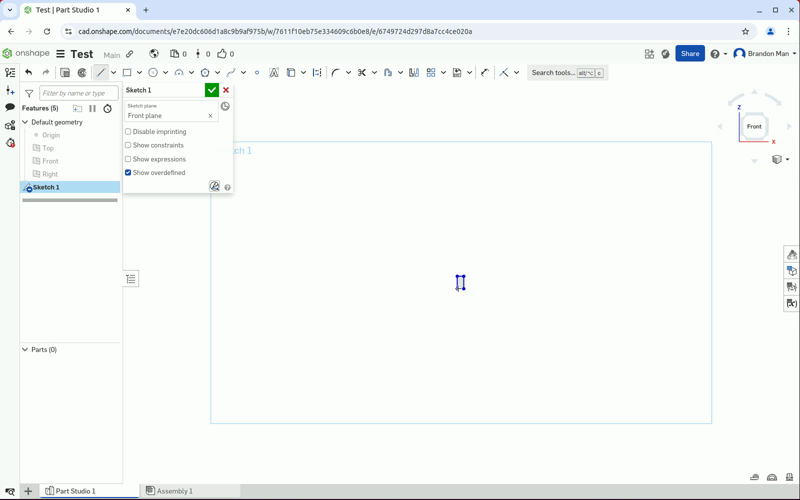
scroll(6)
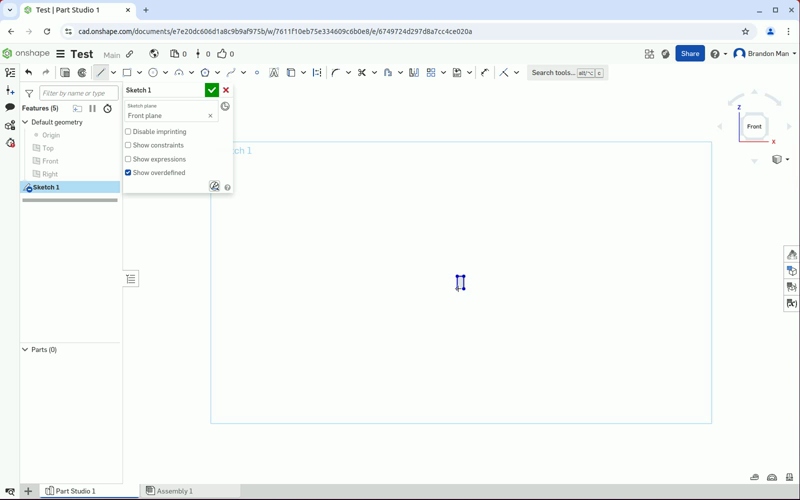
scroll(6)
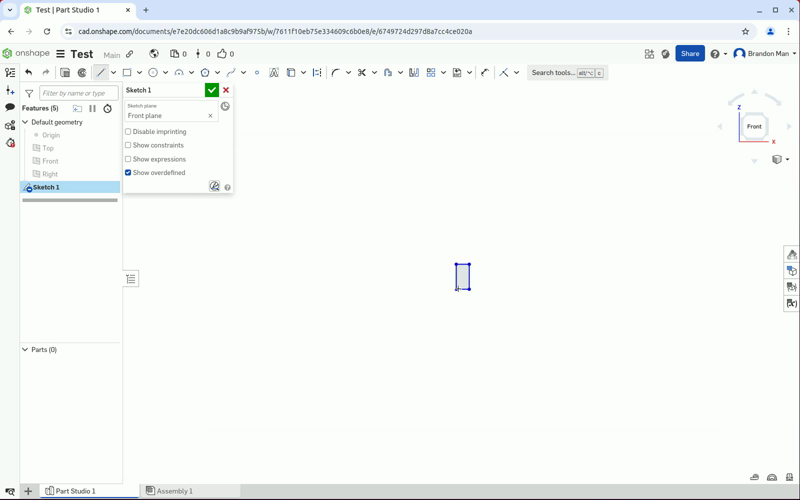
scroll(6)
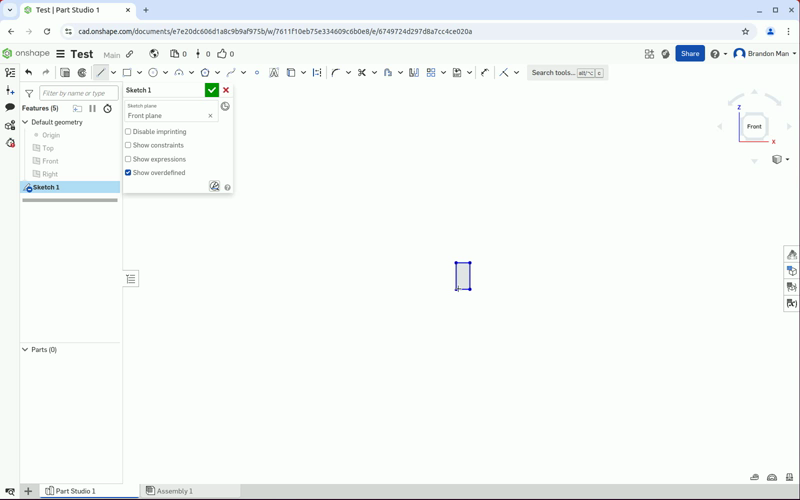
scroll(6)
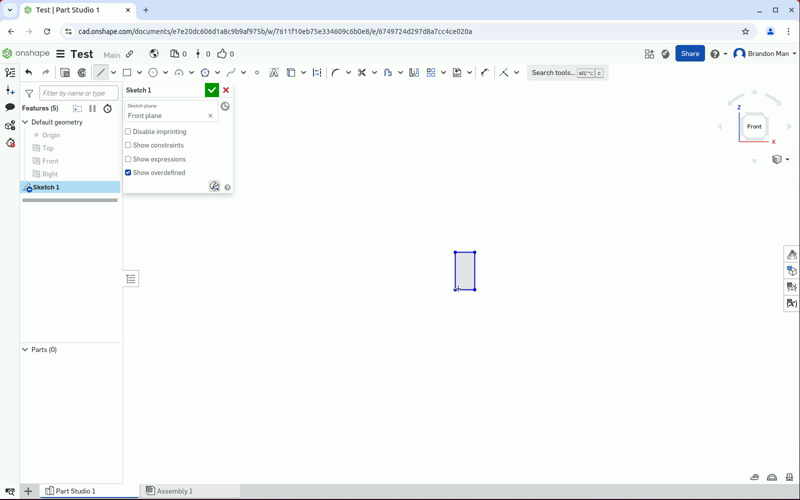
scroll(6)
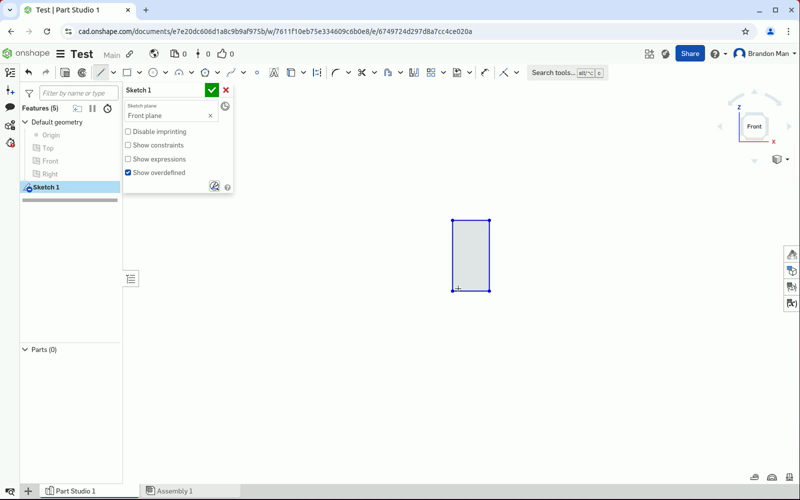
scroll(6)
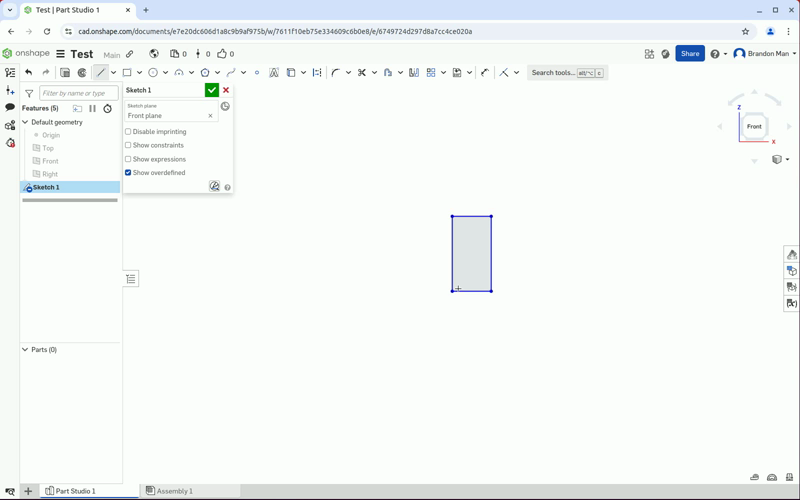
scroll(6)
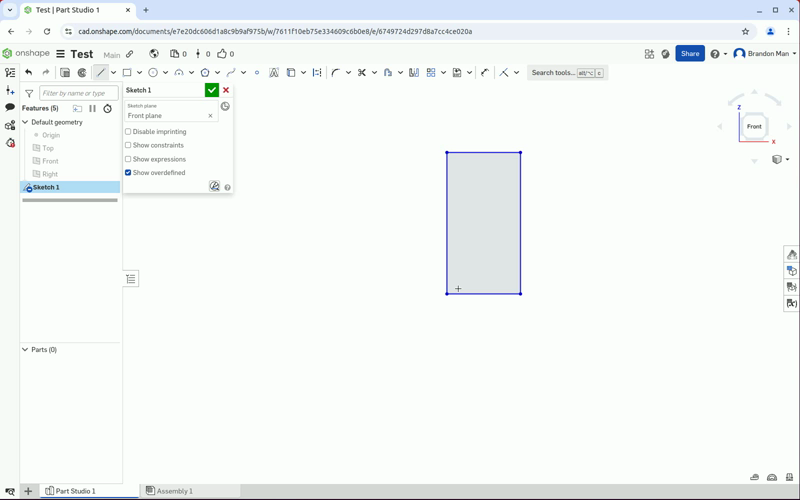
click(458, 288)
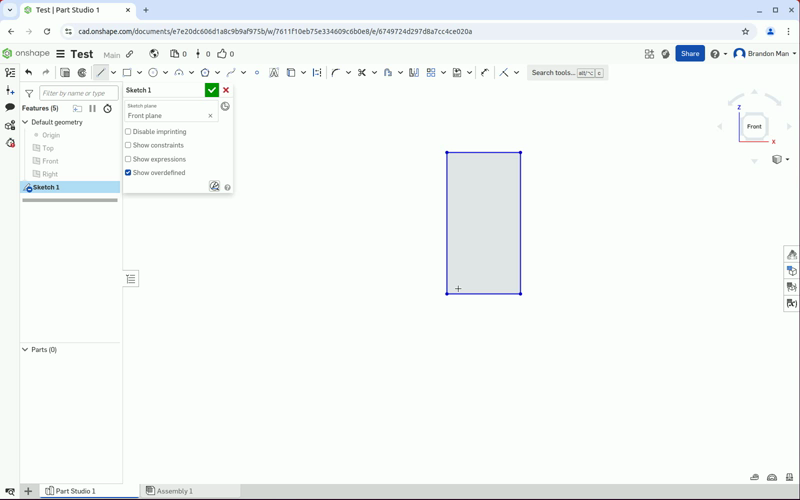
scroll(-6)
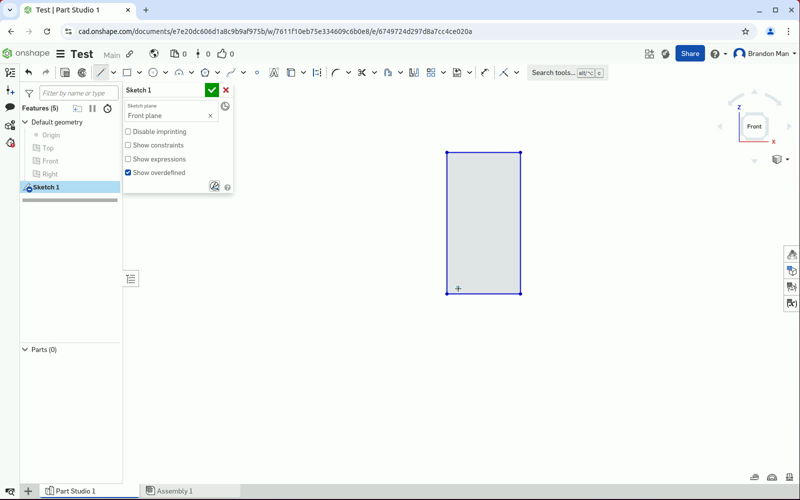
scroll(-6)
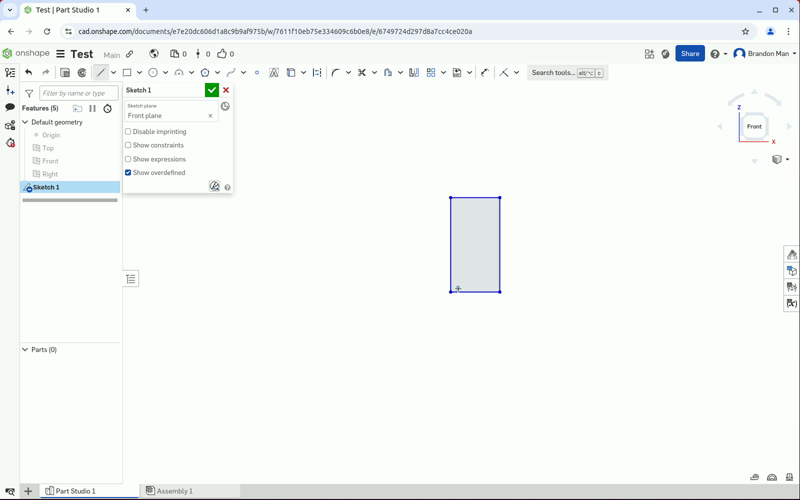
scroll(-6)
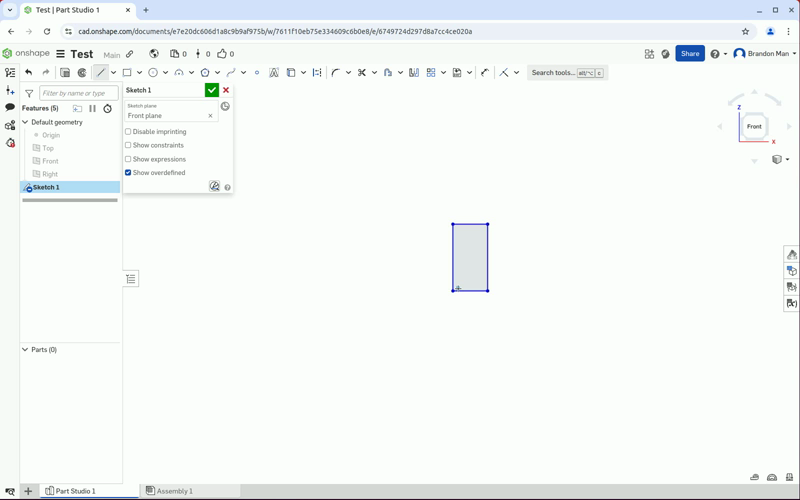
scroll(-6)
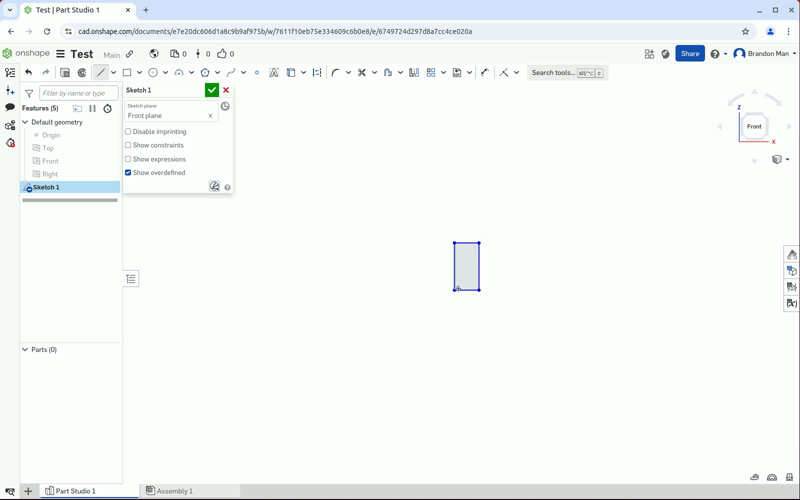
scroll(-6)
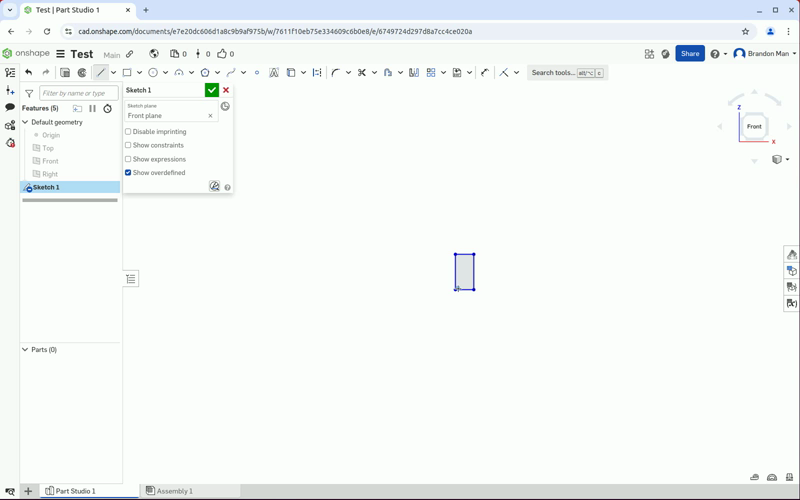
scroll(-6)
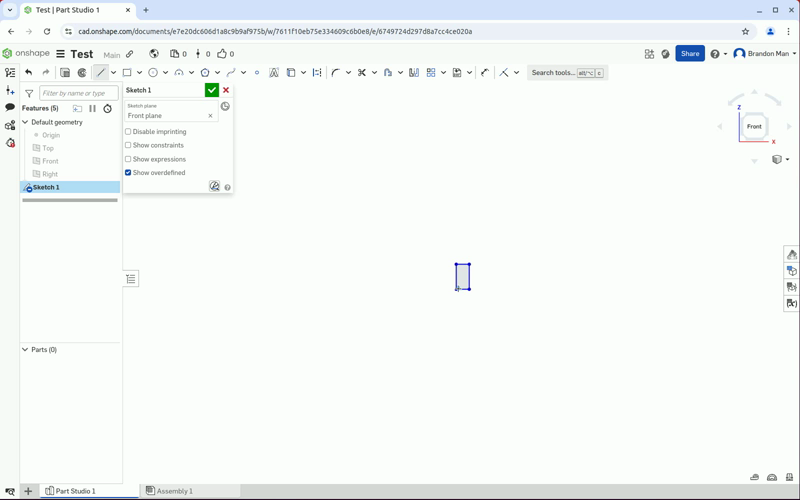
scroll(-6)
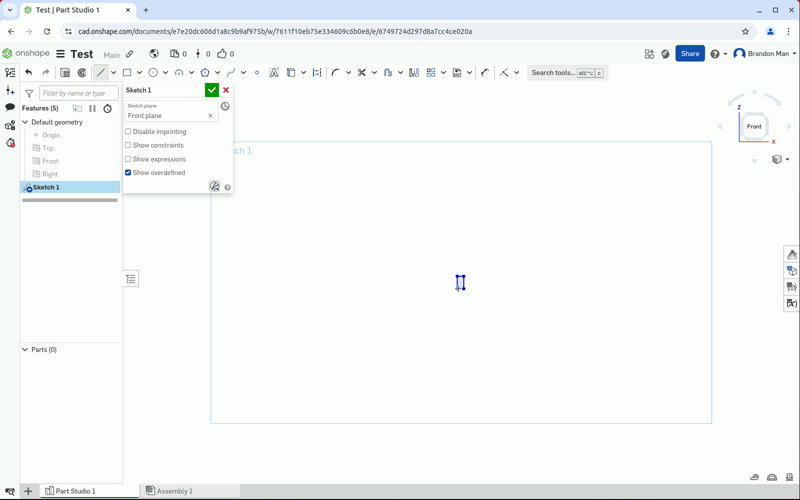
key_up(shift)
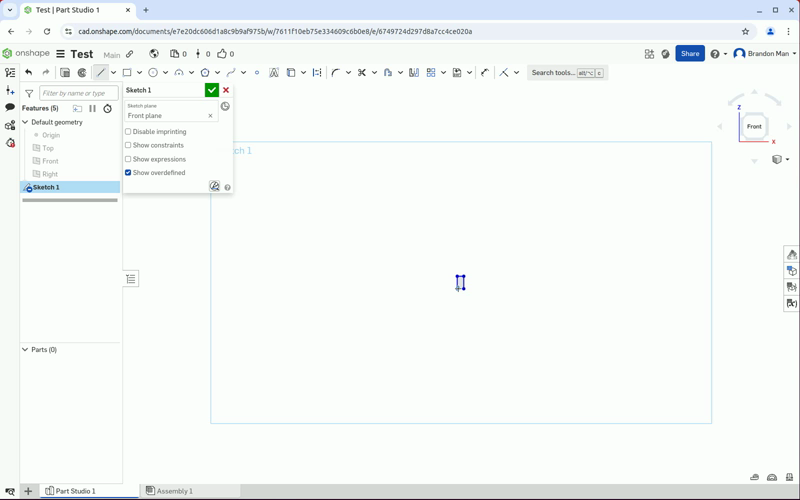
key_down(shift)
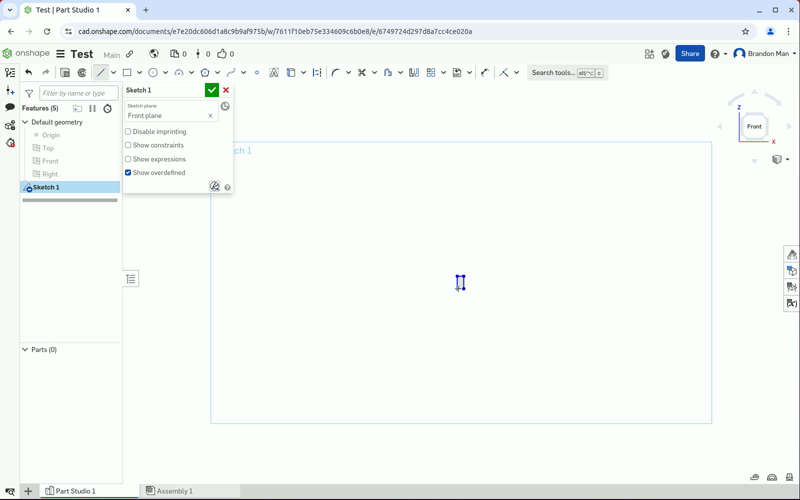
mouse_move(488, 288)
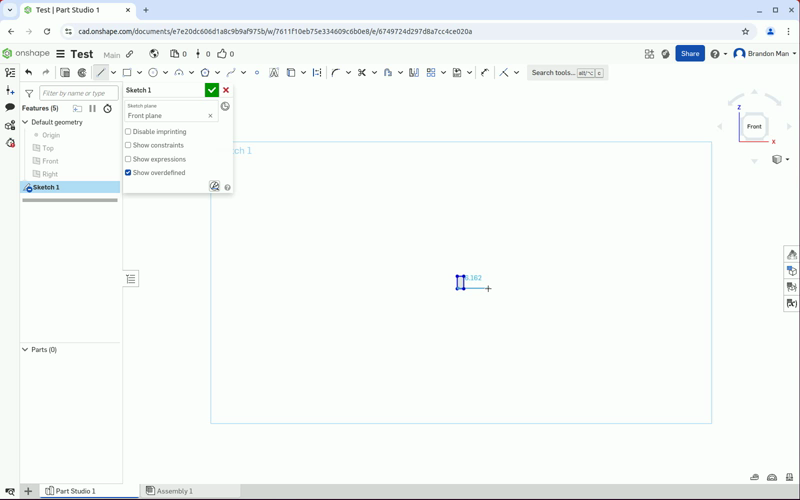
mouse_move(462, 288)
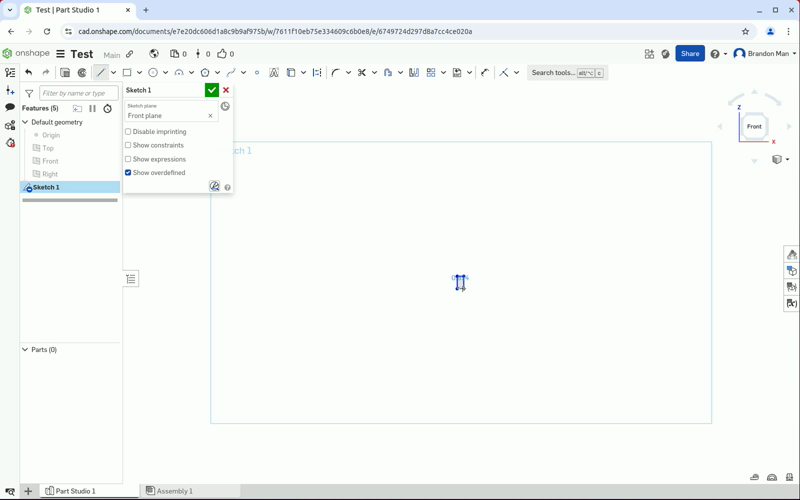
scroll(6)
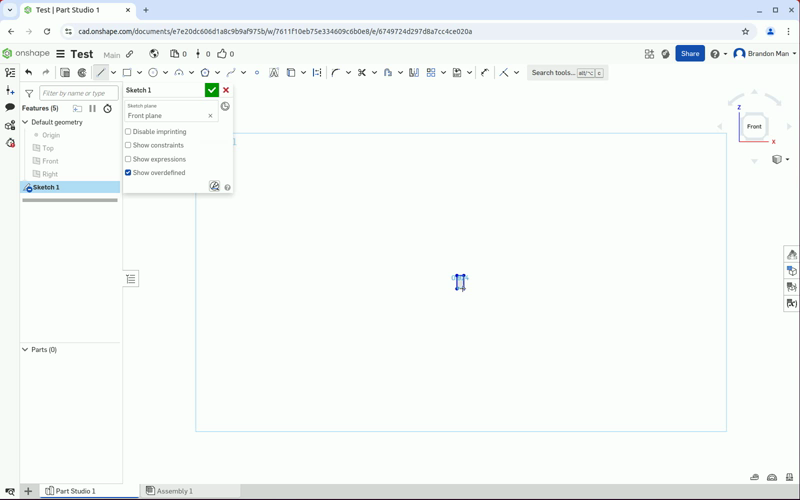
scroll(6)
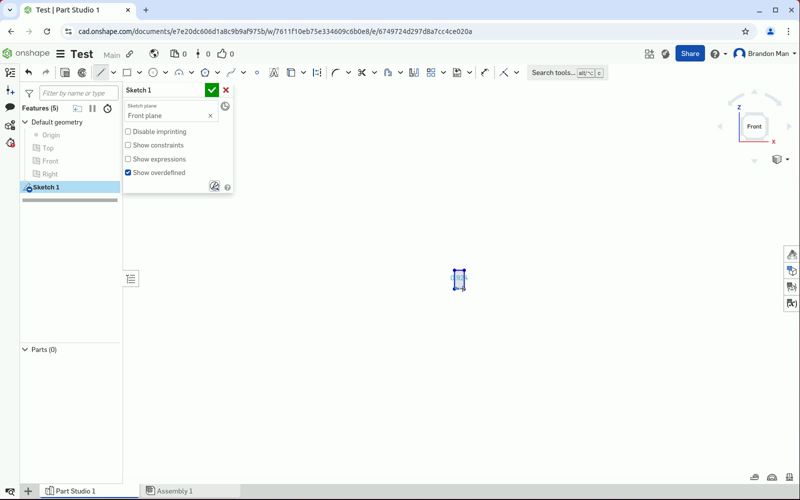
scroll(6)
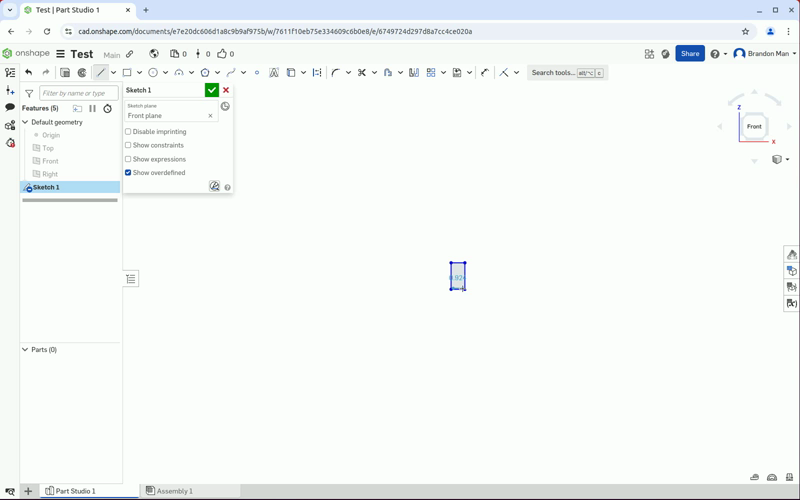
scroll(6)
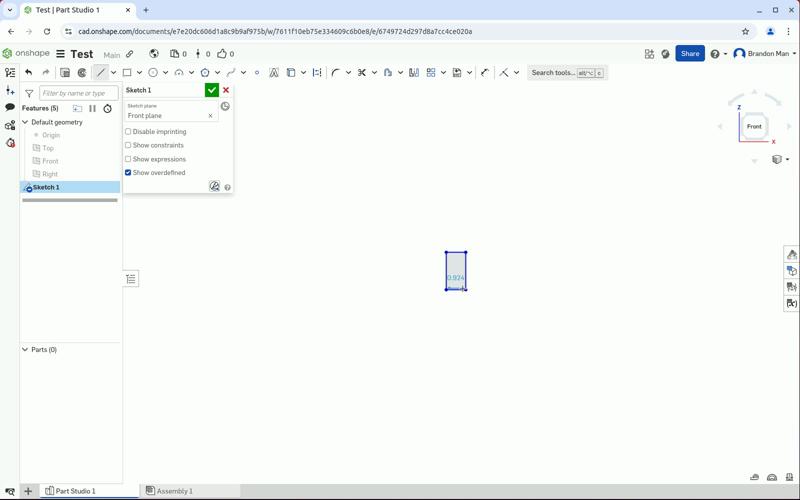
scroll(6)
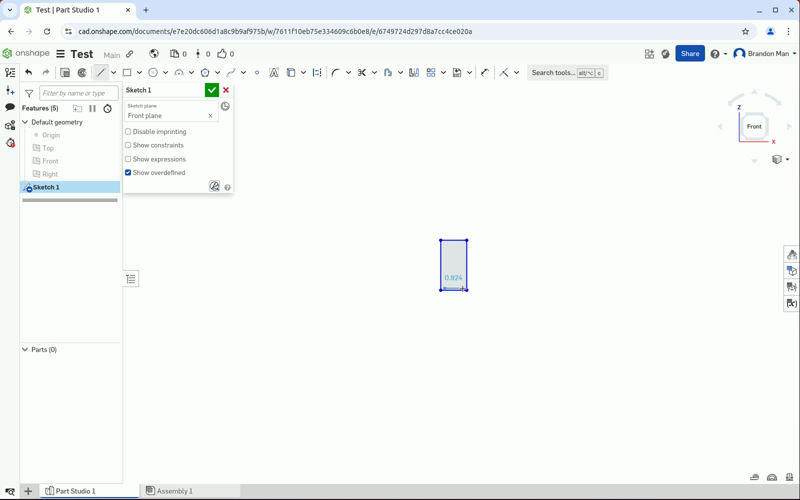
scroll(6)
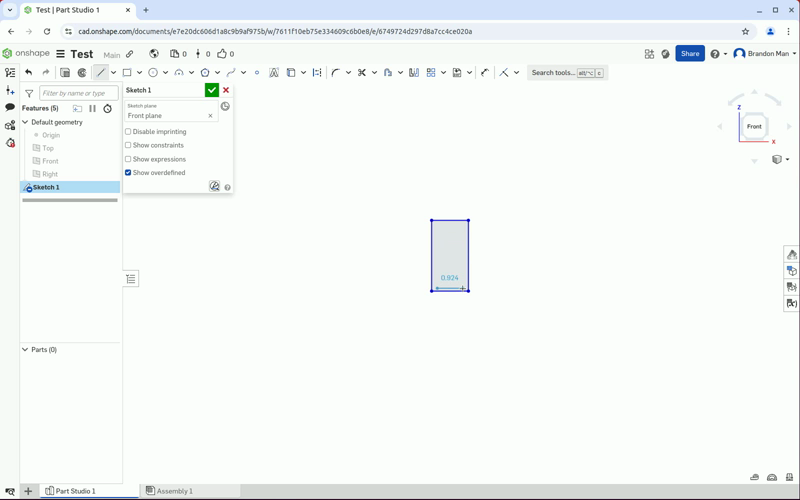
scroll(6)
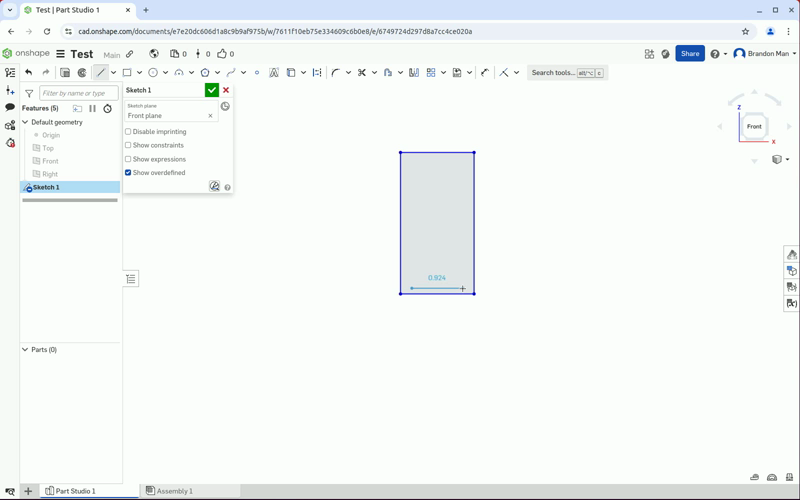
click(462, 288)
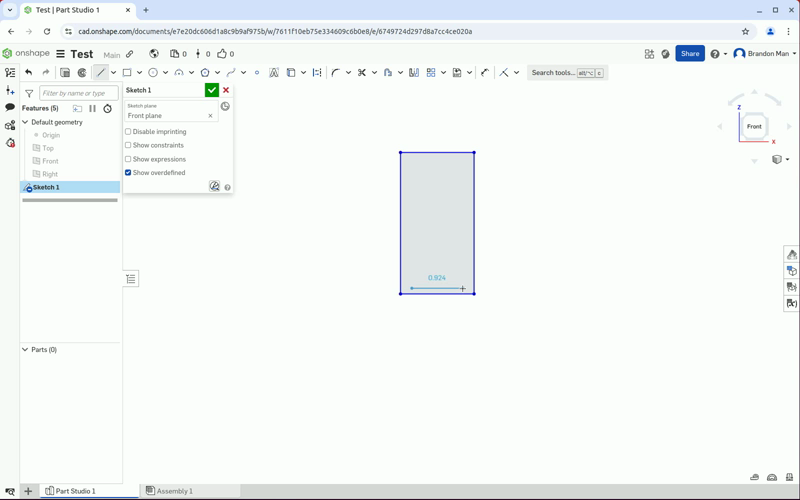
scroll(-6)
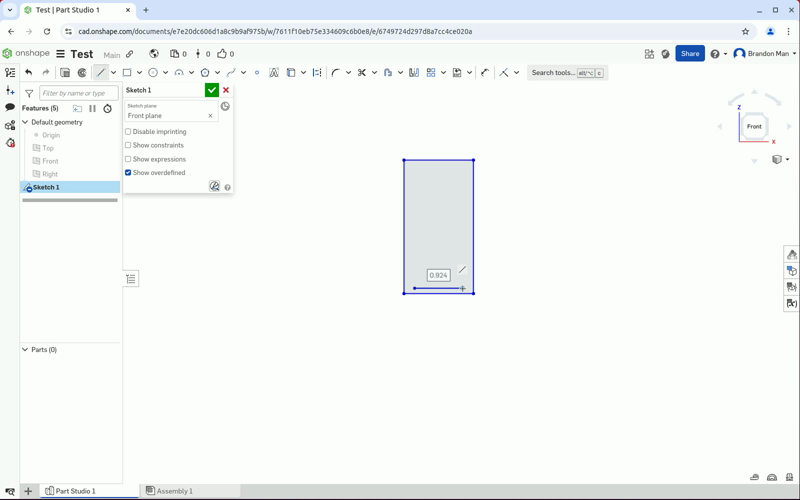
scroll(-6)
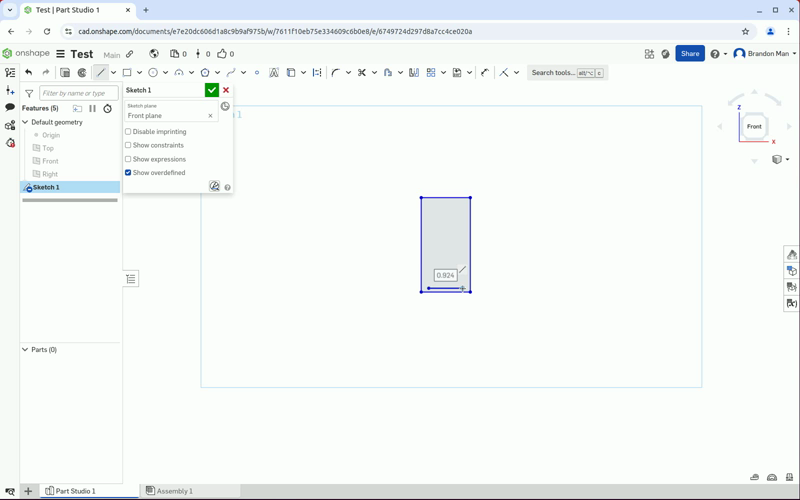
scroll(-6)
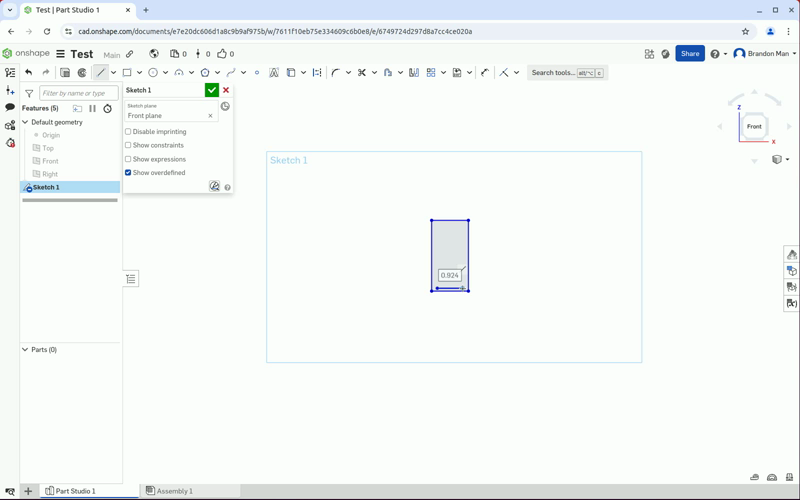
scroll(-6)
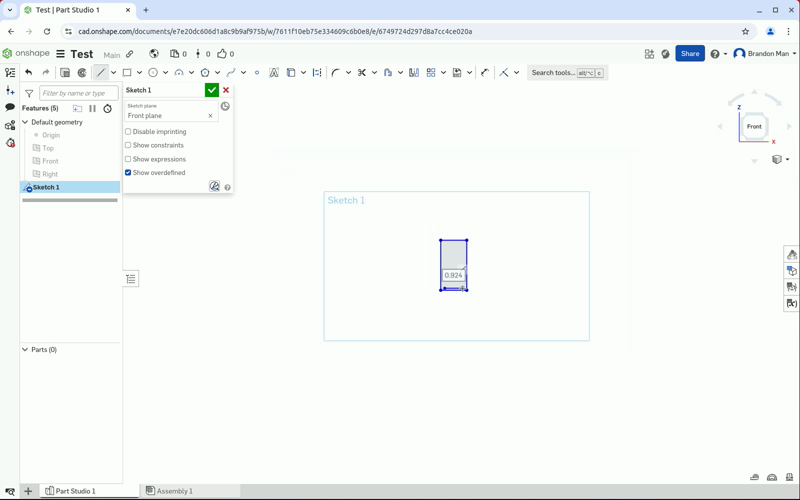
scroll(-6)
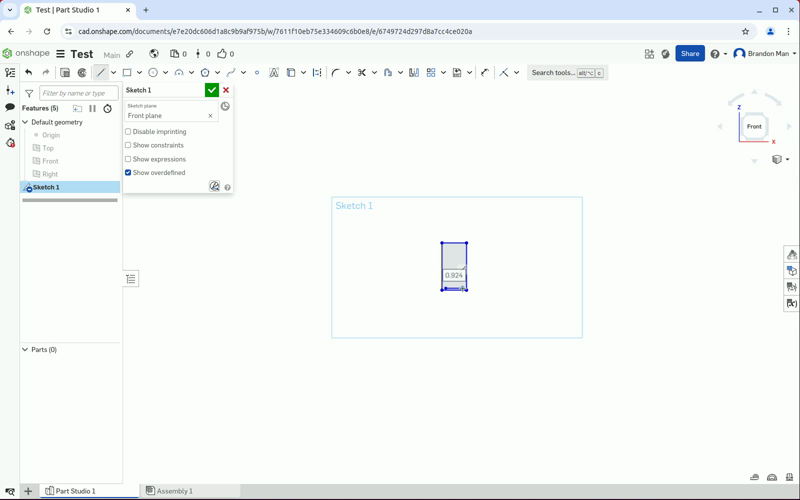
scroll(-6)
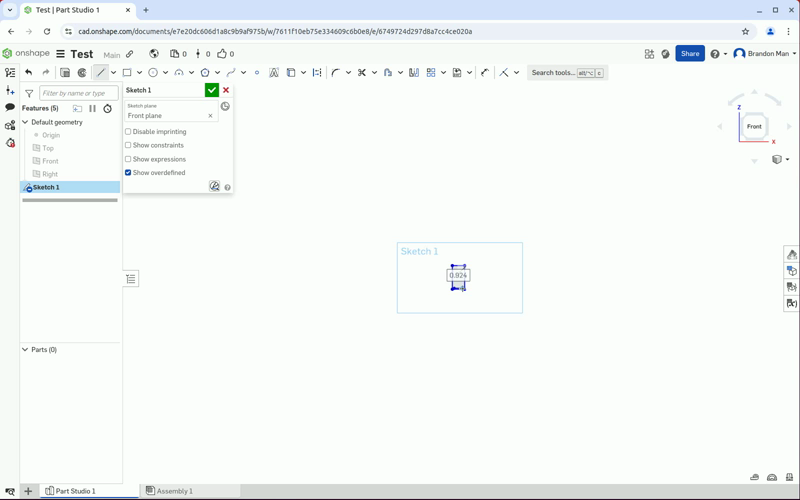
scroll(-6)
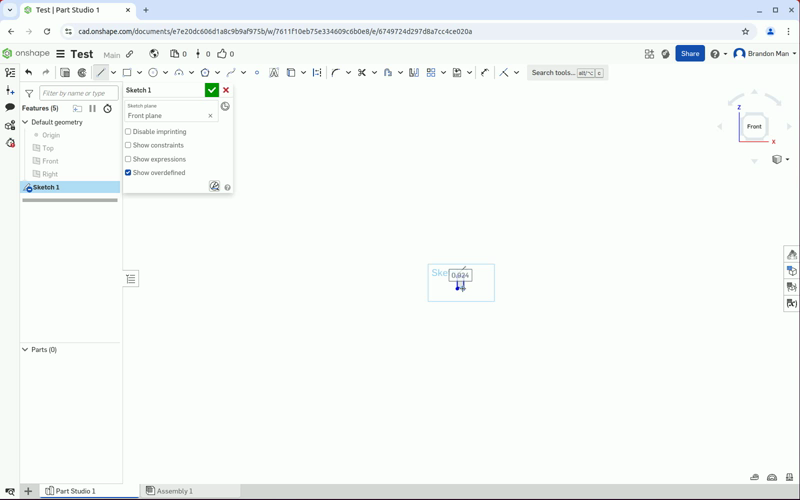
key_up(shift)
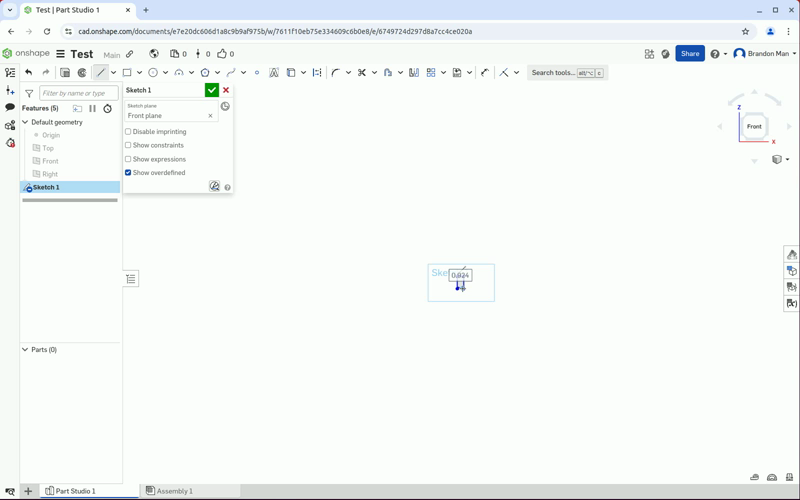
key_down(shift)
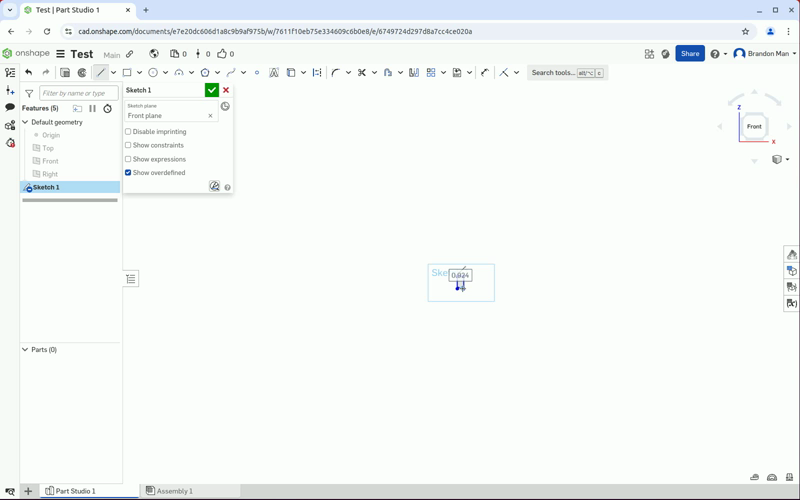
mouse_move(492, 288)
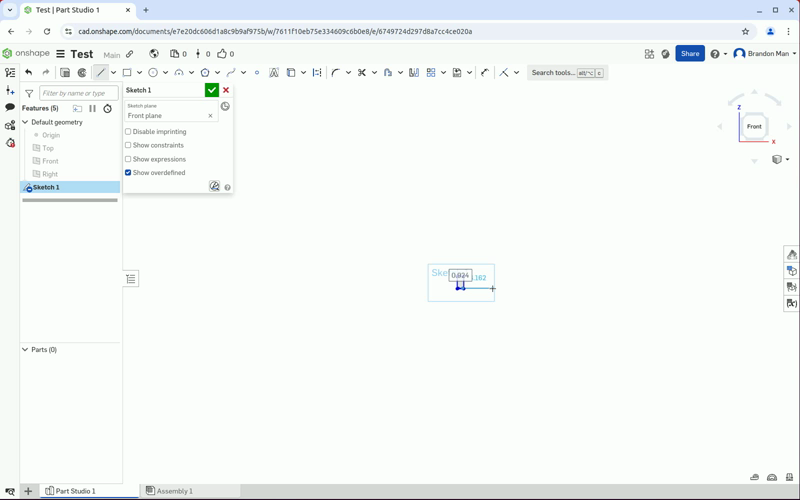
mouse_move(462, 276)
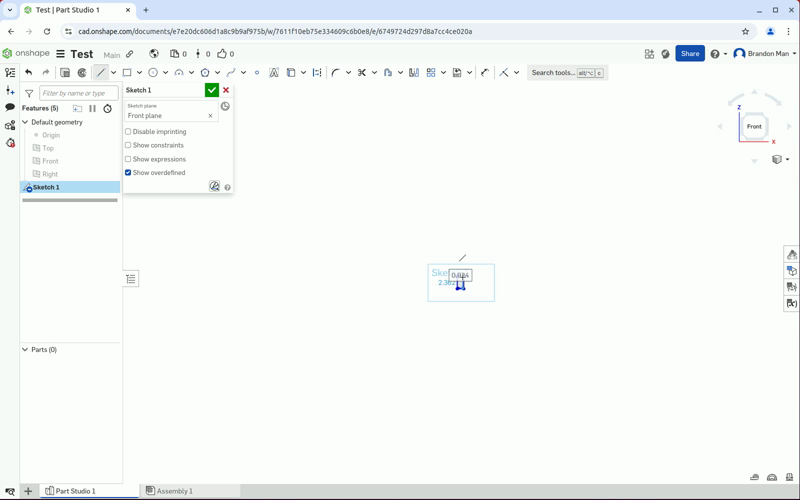
scroll(6)
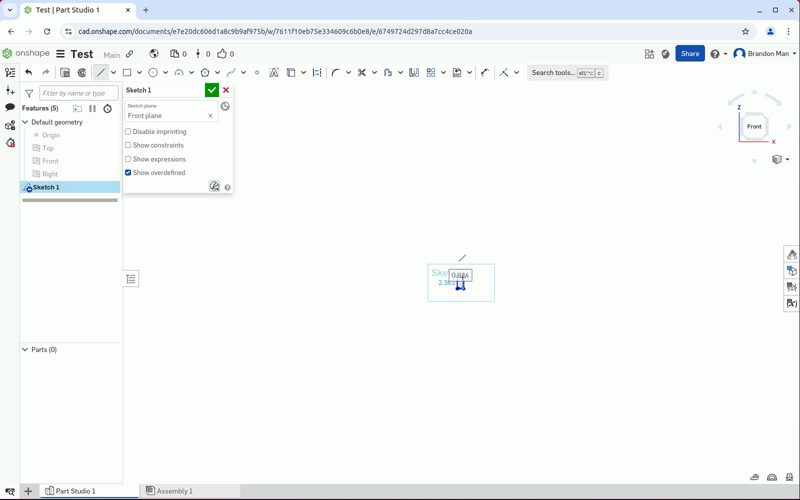
scroll(6)
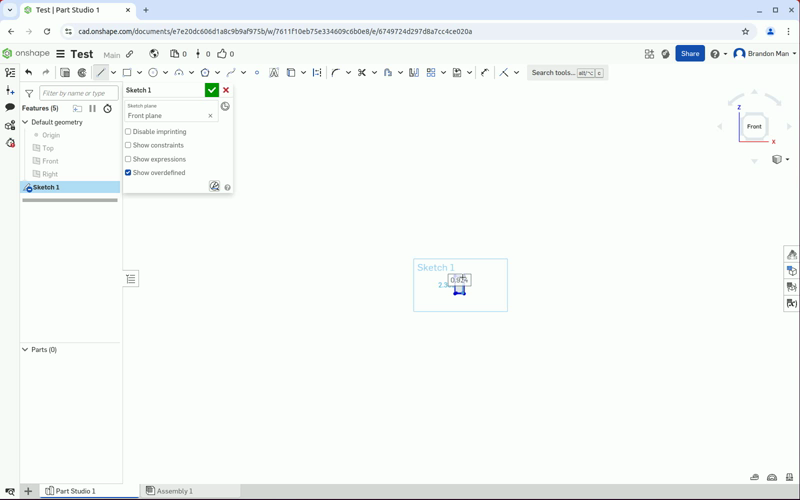
scroll(6)
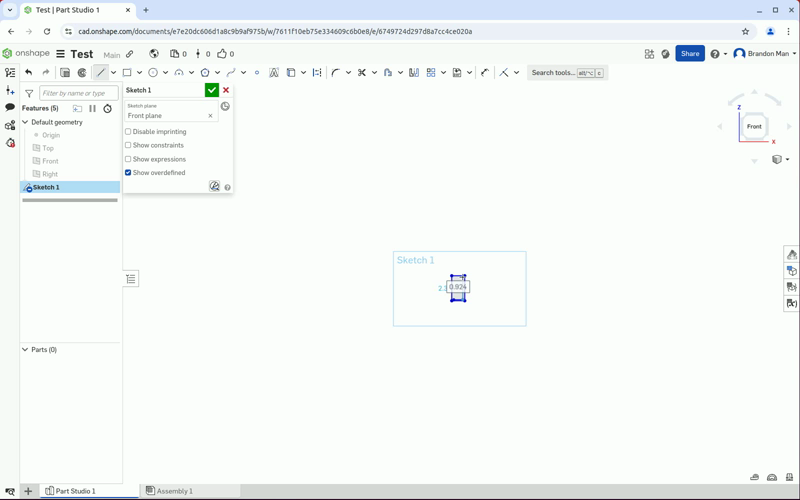
scroll(6)
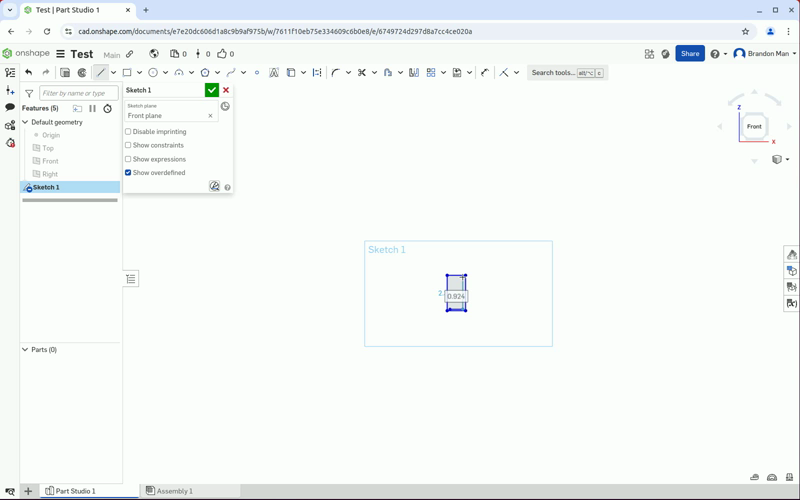
scroll(6)
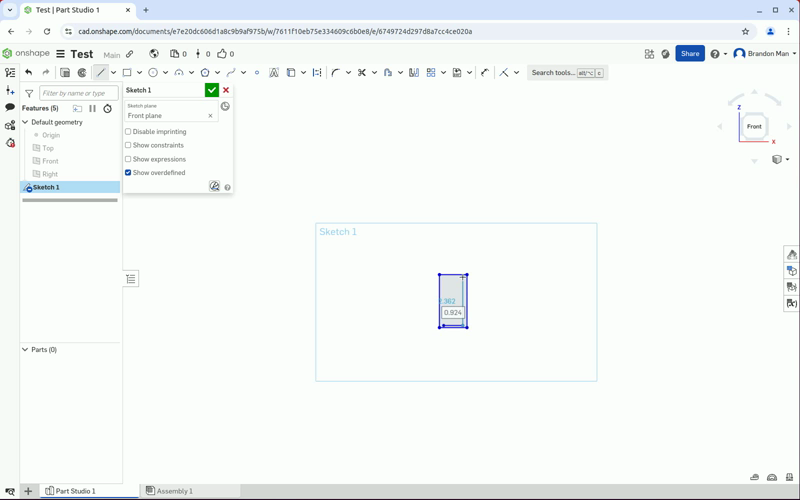
scroll(6)
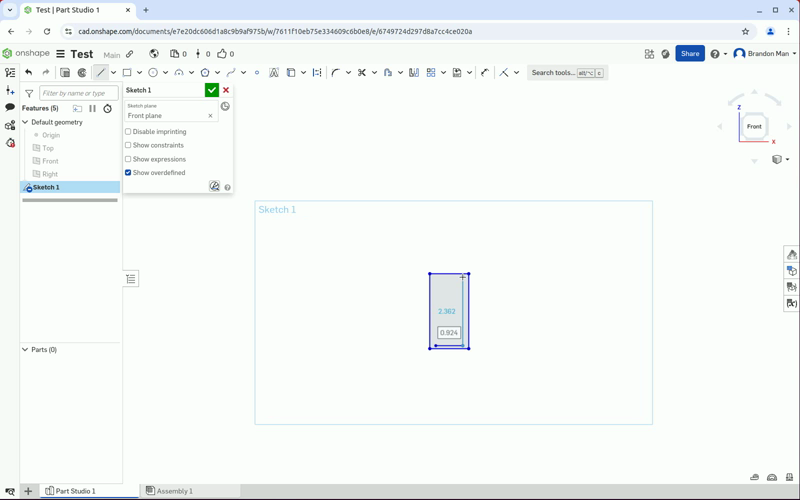
scroll(6)
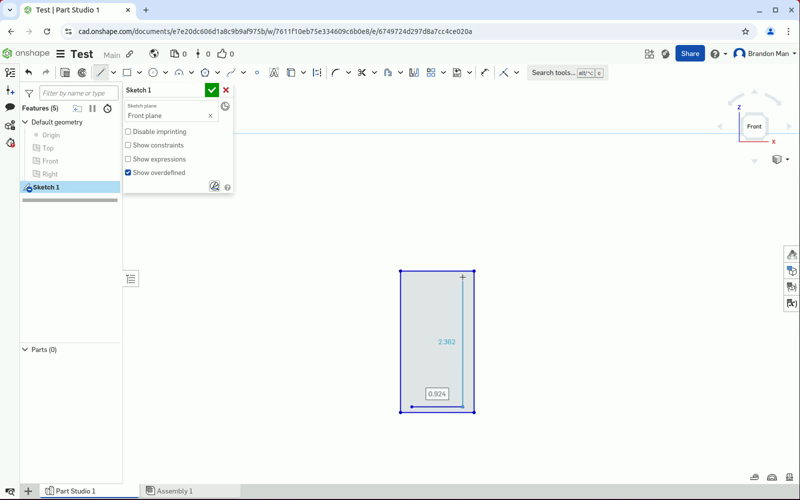
click(462, 276)
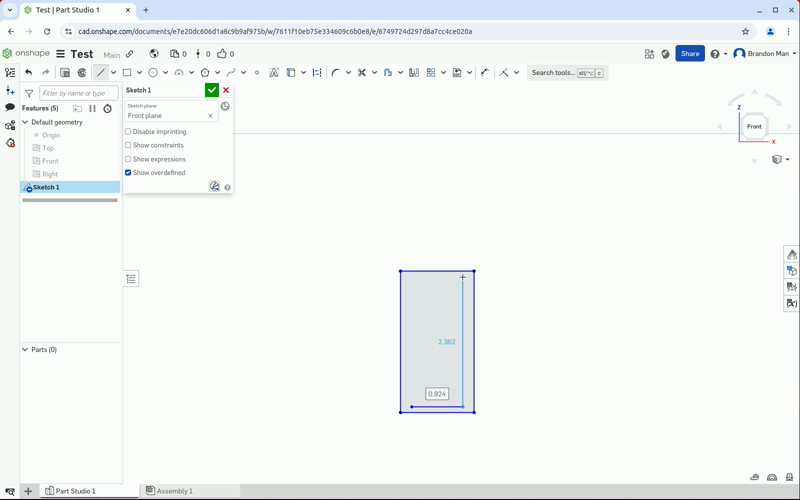
scroll(-6)
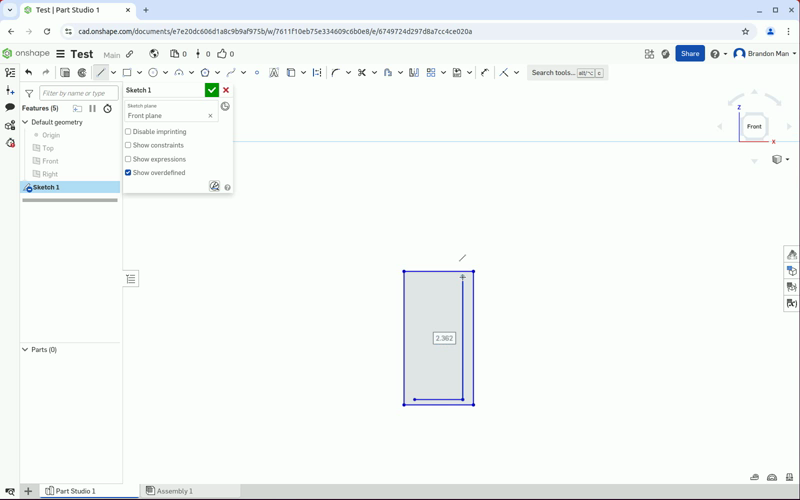
scroll(-6)
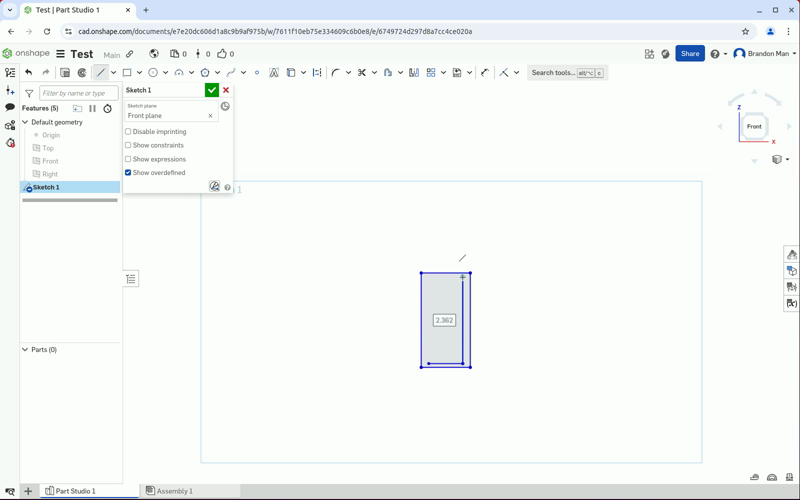
scroll(-6)
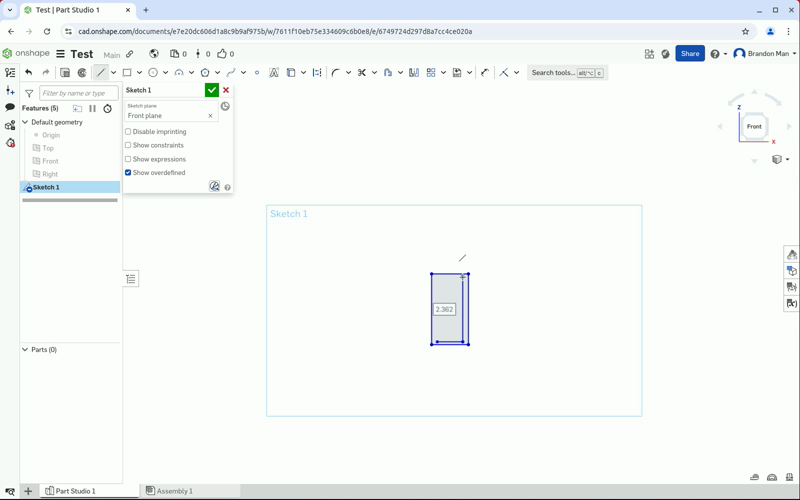
scroll(-6)
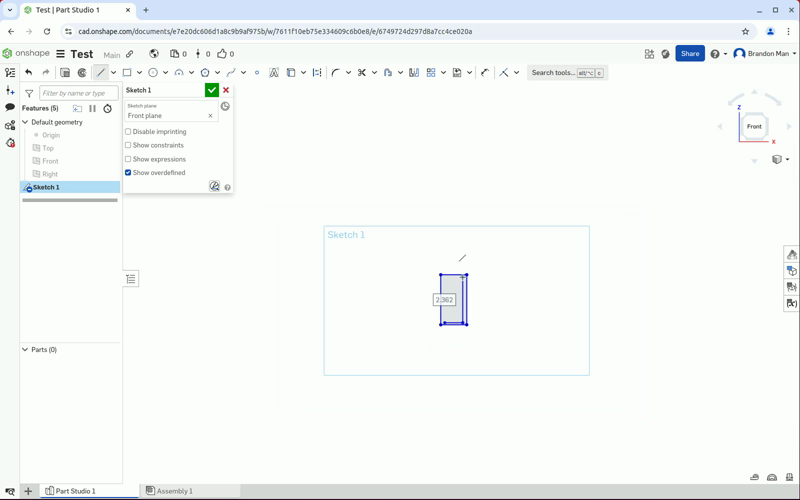
scroll(-6)
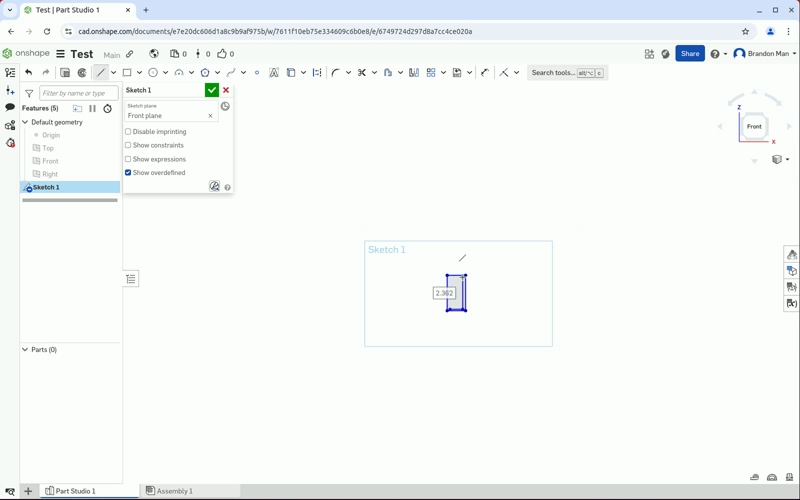
scroll(-6)
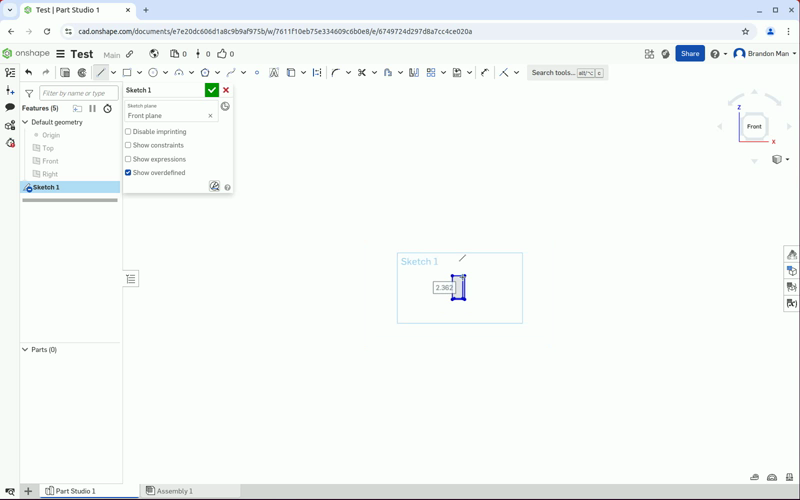
scroll(-6)
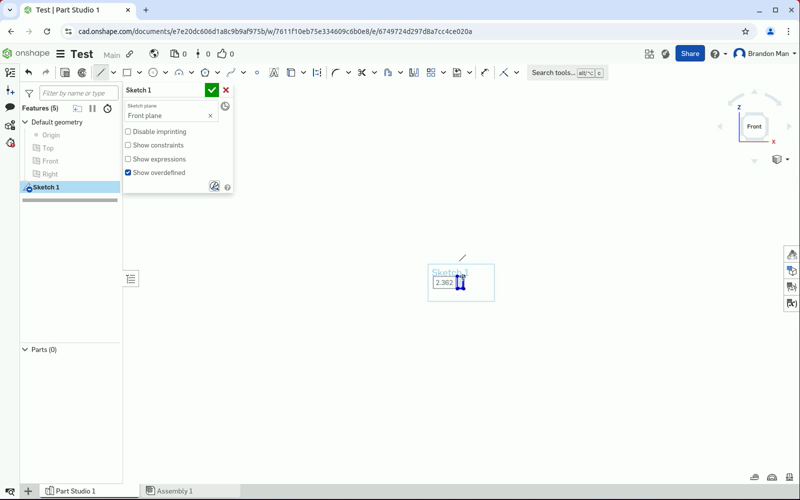
key_up(shift)
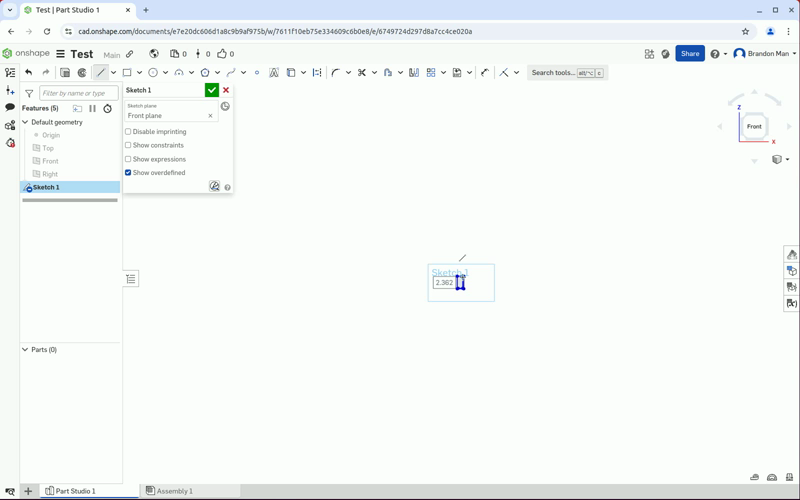
key_down(shift)
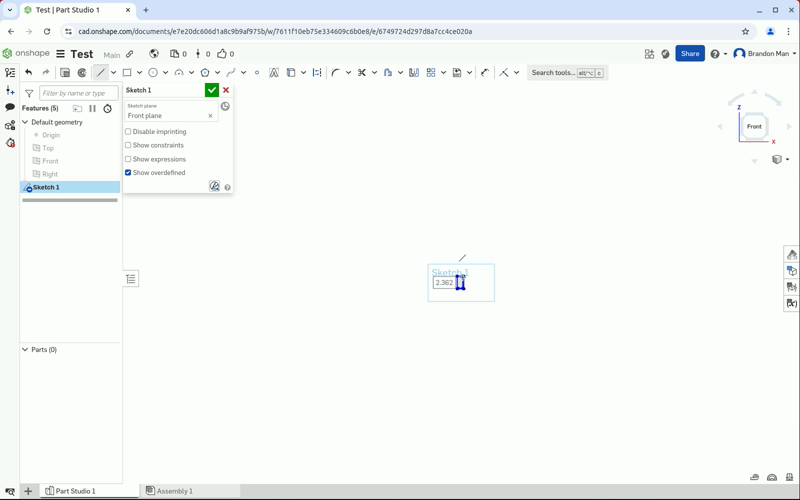
mouse_move(492, 276)
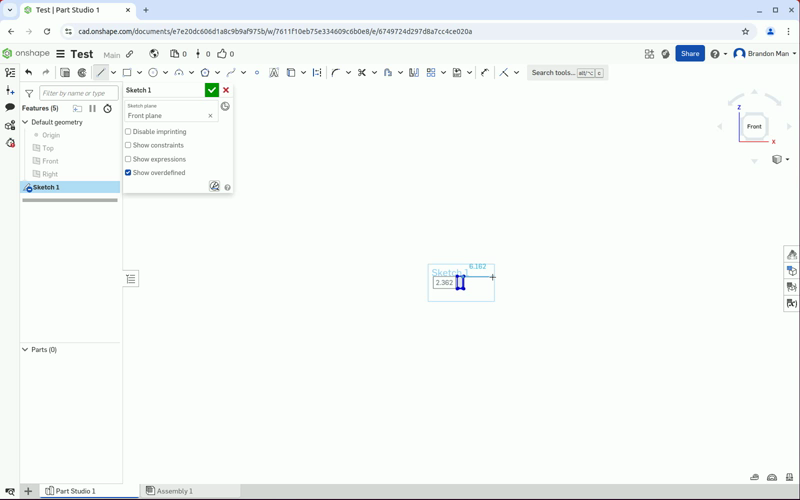
mouse_move(458, 276)
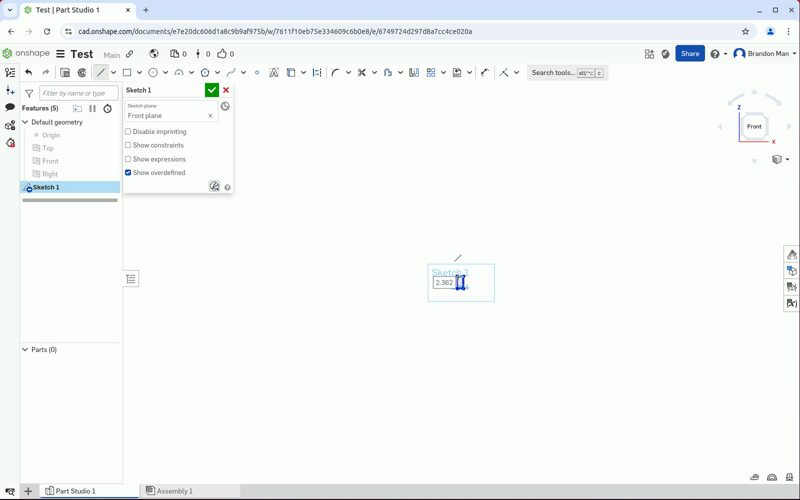
scroll(6)
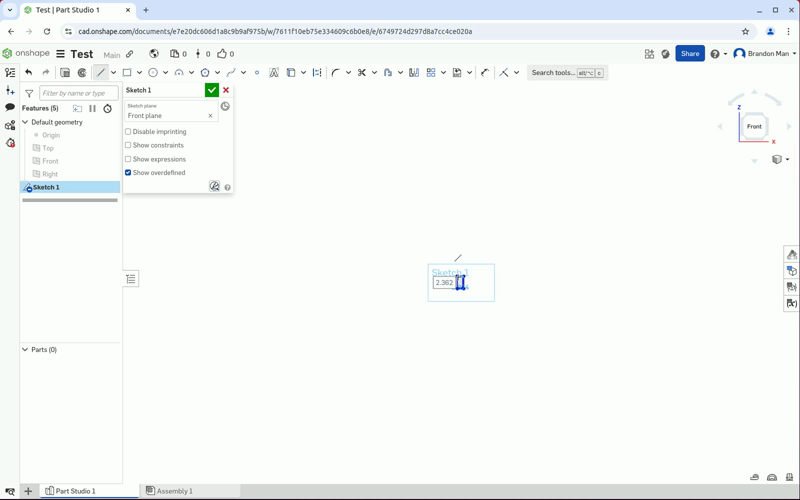
scroll(6)
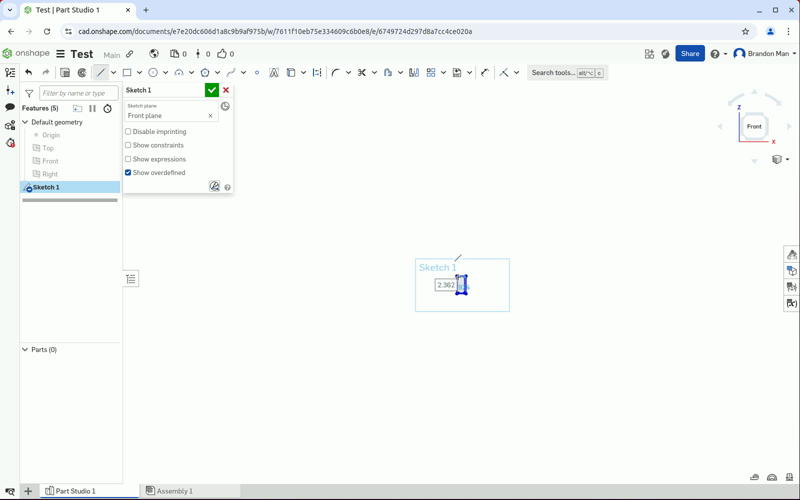
scroll(6)
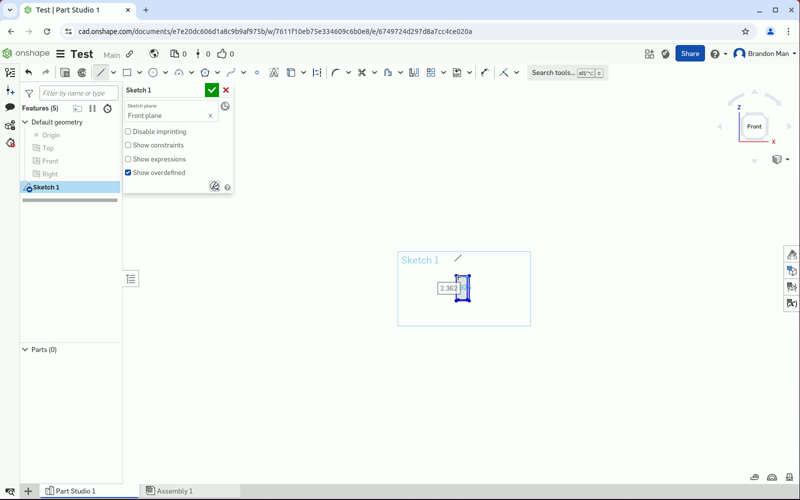
scroll(6)
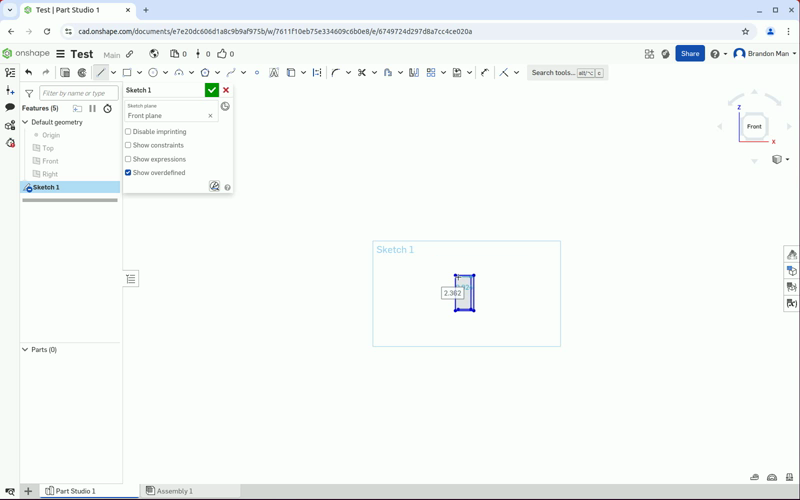
scroll(6)
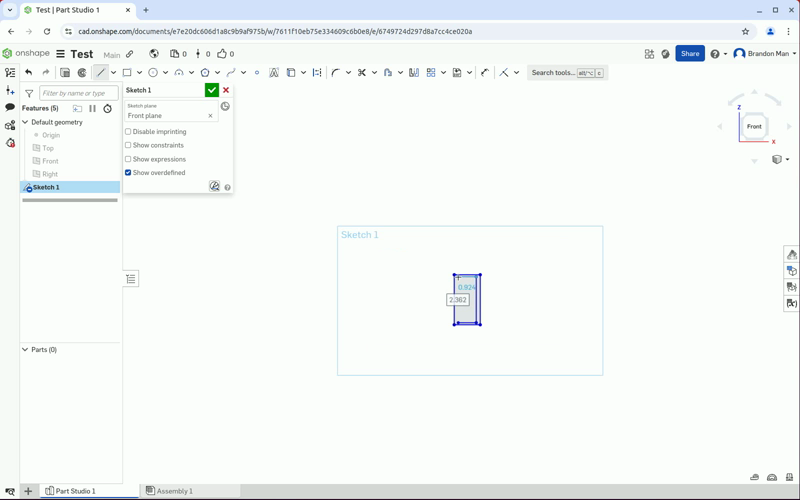
scroll(6)
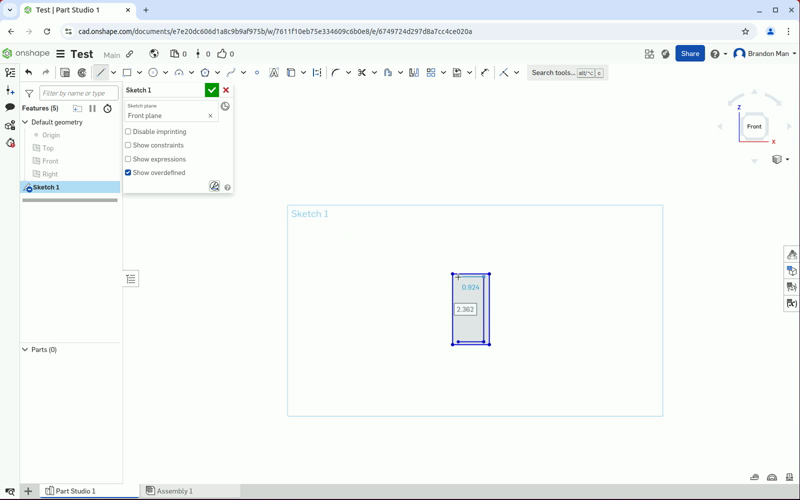
scroll(6)
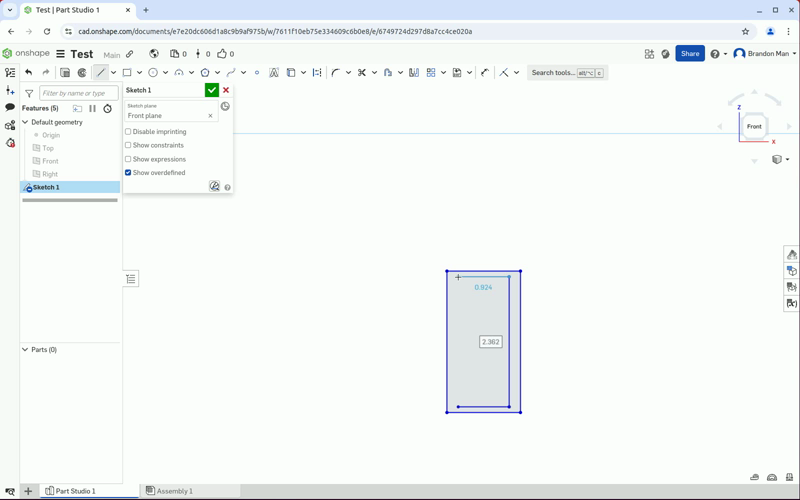
click(458, 276)
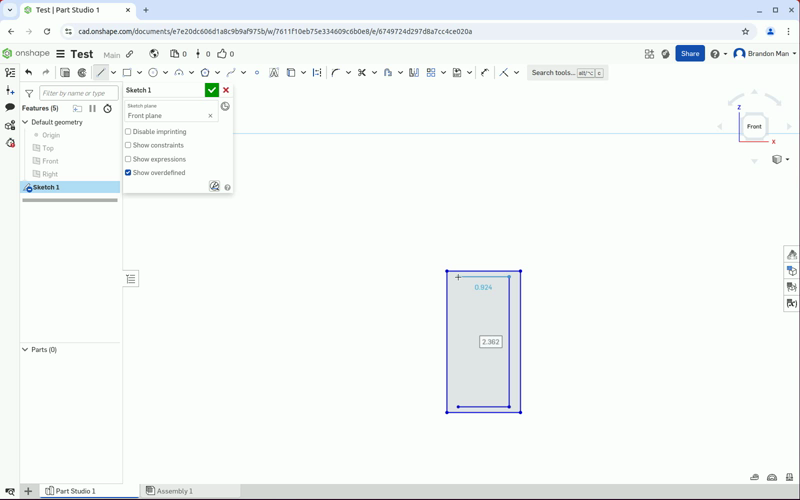
scroll(-6)
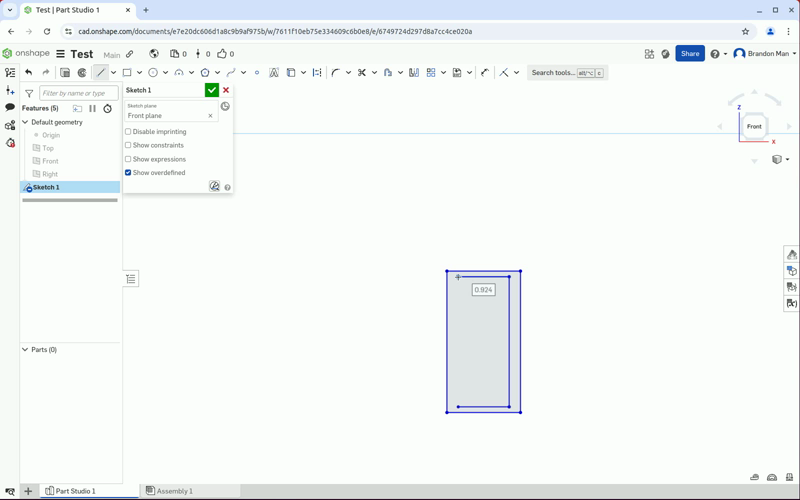
scroll(-6)
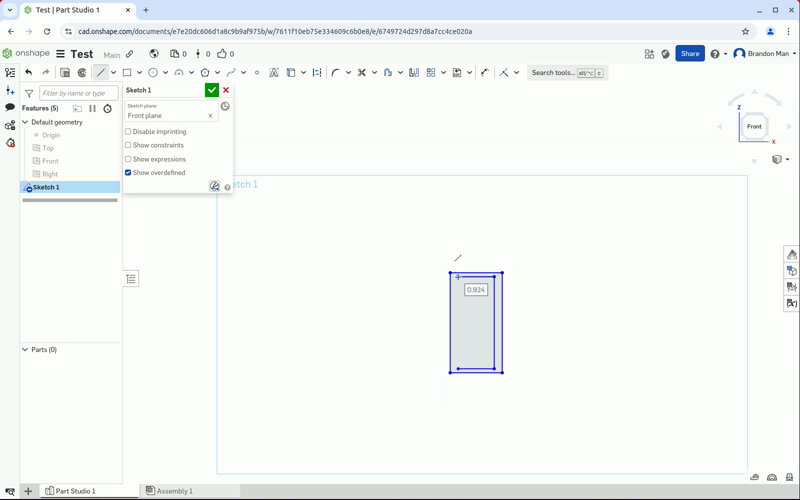
scroll(-6)
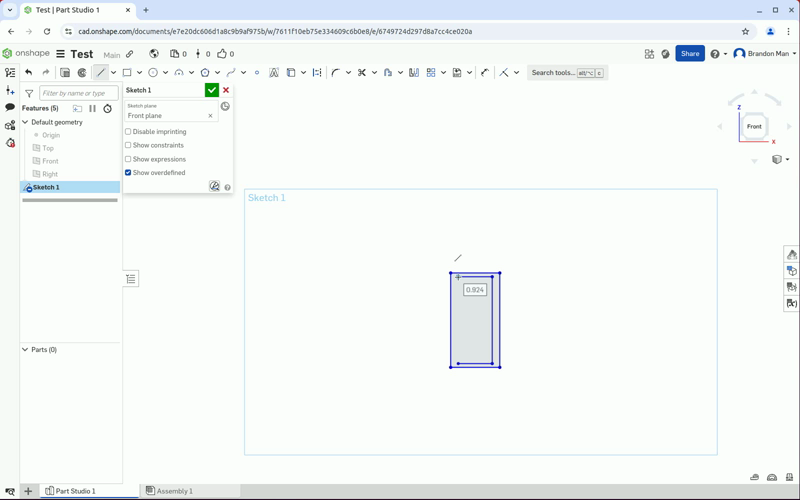
scroll(-6)
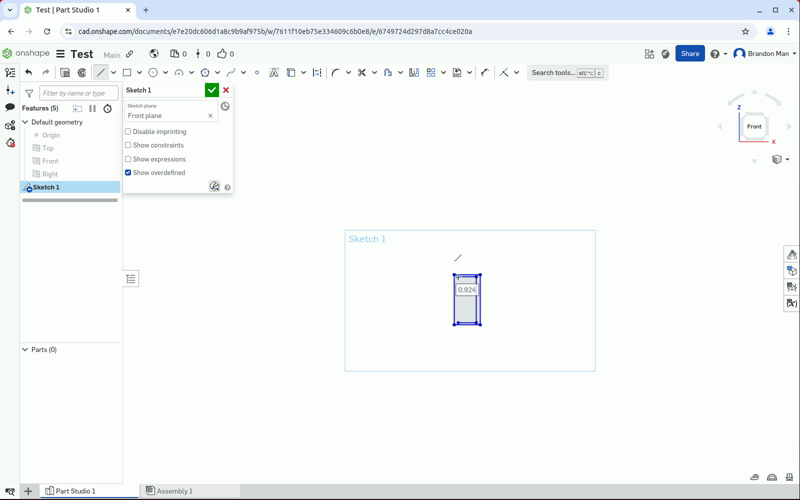
scroll(-6)
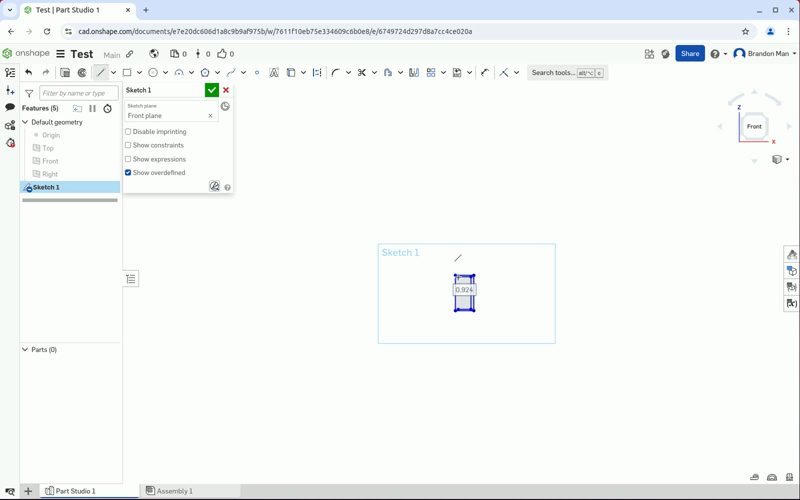
scroll(-6)
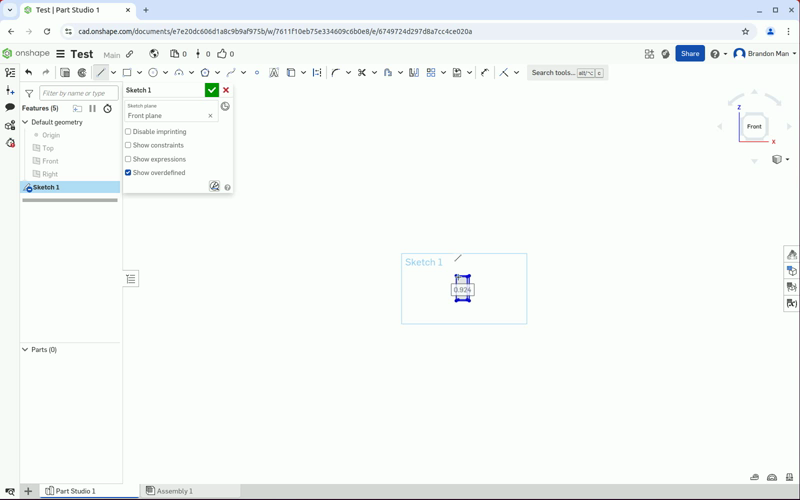
scroll(-6)
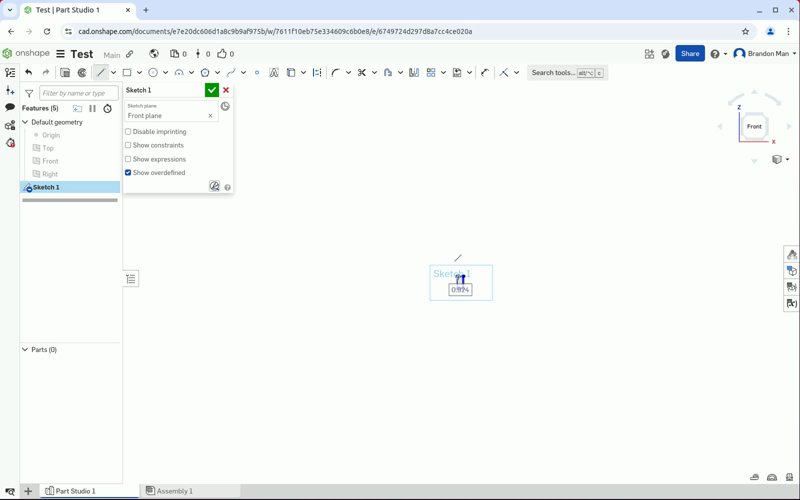
key_up(shift)
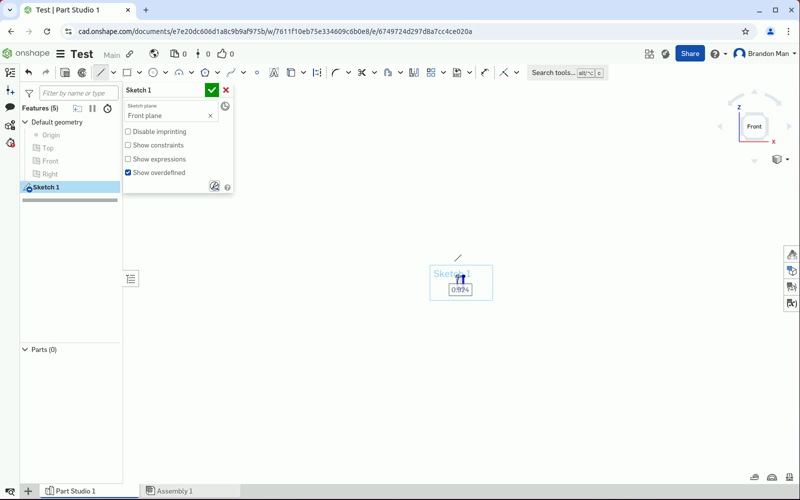
mouse_move(488, 276)
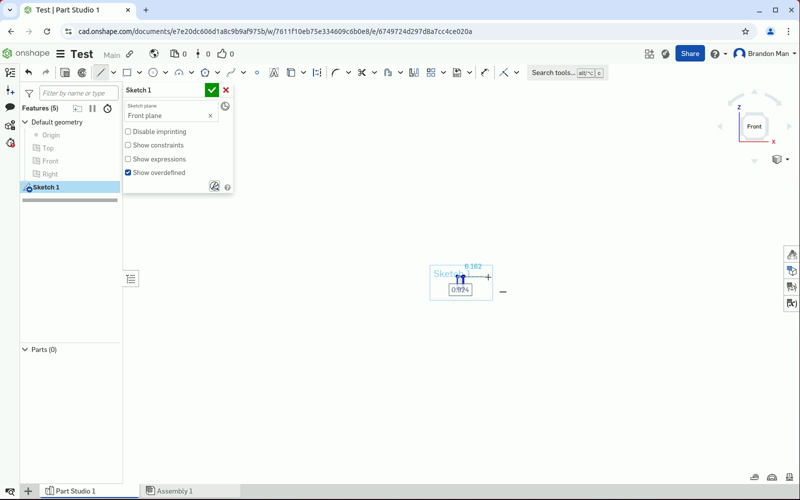
key_down(shift)
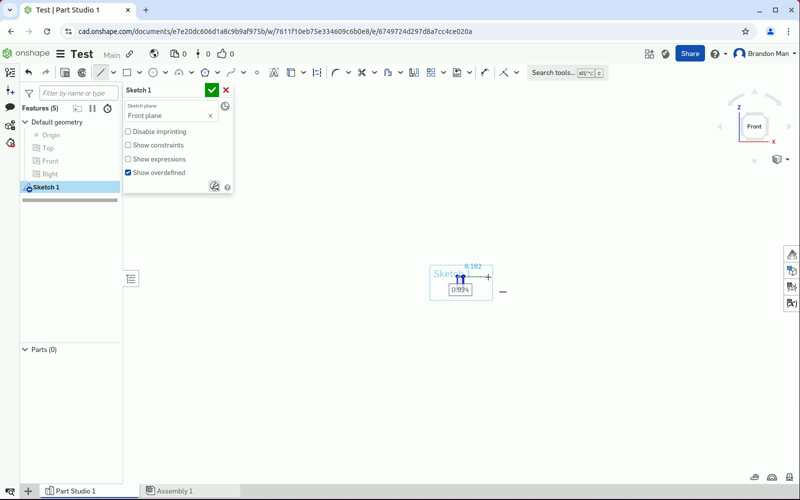
mouse_move(458, 288)
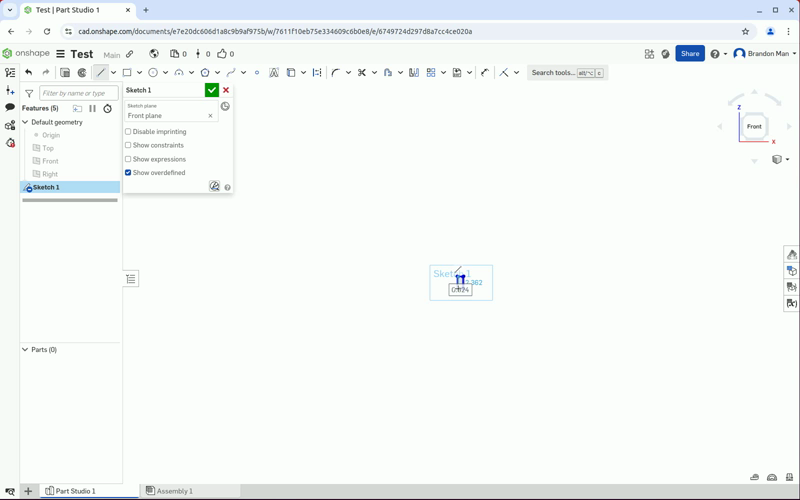
scroll(6)
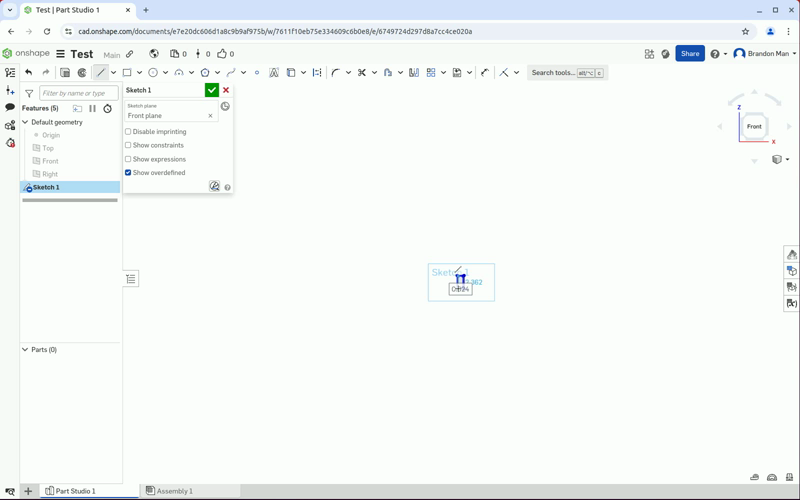
scroll(6)
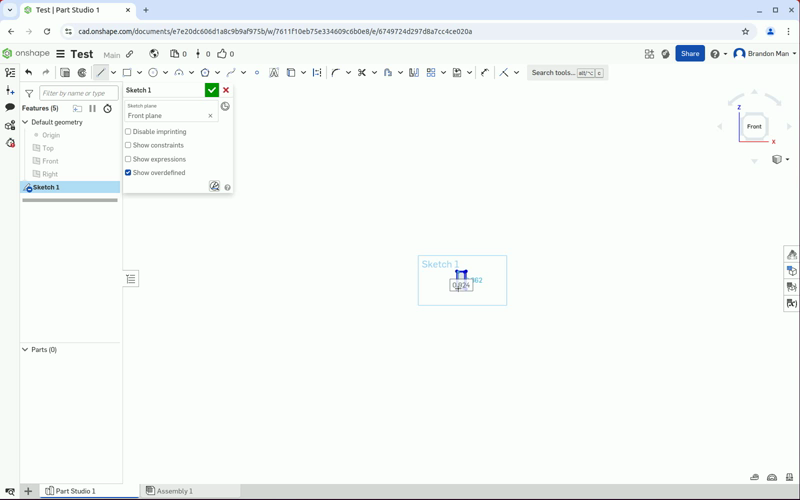
scroll(6)
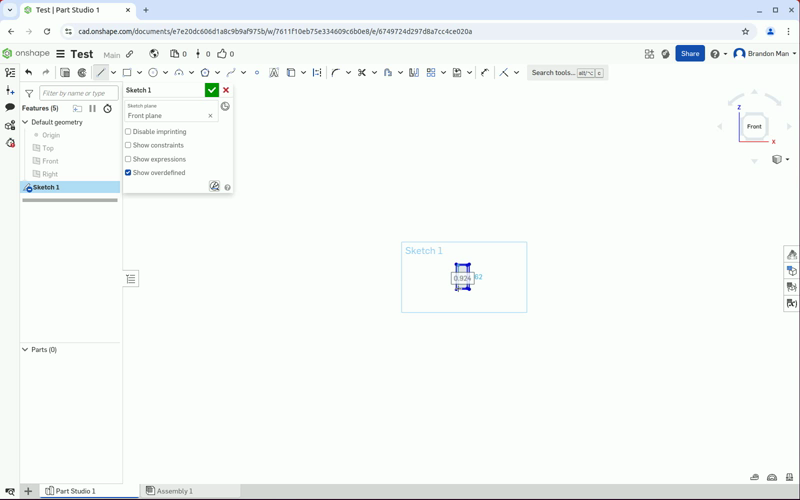
scroll(6)
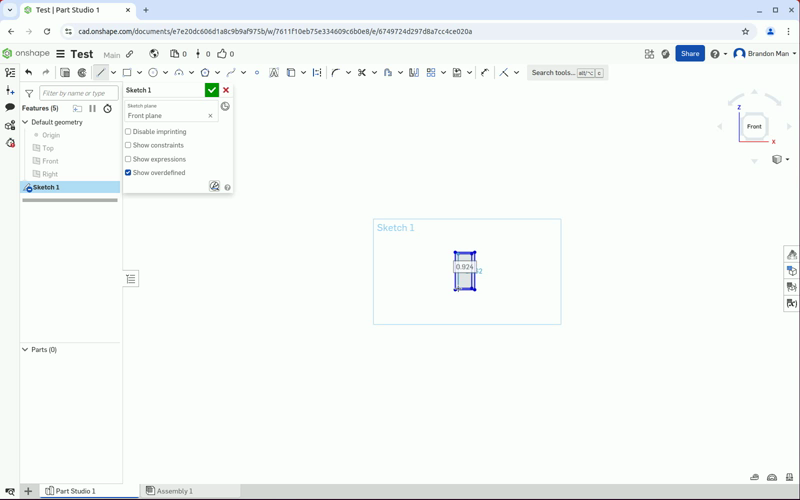
scroll(6)
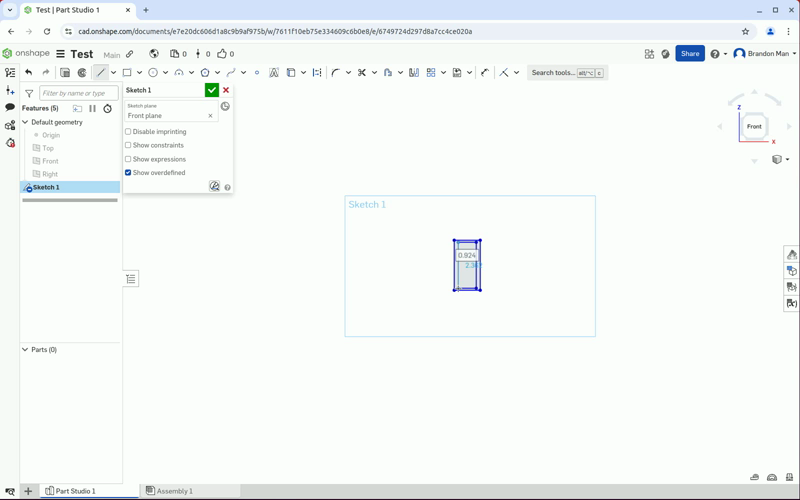
scroll(6)
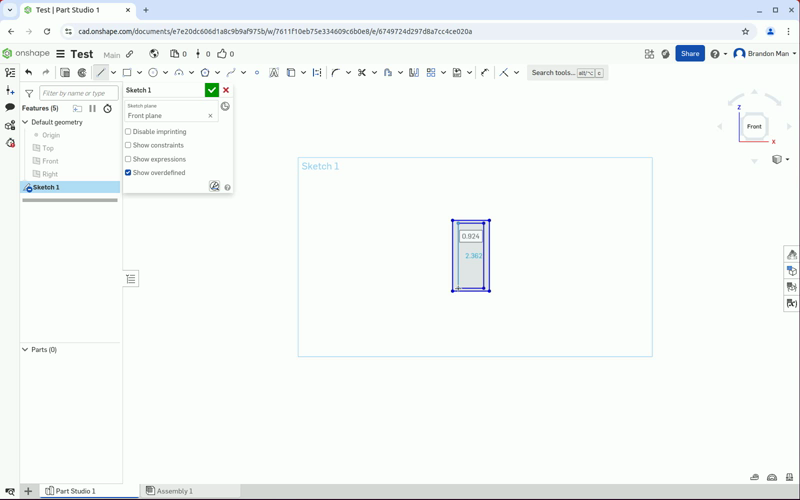
scroll(6)
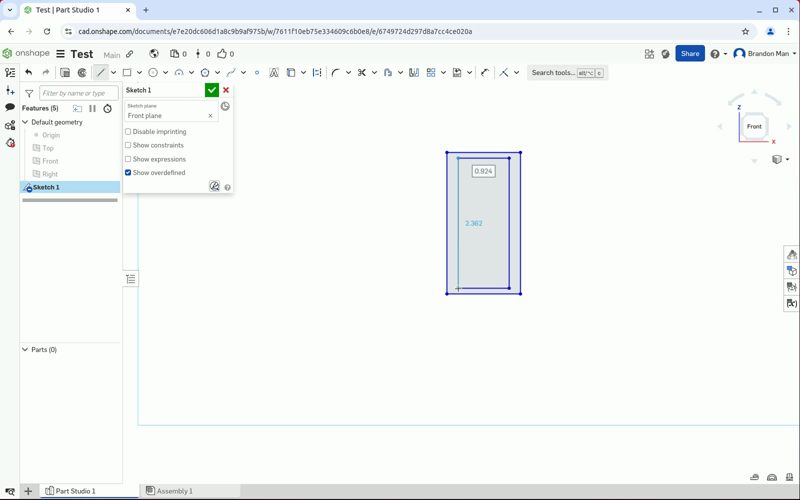
key_up(shift)
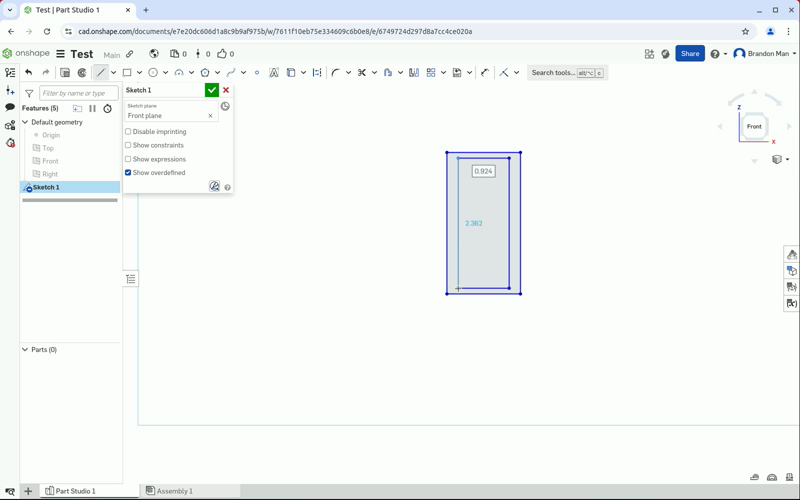
click(458, 288)
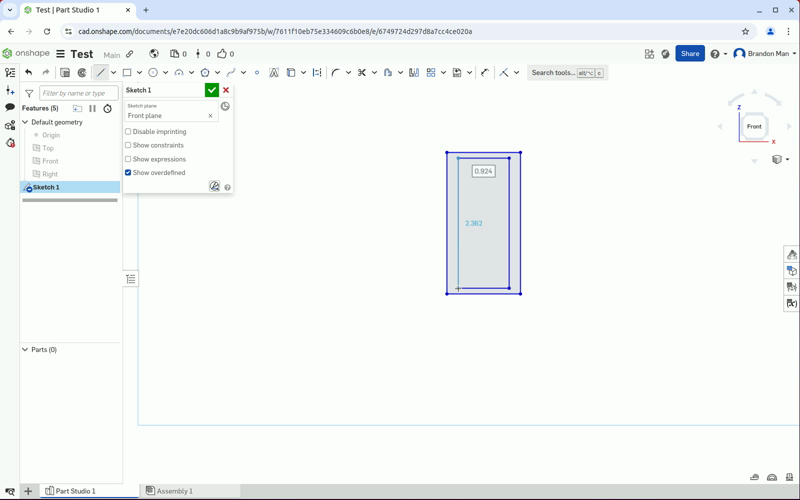
scroll(-6)
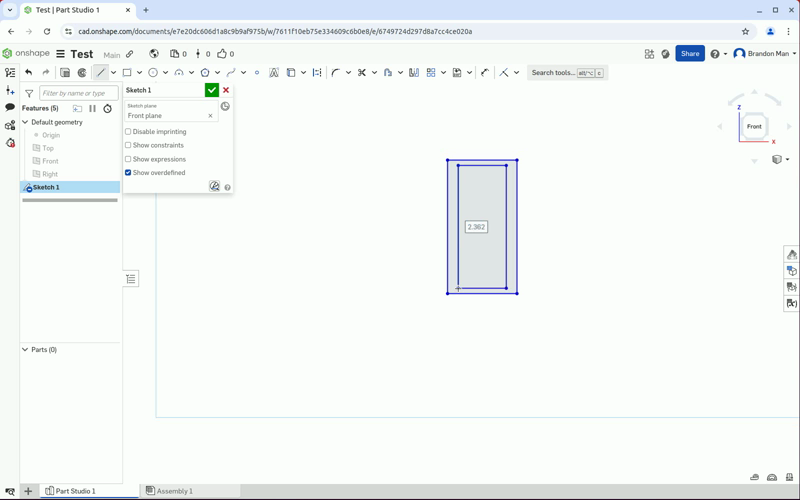
scroll(-6)
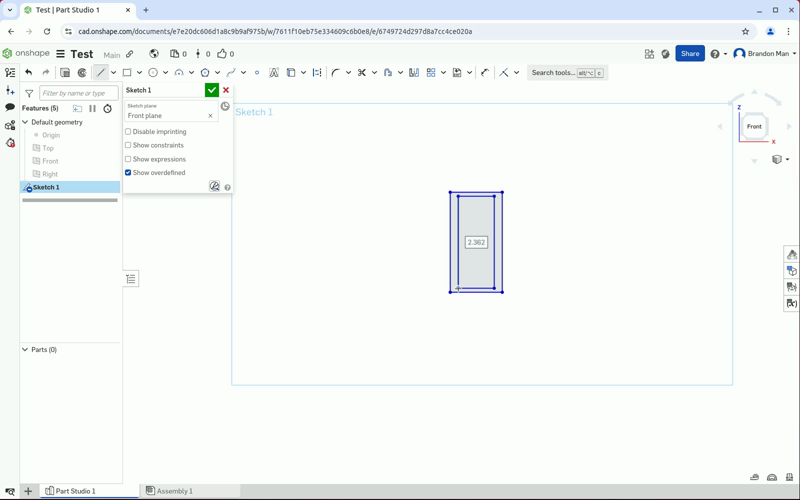
scroll(-6)
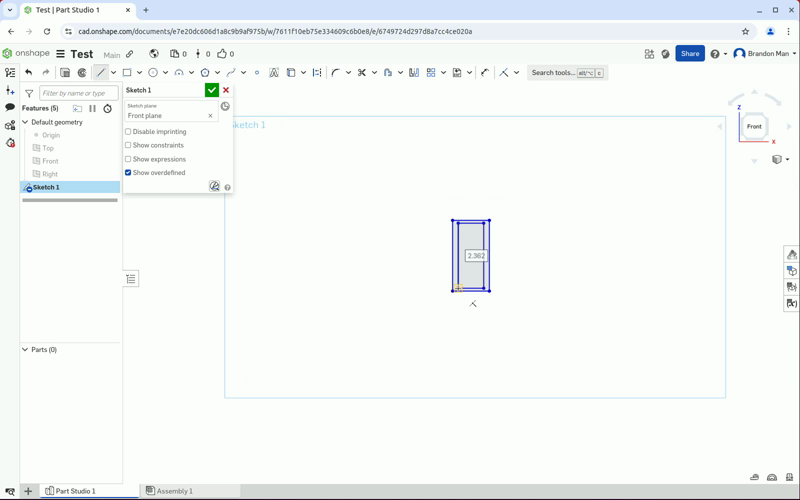
scroll(-6)
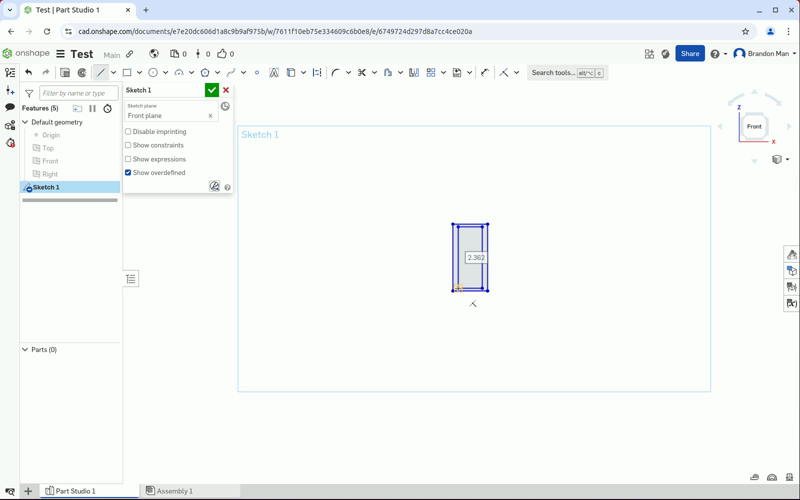
scroll(-6)
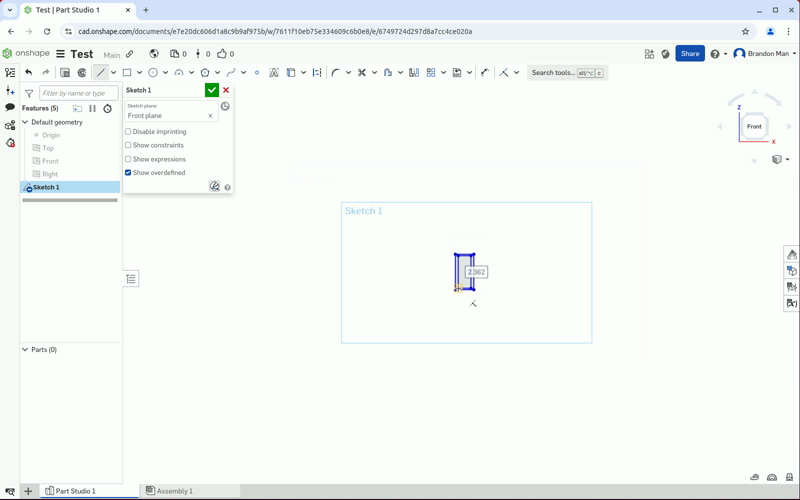
scroll(-6)
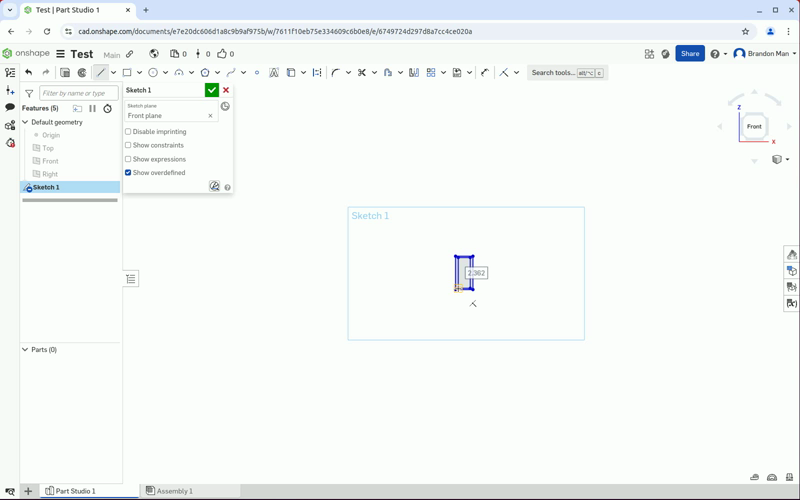
scroll(-6)
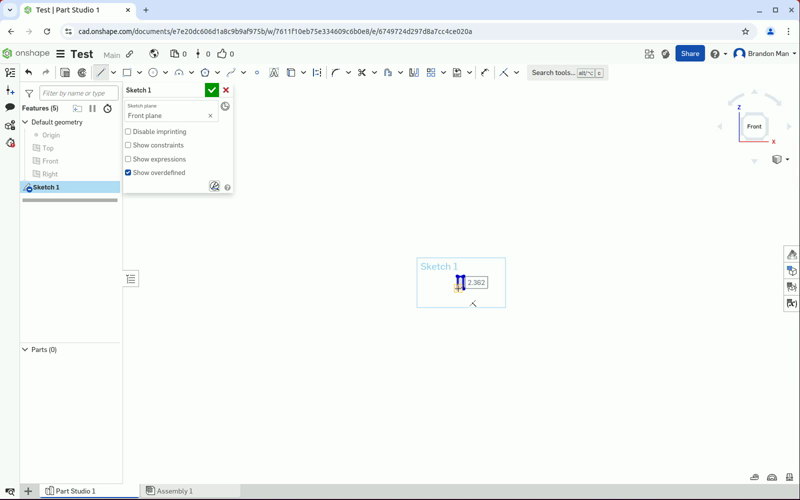
key(esc)
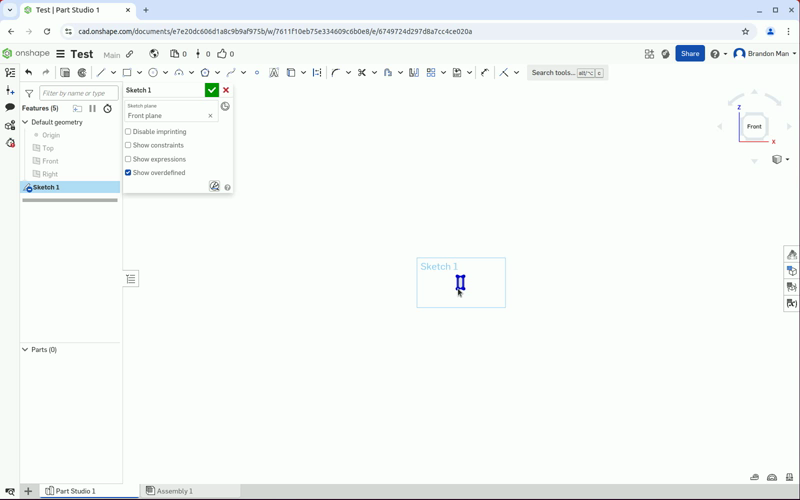
mouse_move(462, 288)
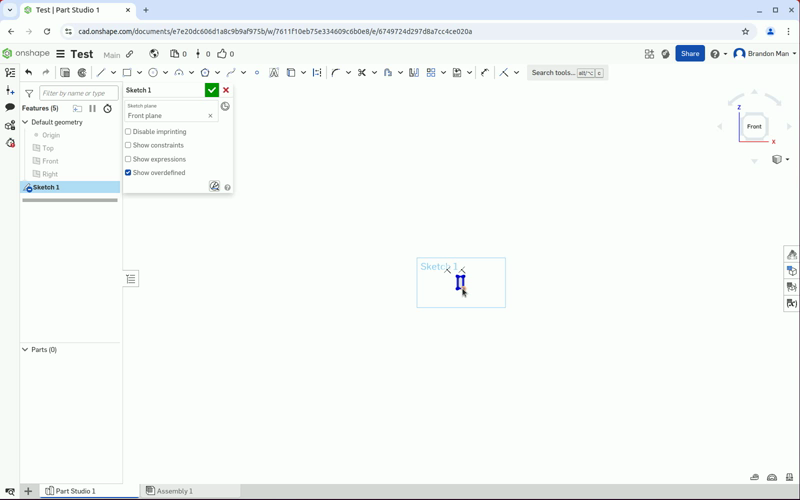
scroll(6)
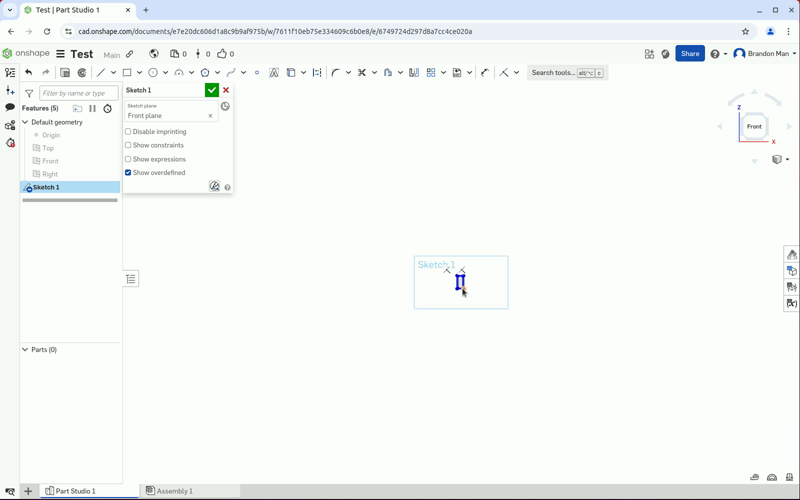
scroll(6)
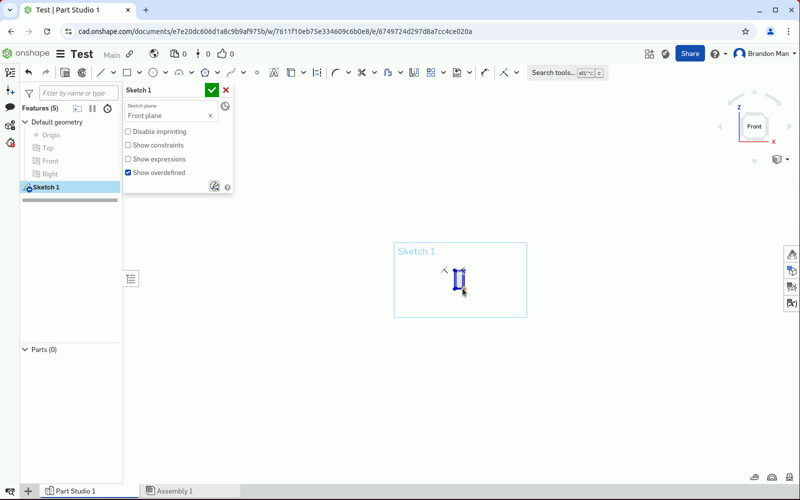
scroll(6)
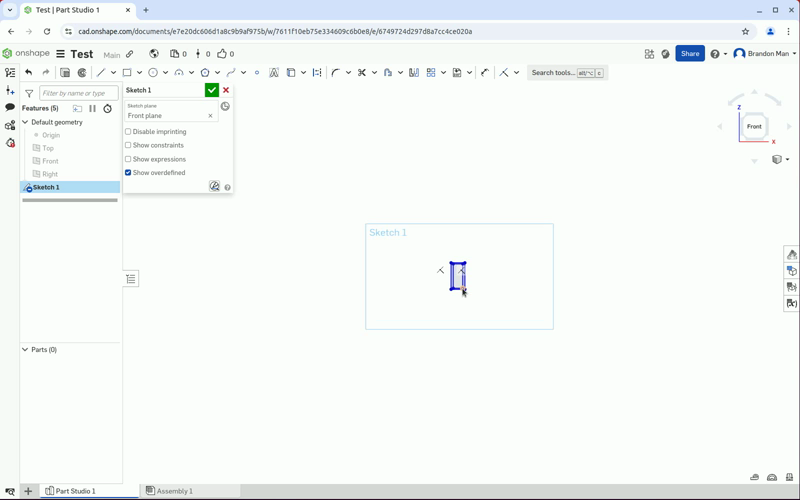
scroll(6)
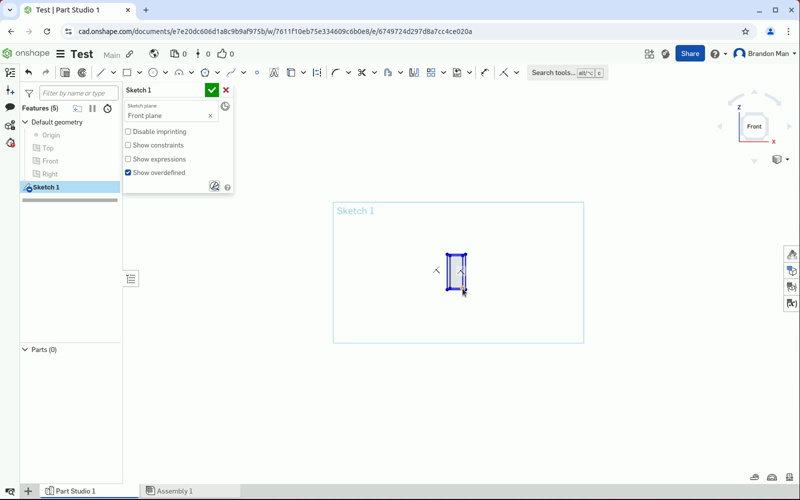
scroll(6)
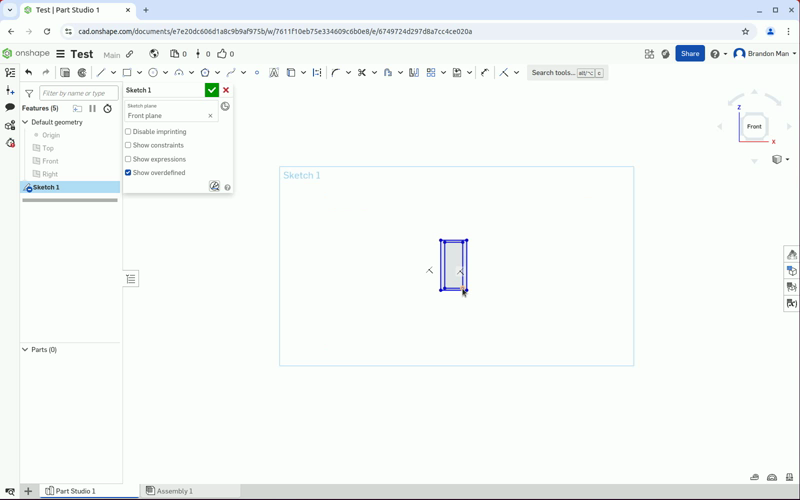
scroll(6)
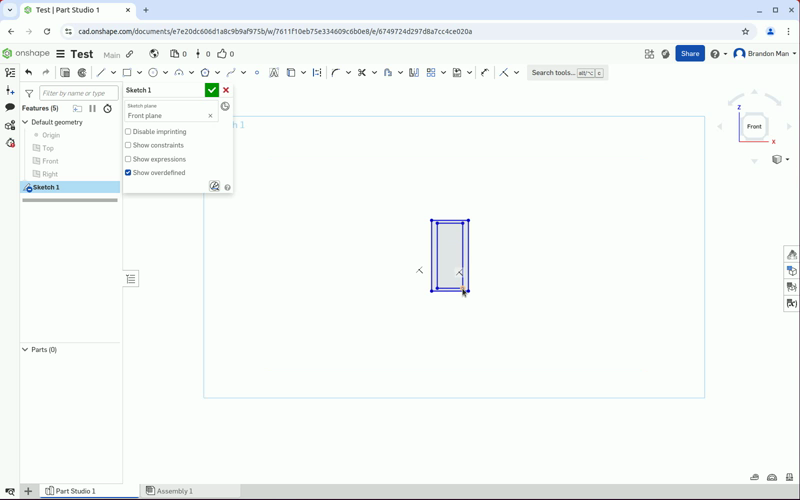
scroll(6)
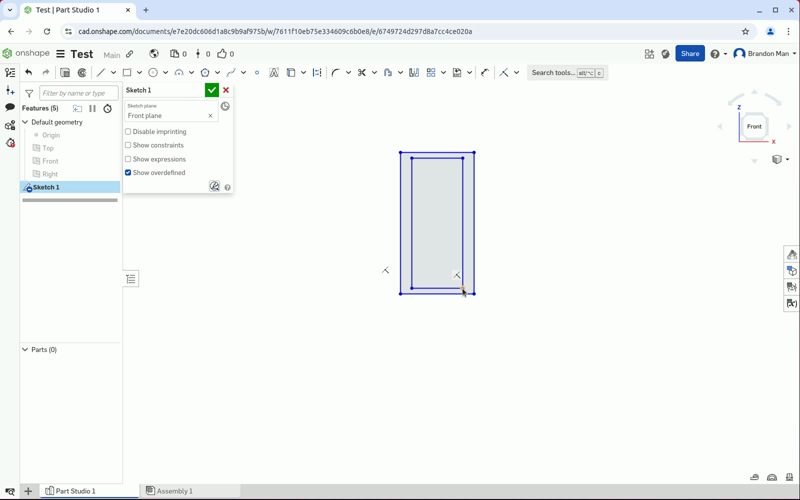
click(462, 288)
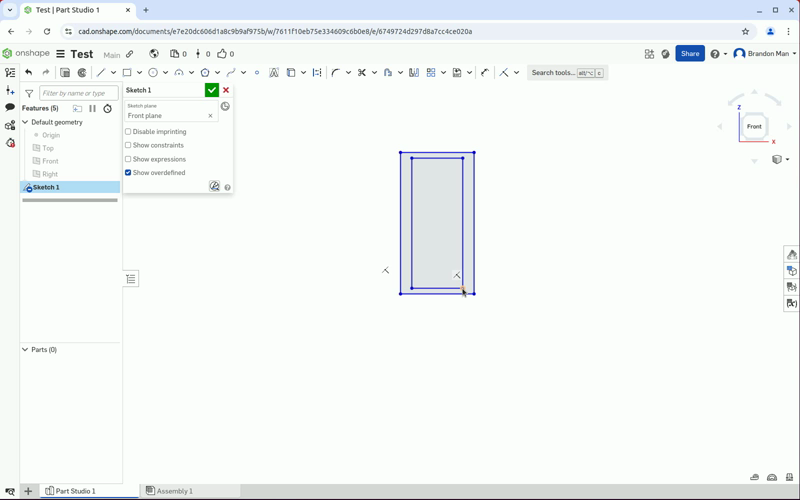
scroll(-6)
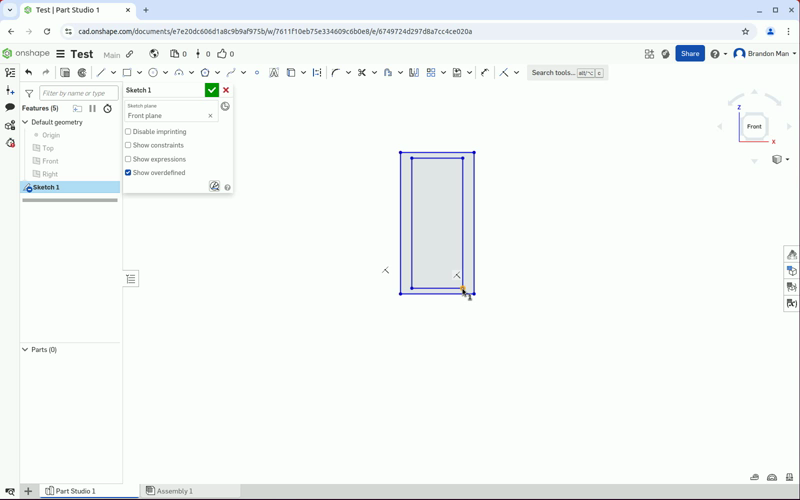
scroll(-6)
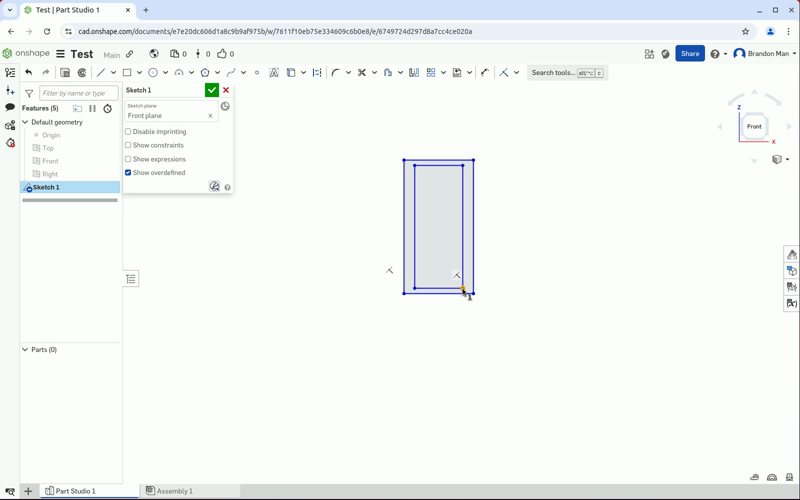
scroll(-6)
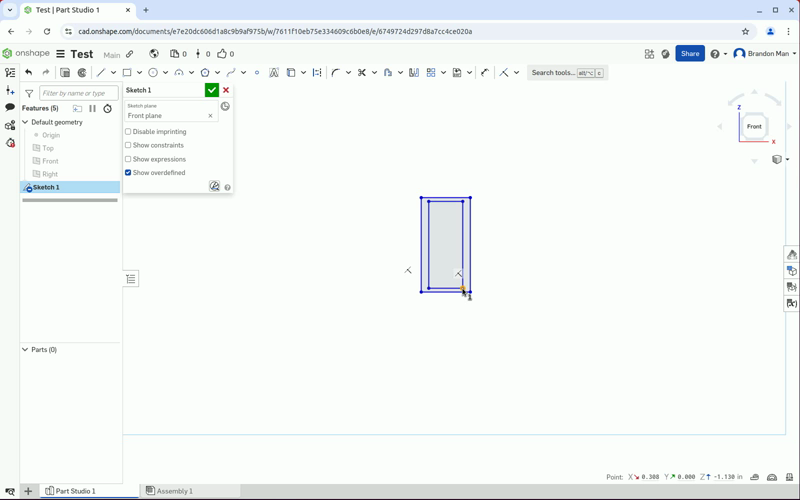
scroll(-6)
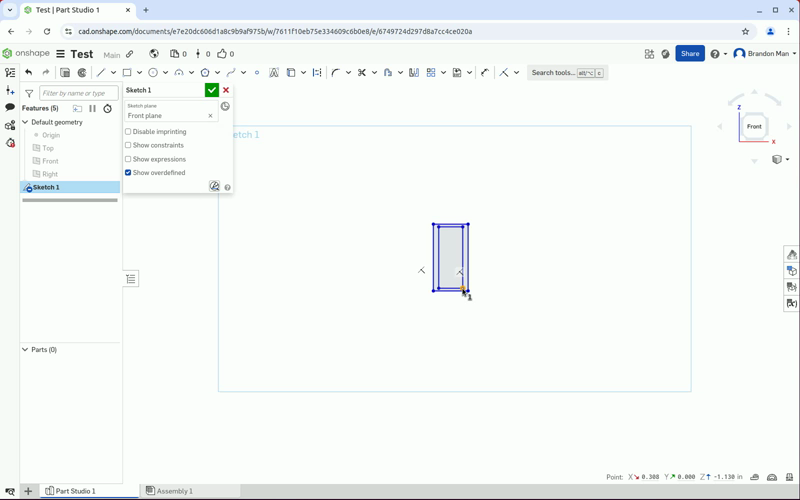
scroll(-6)
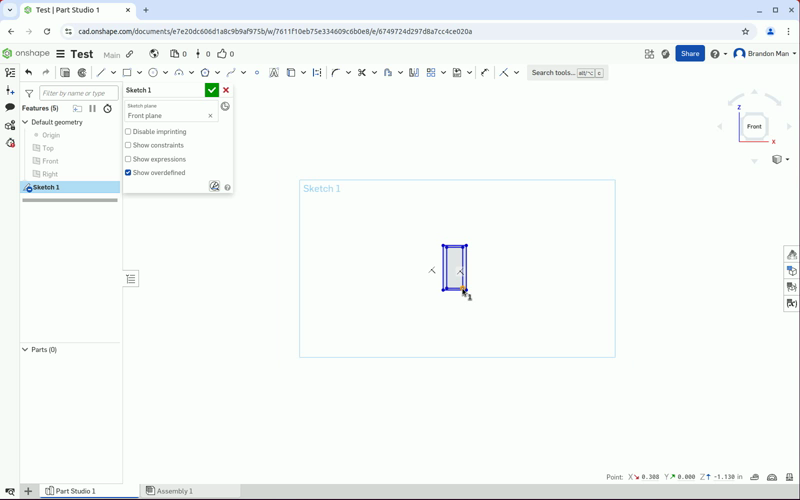
scroll(-6)
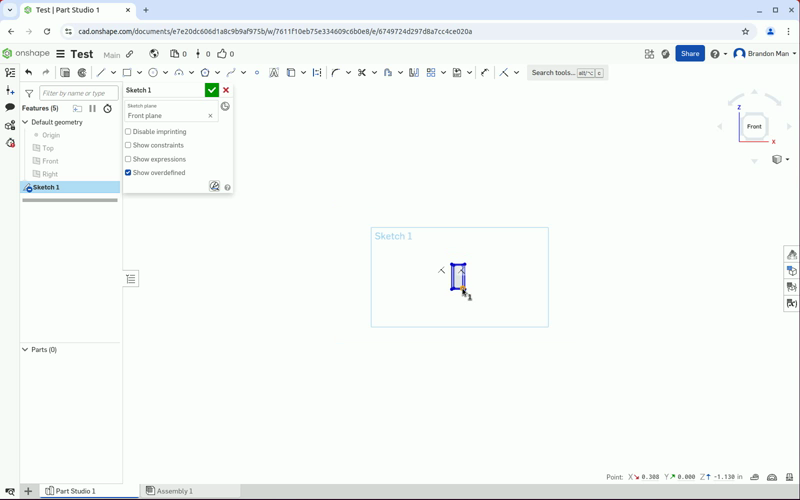
scroll(-6)
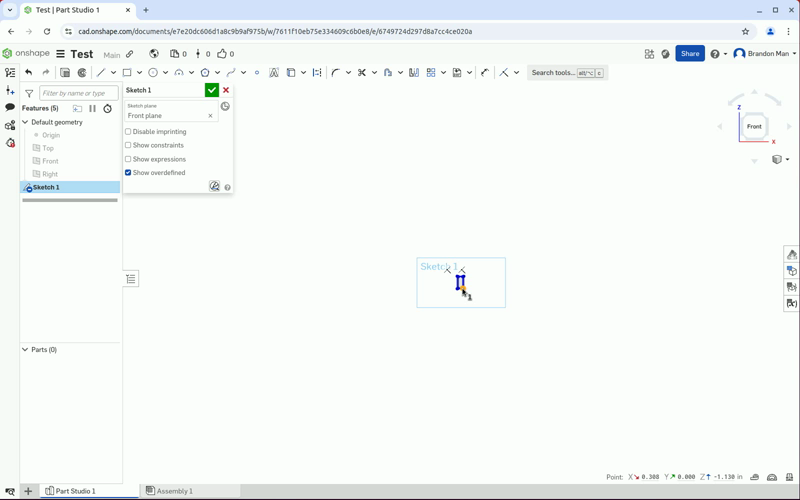
mouse_move(73, 352)
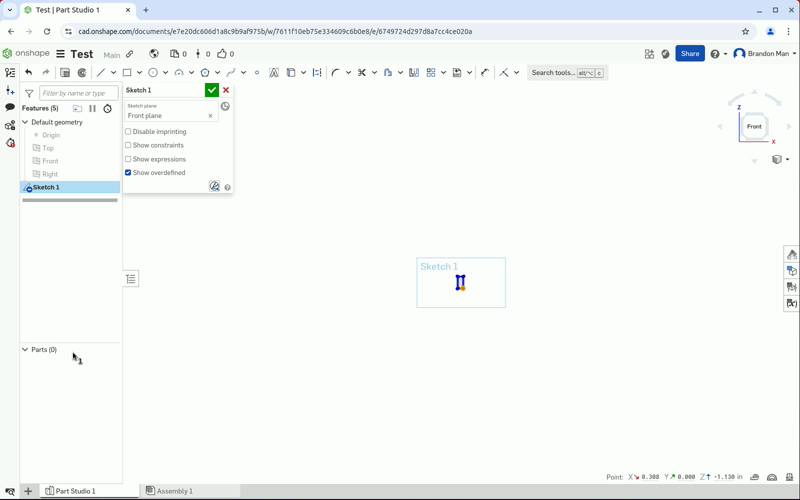
key(shift+y)
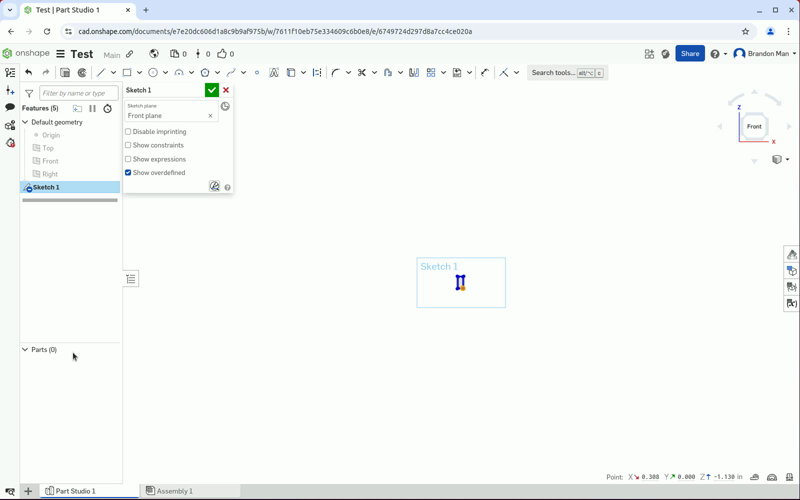
key(shift+e)
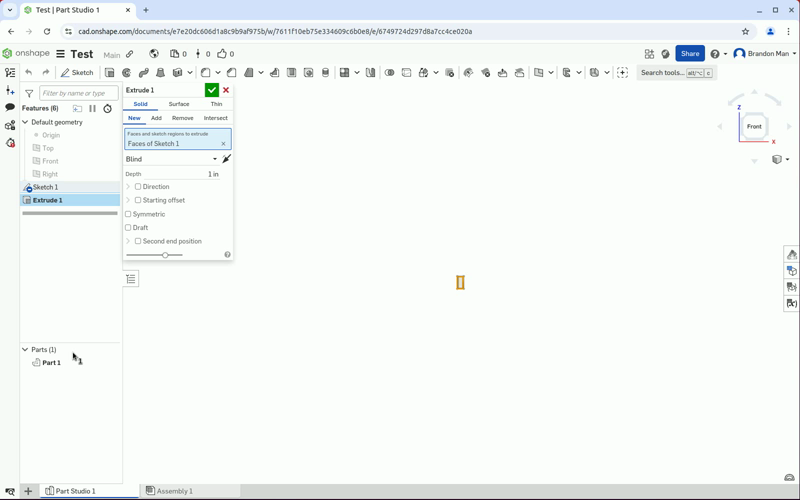
mouse_move(143, 106)
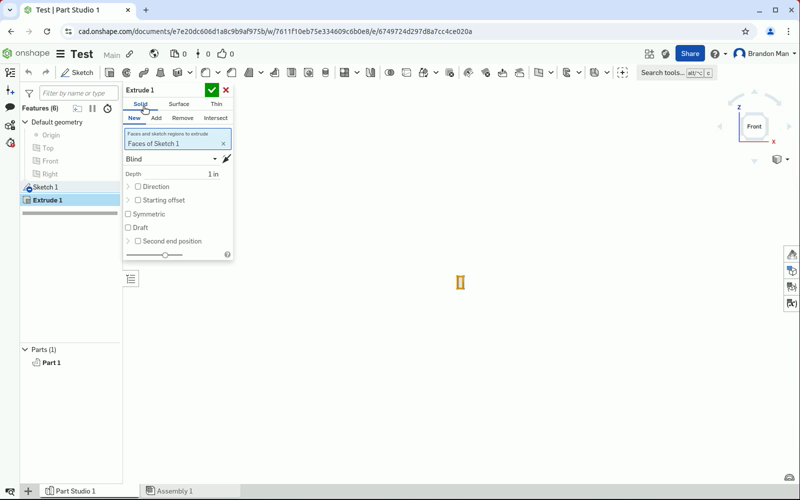
click(143, 106)
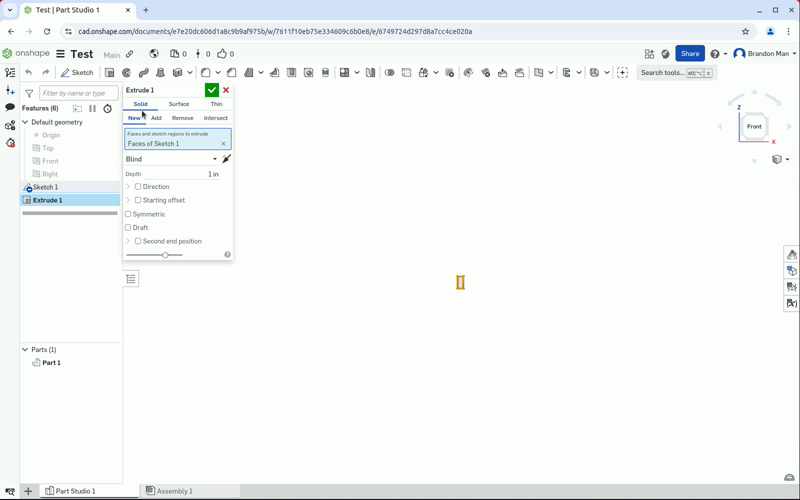
mouse_move(137, 120)
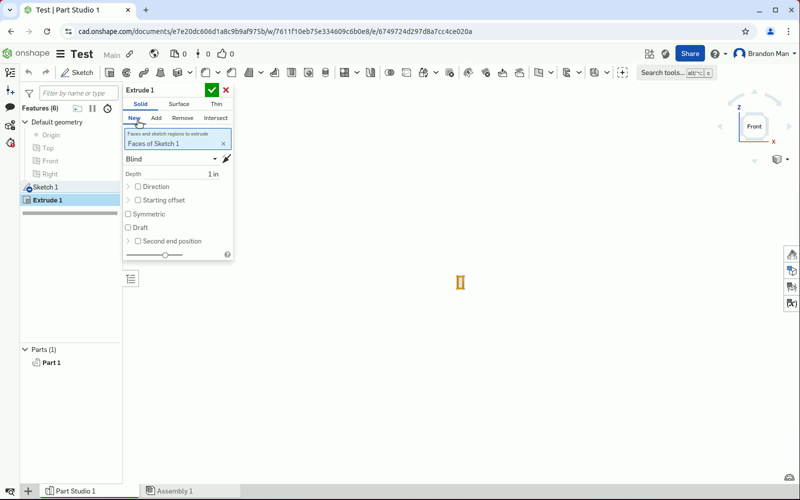
click(137, 120)
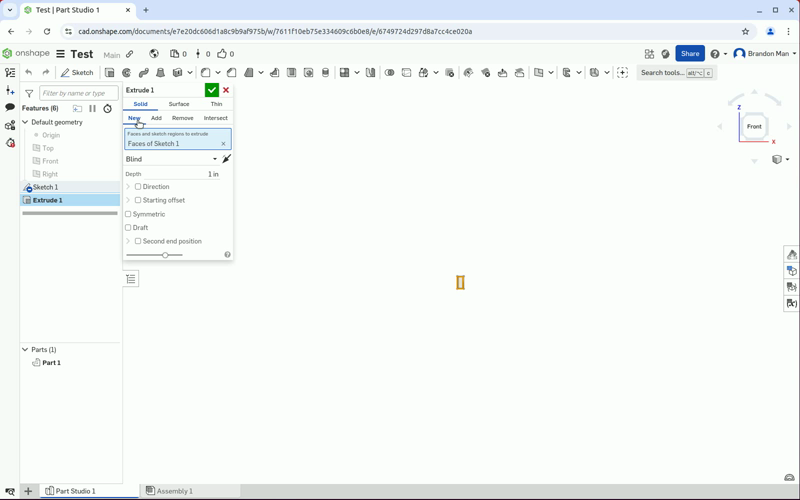
key(tab, 4)
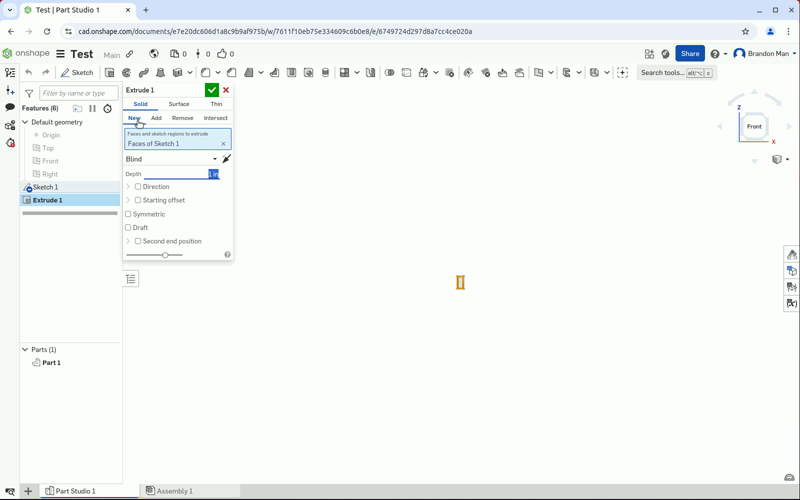
text(23.108)
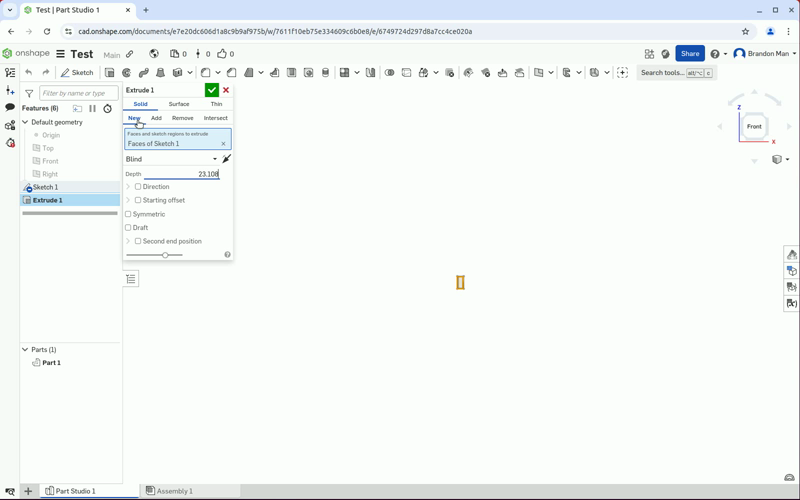
key(enter)
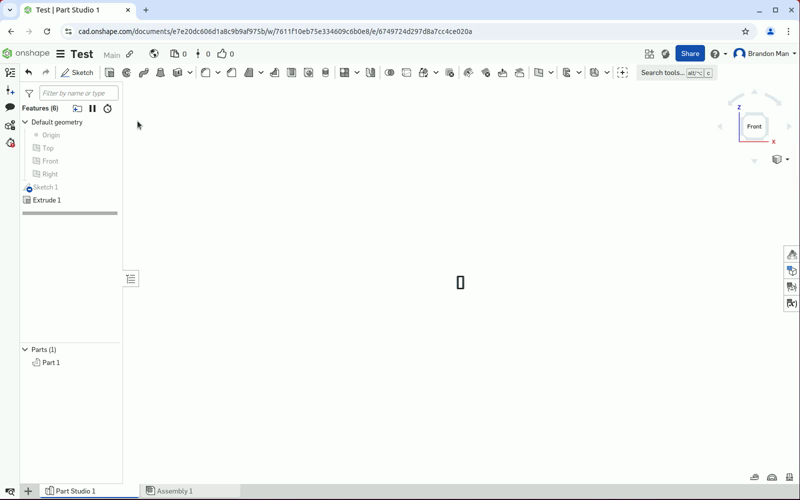
key(shift+h)
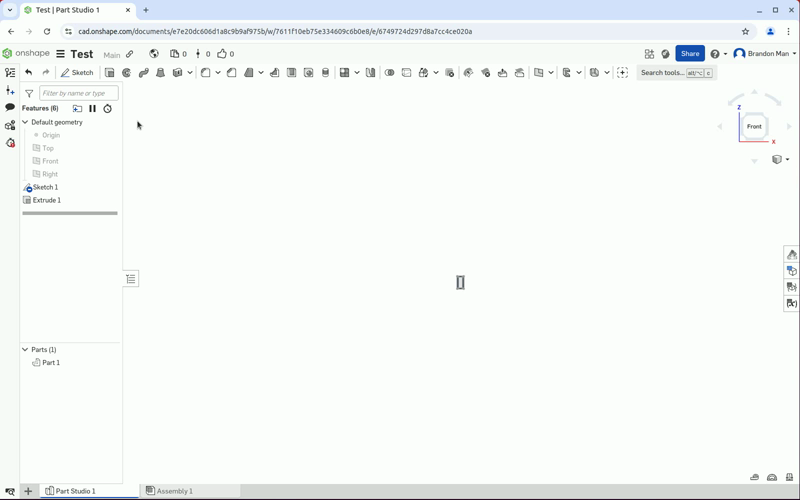
key(shift+h)
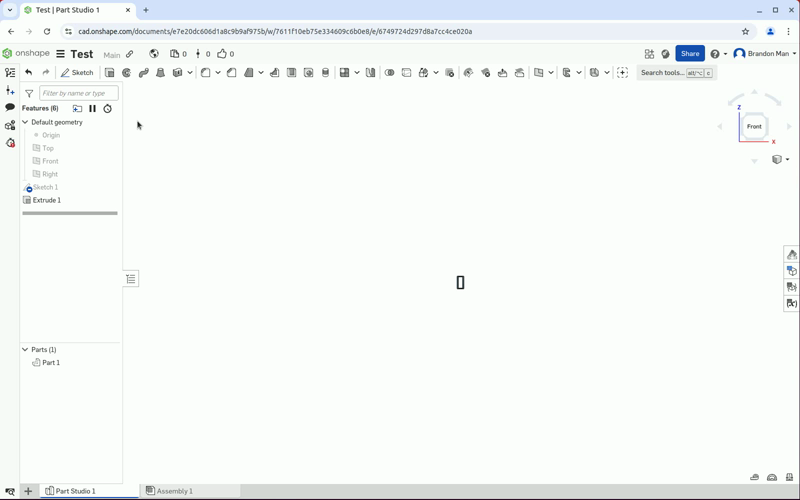
mouse_move(73, 189)
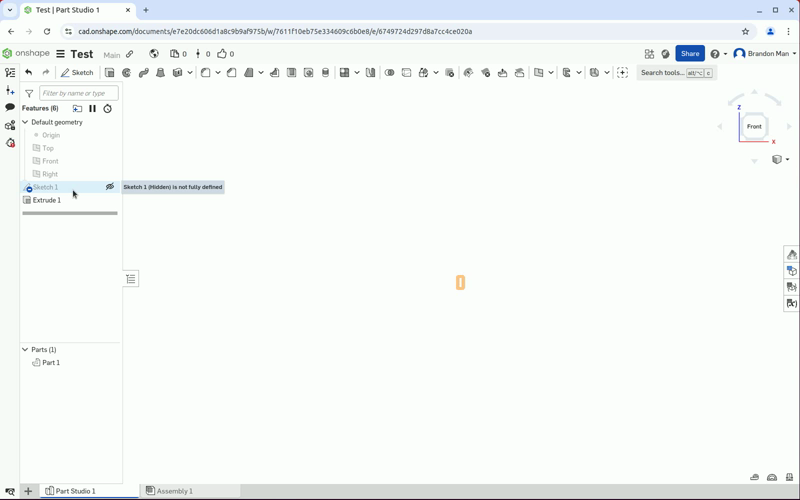
click(73, 189)
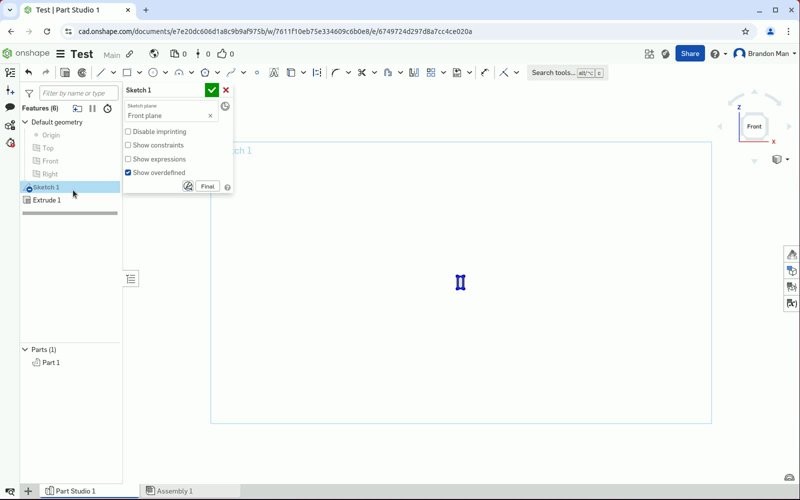
mouse_move(229, 92)
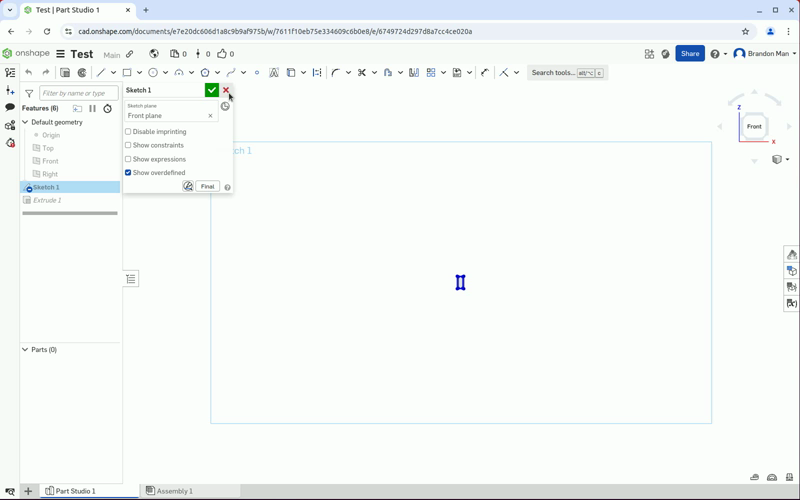
click(229, 92)
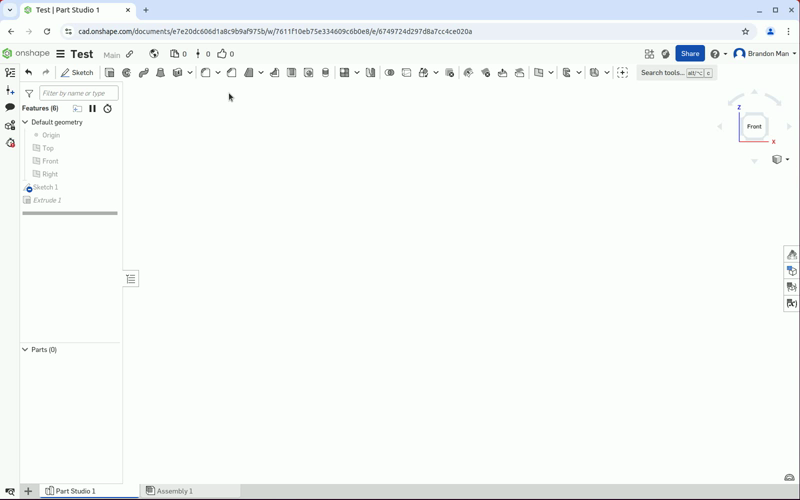
mouse_move(73, 352)
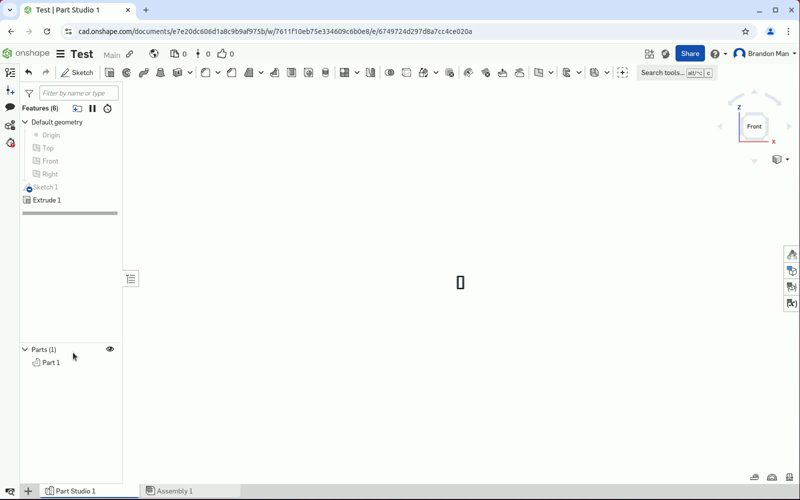
key(y)
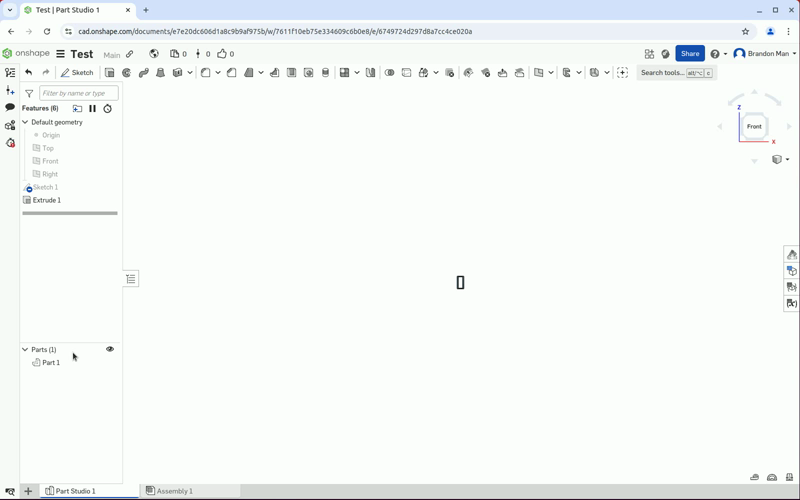
key(shift+p)
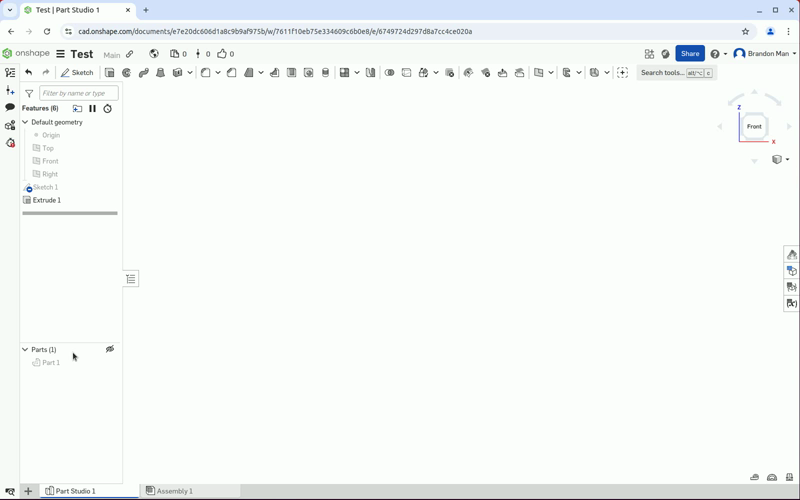
key(space)
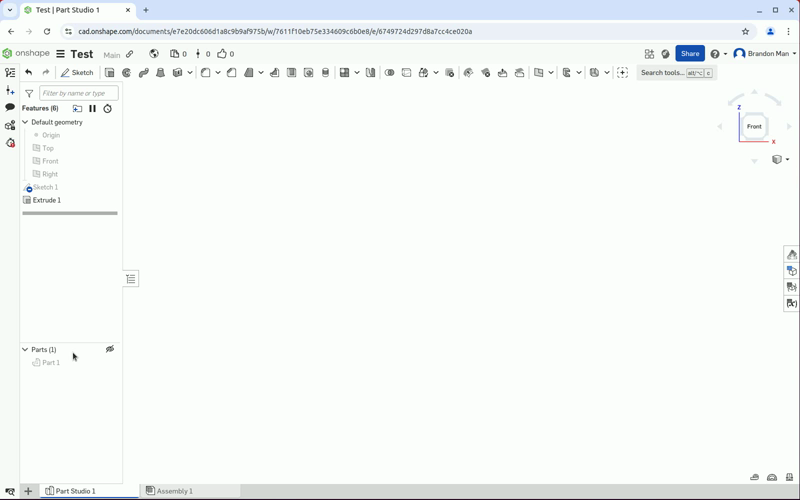
key_down(shift)
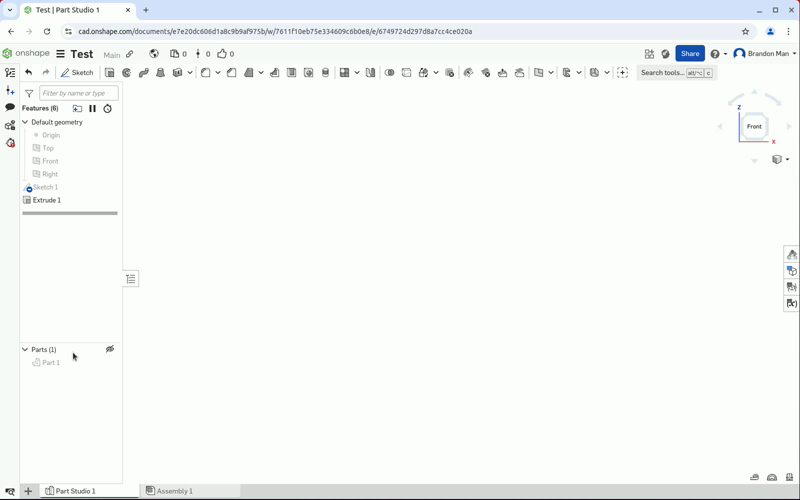
key(left)
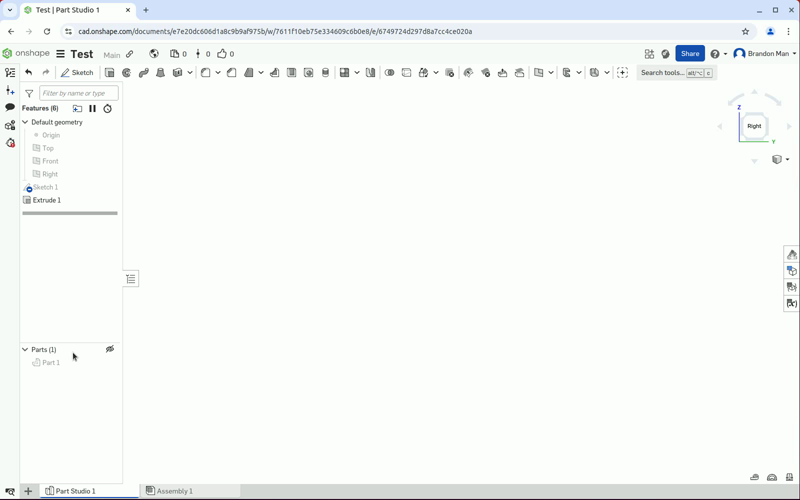
key_up(shift)
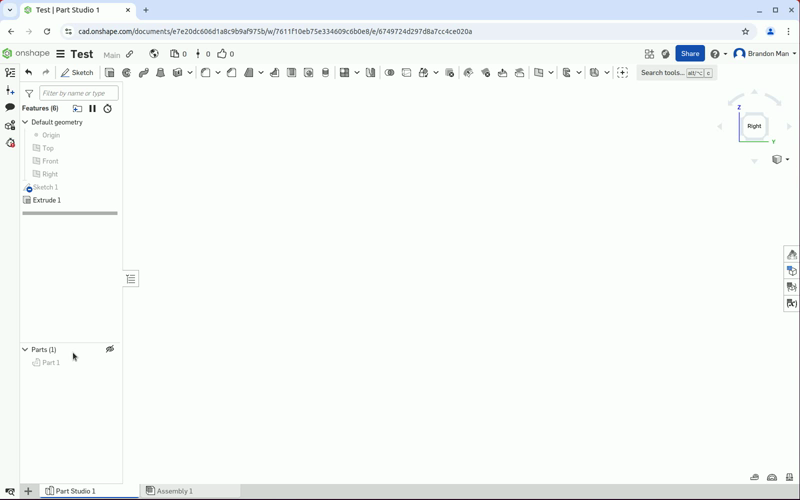
mouse_move(73, 352)
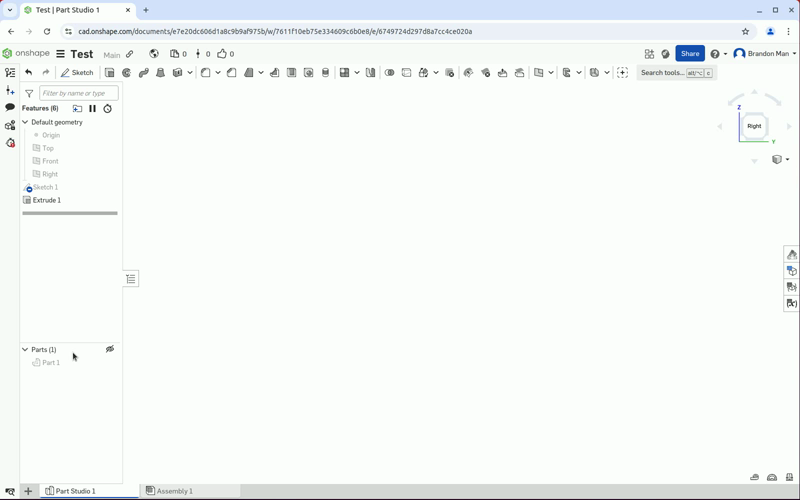
key(shift+y)
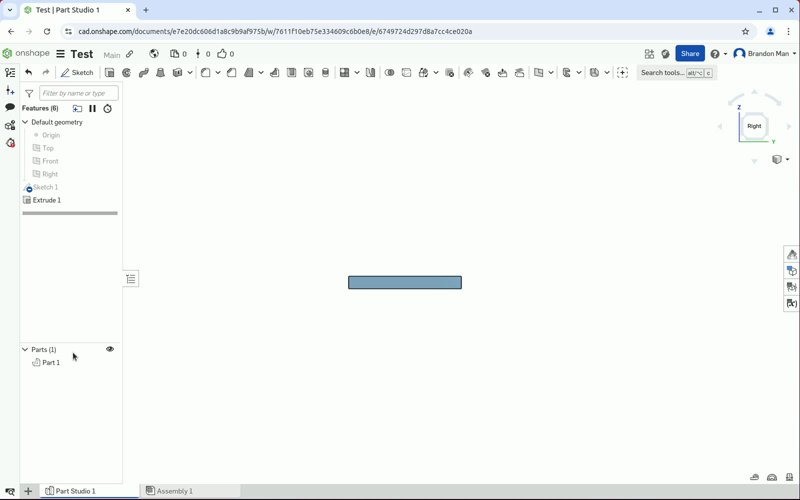
mouse_move(541, 75)
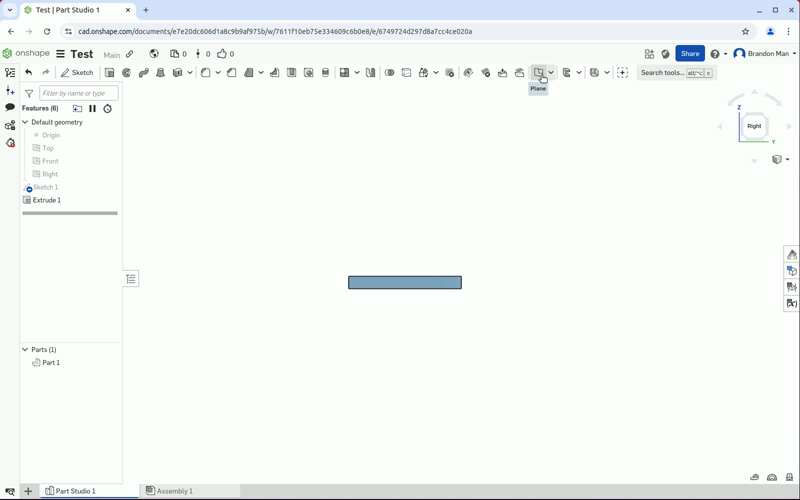
click(541, 75)
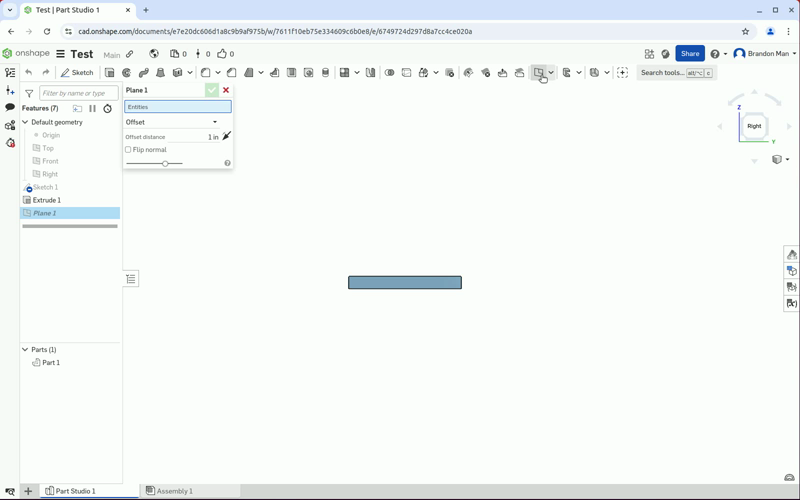
mouse_move(73, 176)
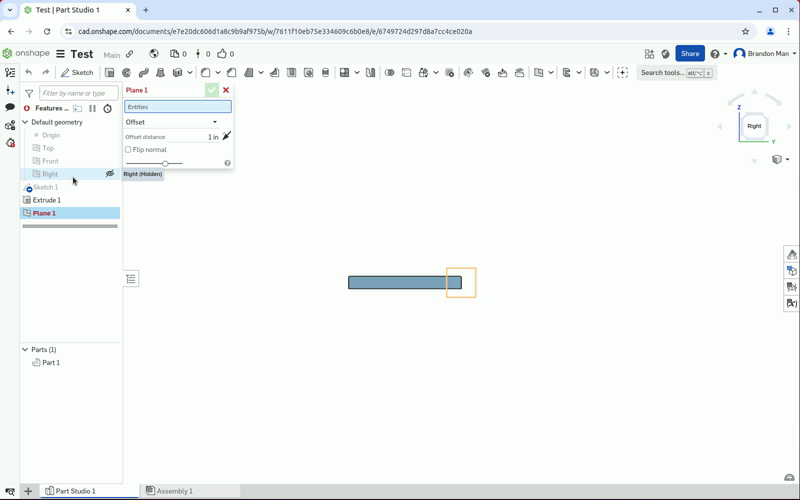
click(73, 176)
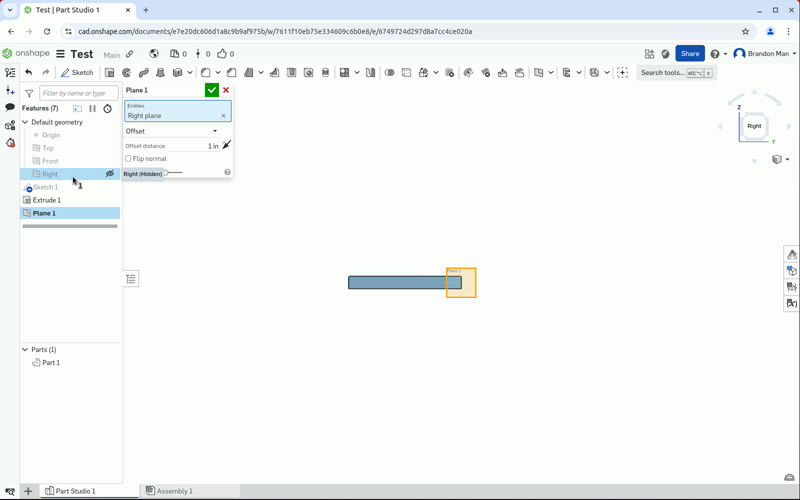
key(tab, 2)
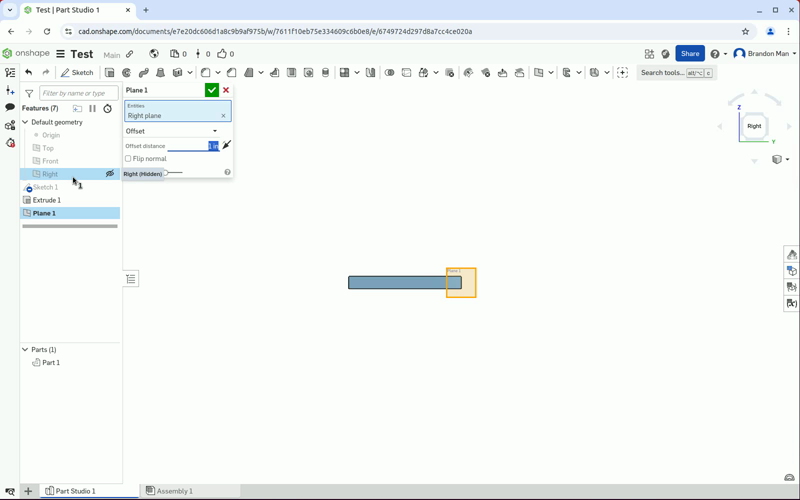
text(0.709)
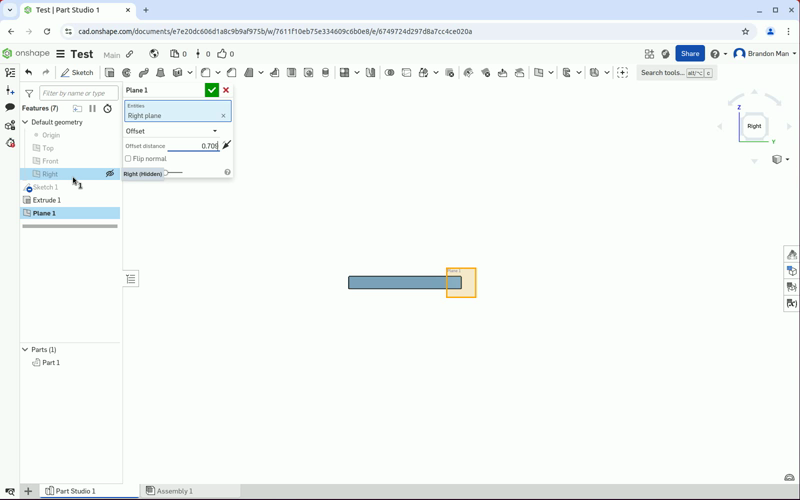
key(enter, 2)
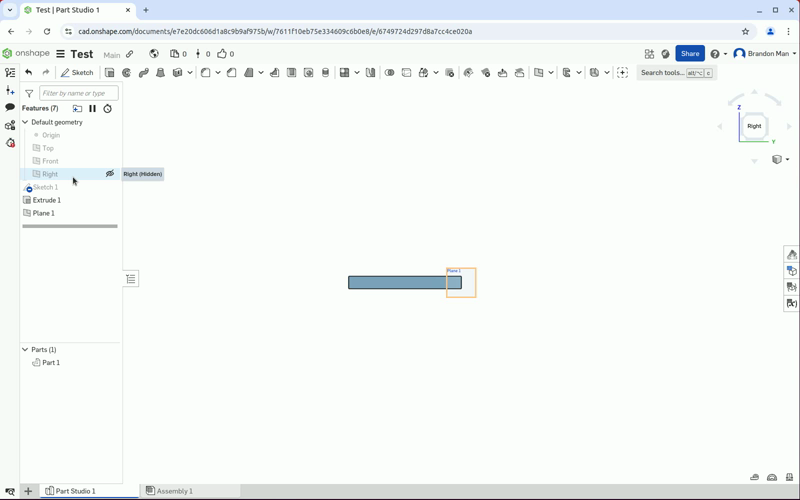
key(shift+s)
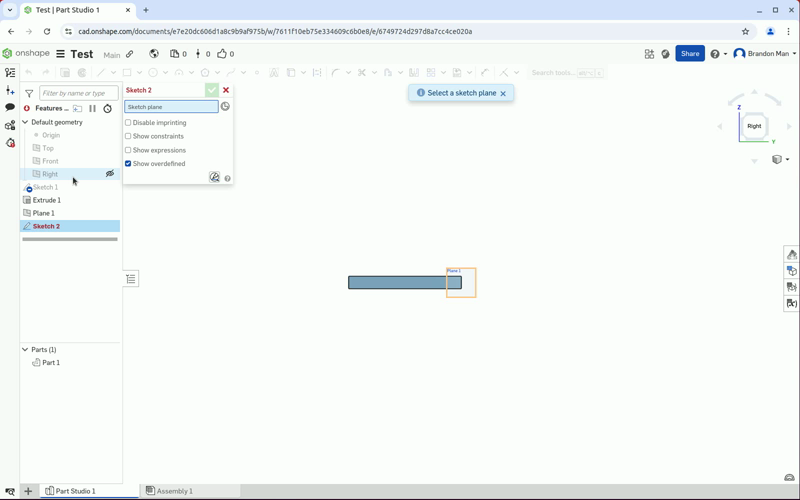
mouse_move(73, 215)
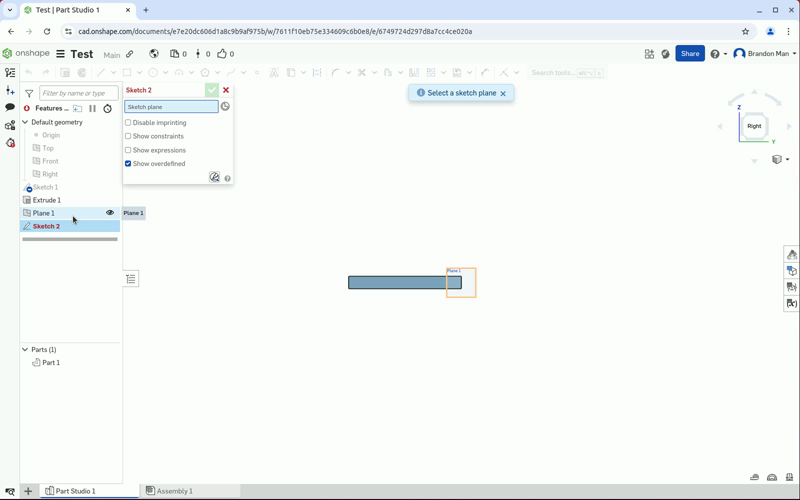
click(73, 215)
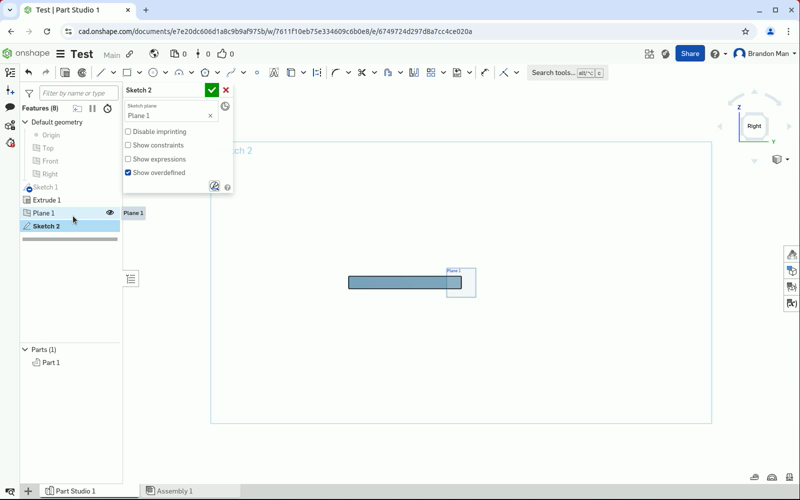
mouse_move(73, 352)
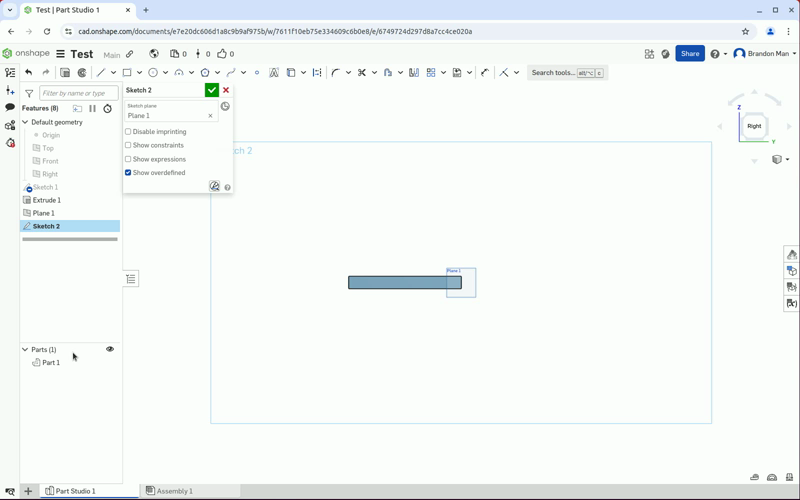
key(y)
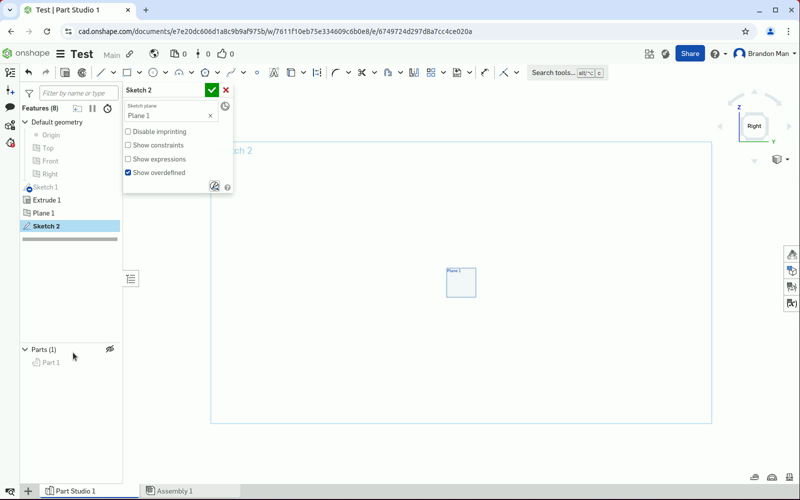
key(c)
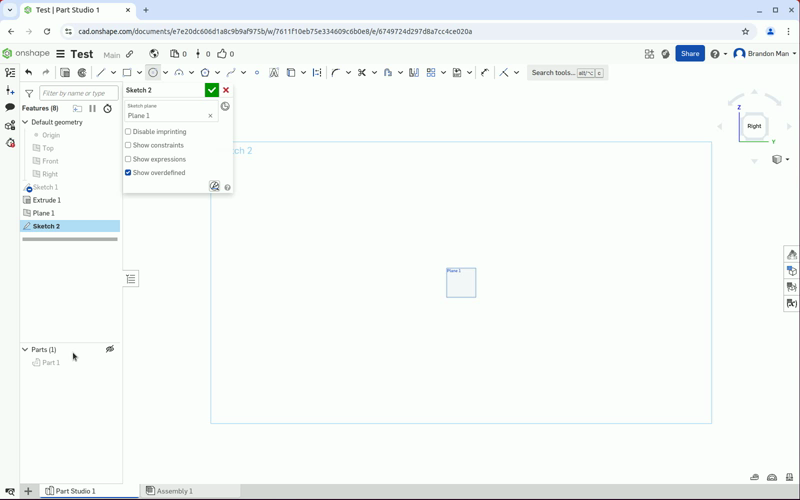
key_down(shift)
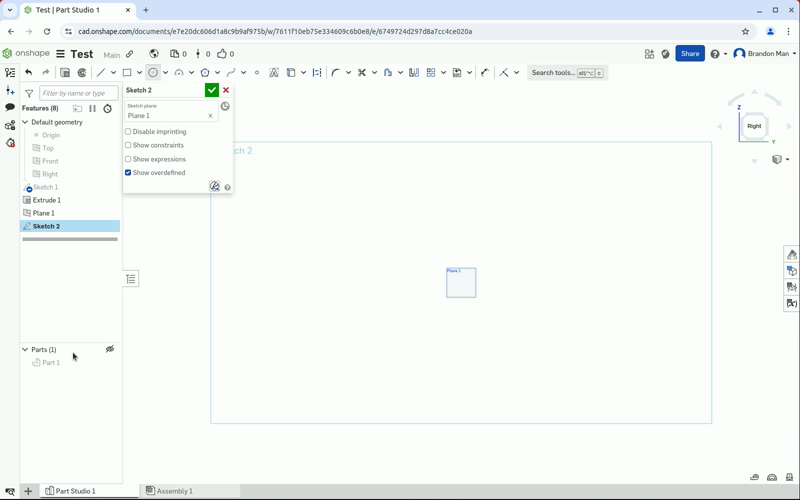
mouse_move(385, 282)
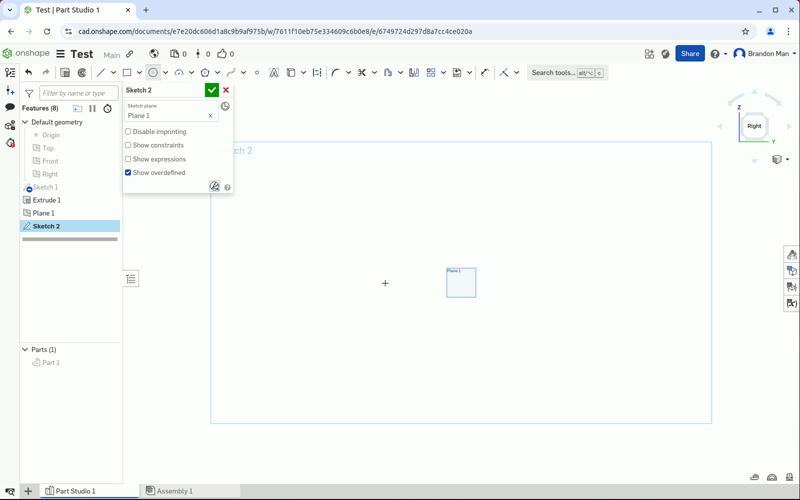
click(385, 282)
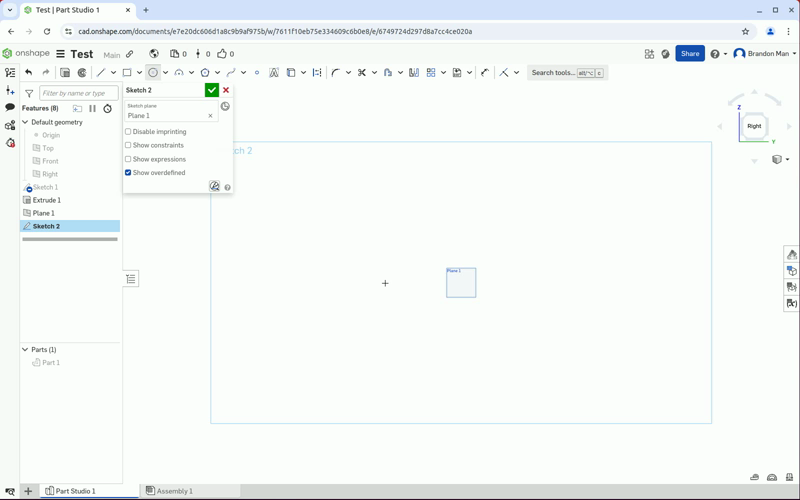
key_up(shift)
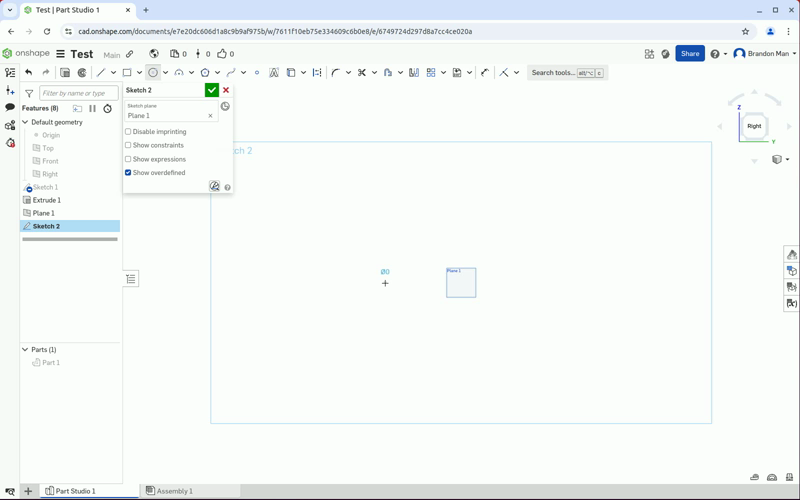
mouse_move(389, 282)
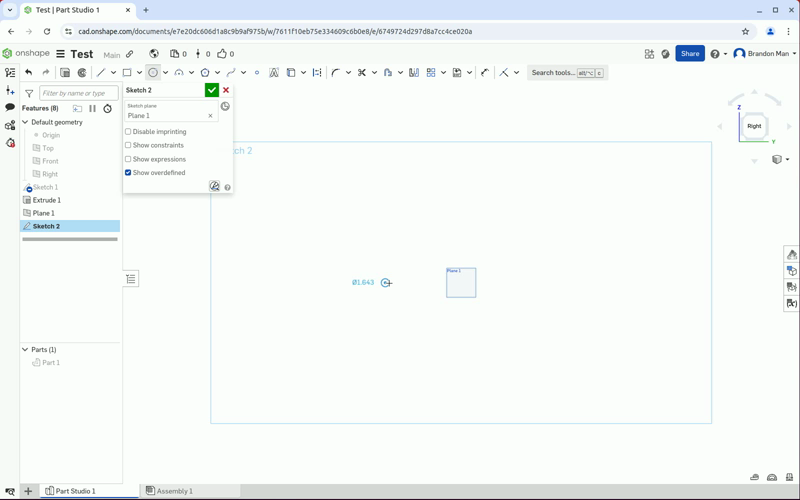
click(389, 282)
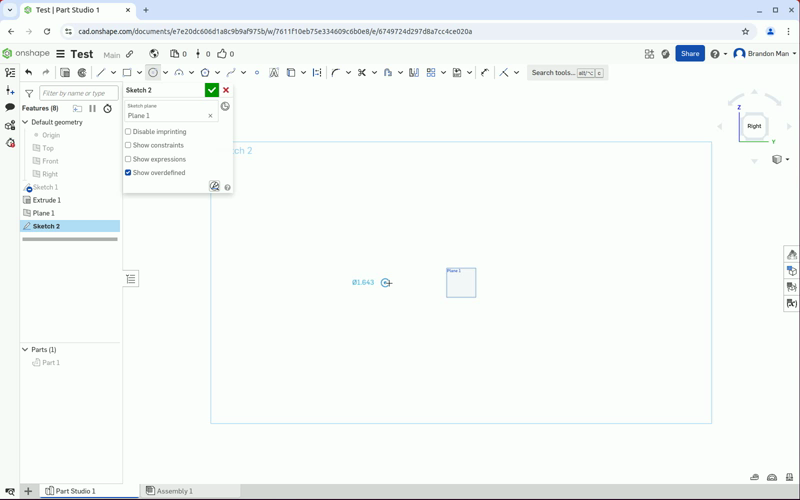
key(esc)
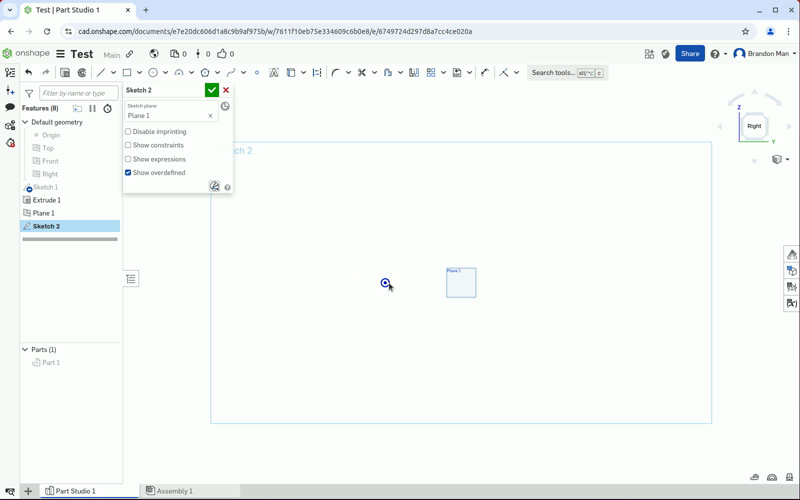
mouse_move(388, 281)
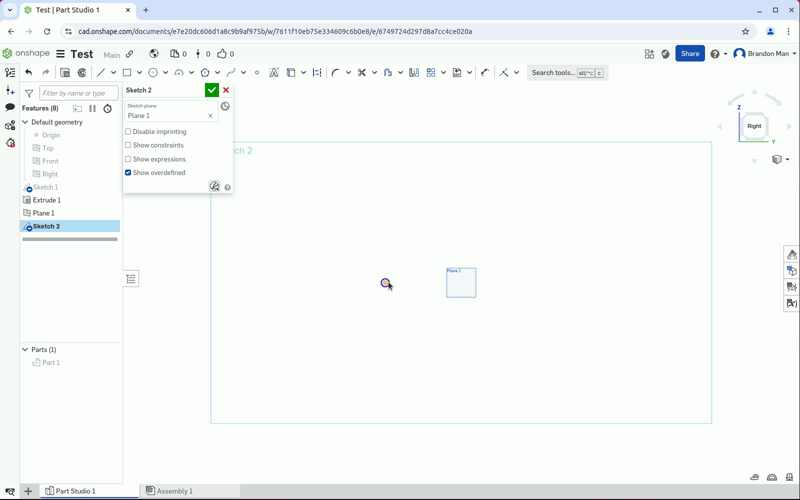
scroll(6)
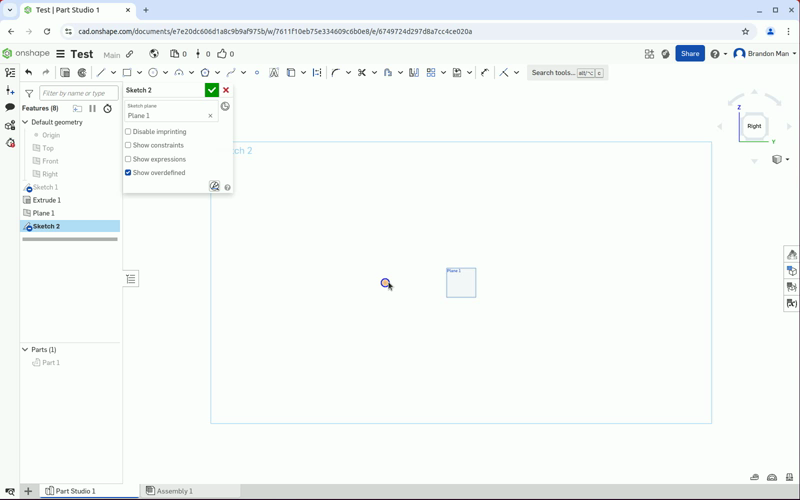
scroll(6)
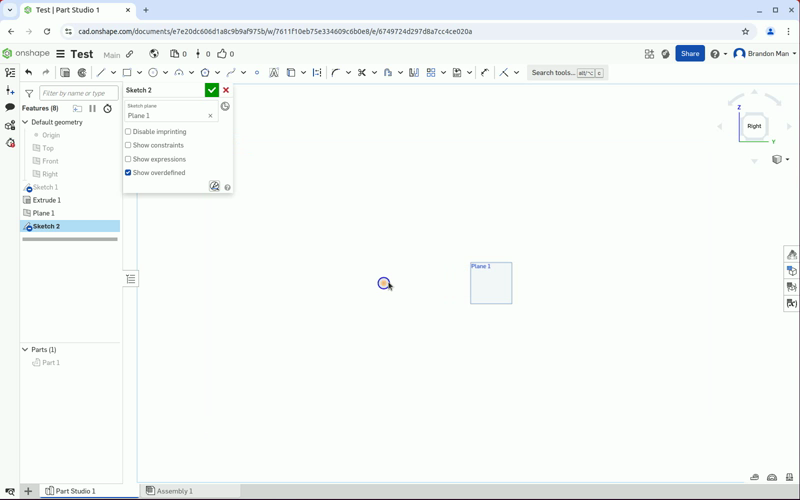
scroll(6)
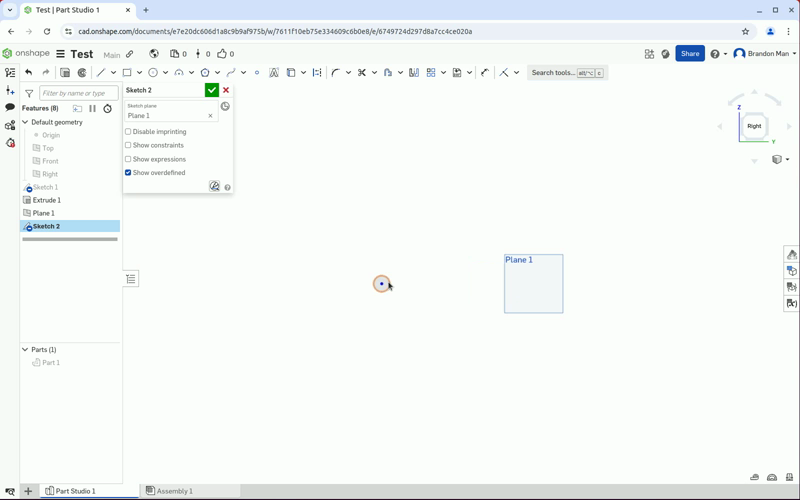
scroll(6)
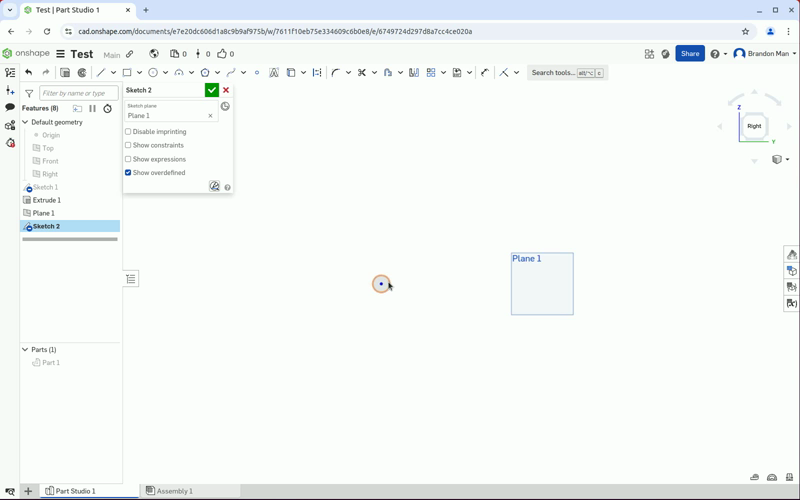
scroll(6)
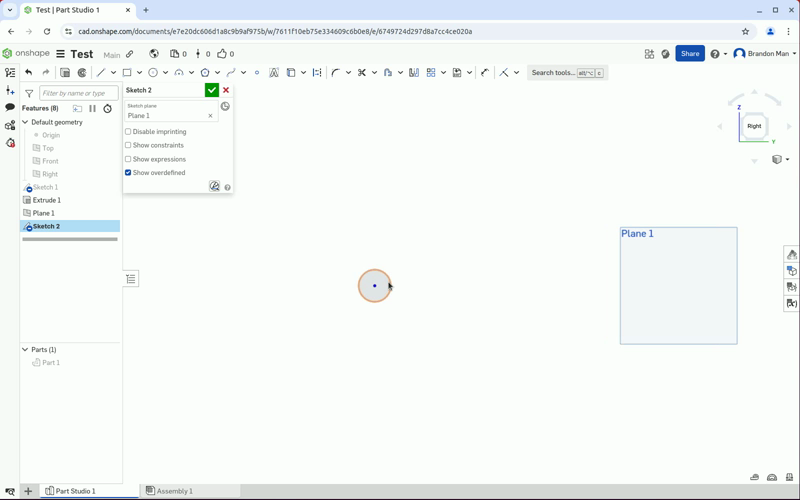
scroll(6)
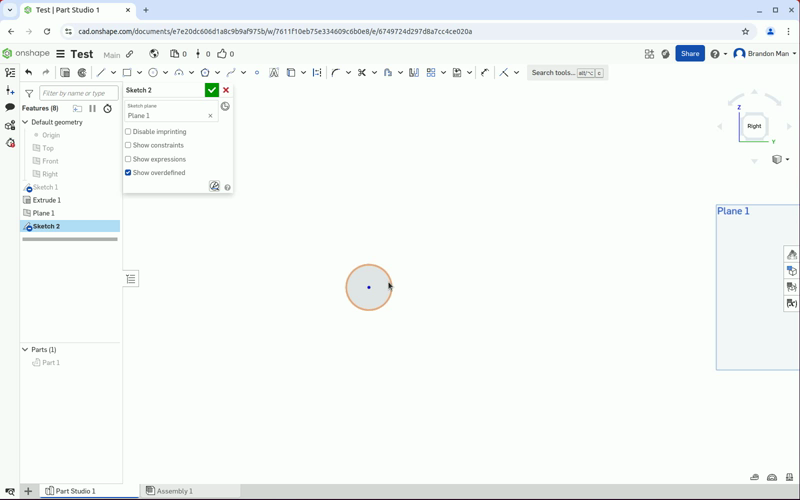
scroll(6)
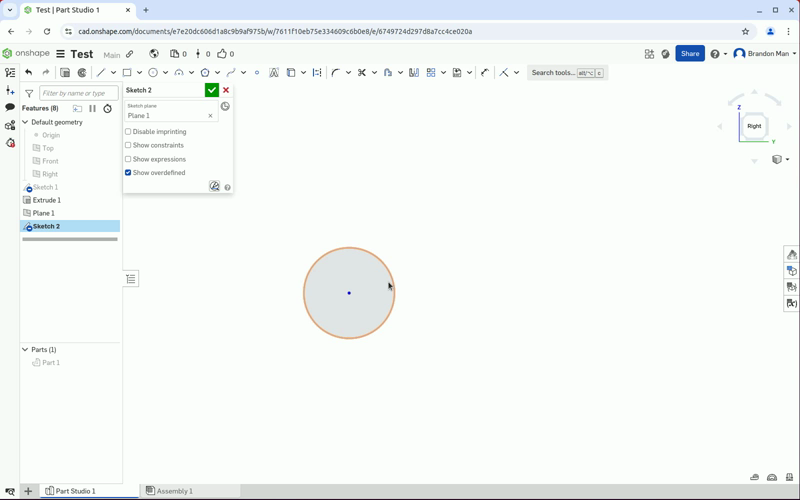
click(388, 281)
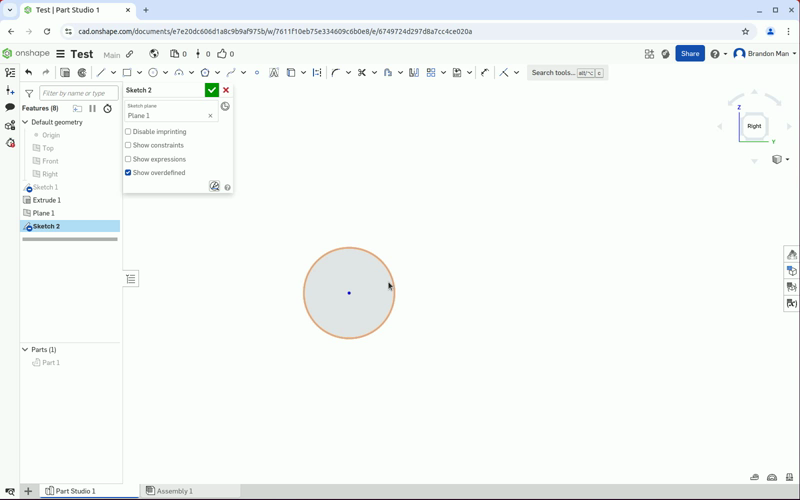
scroll(-6)
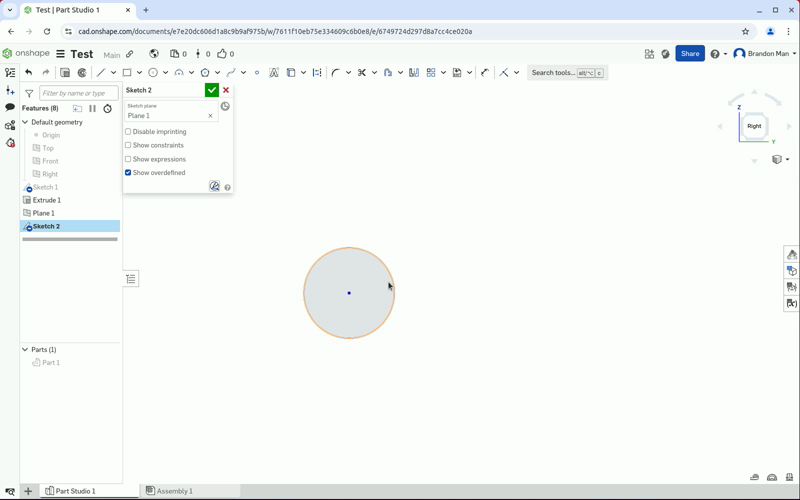
scroll(-6)
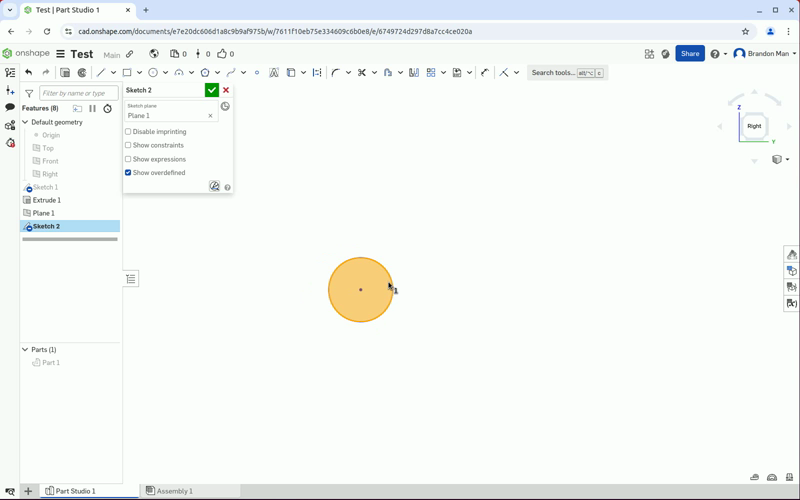
scroll(-6)
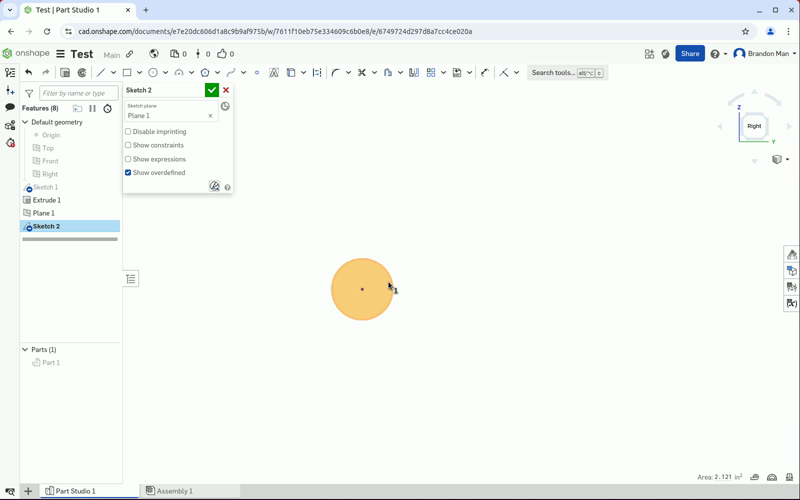
scroll(-6)
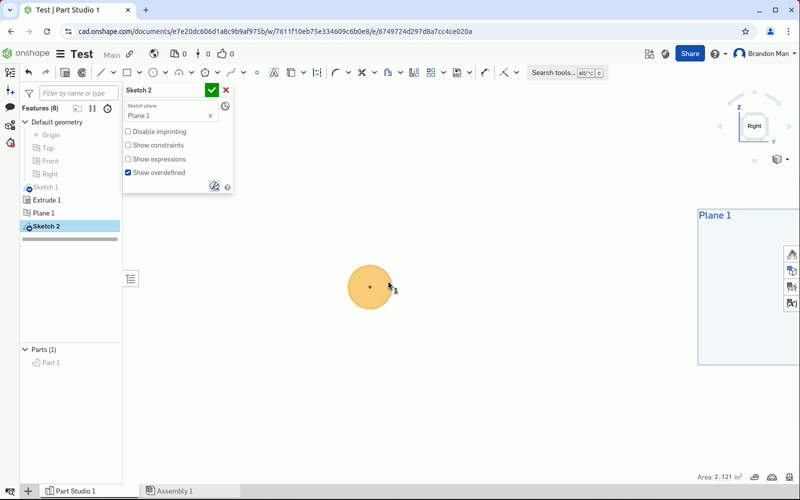
scroll(-6)
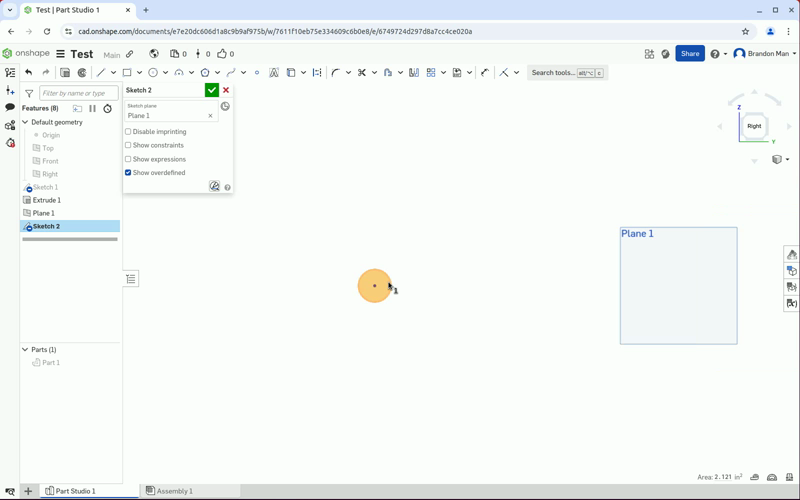
scroll(-6)
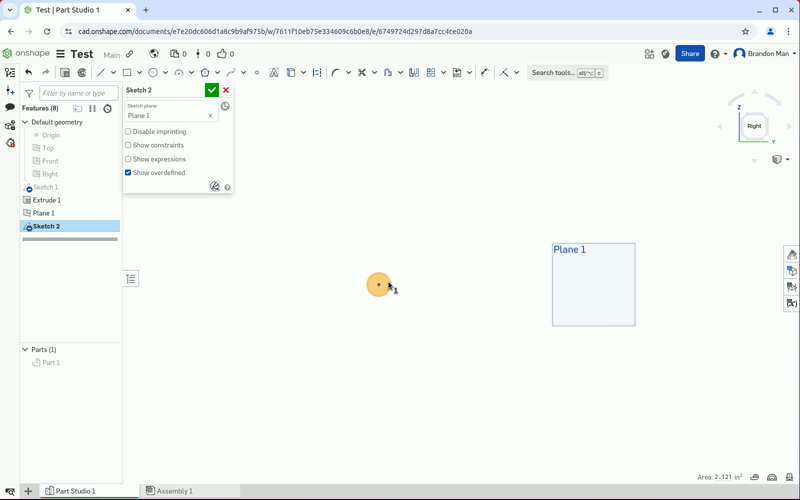
scroll(-6)
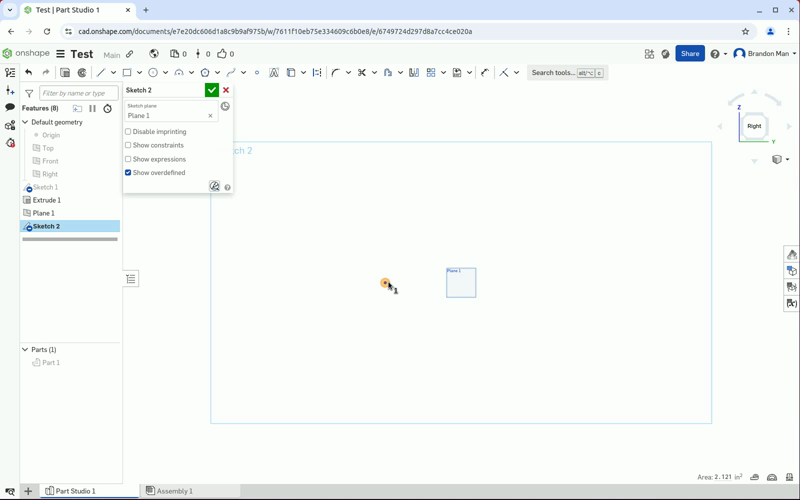
mouse_move(73, 352)
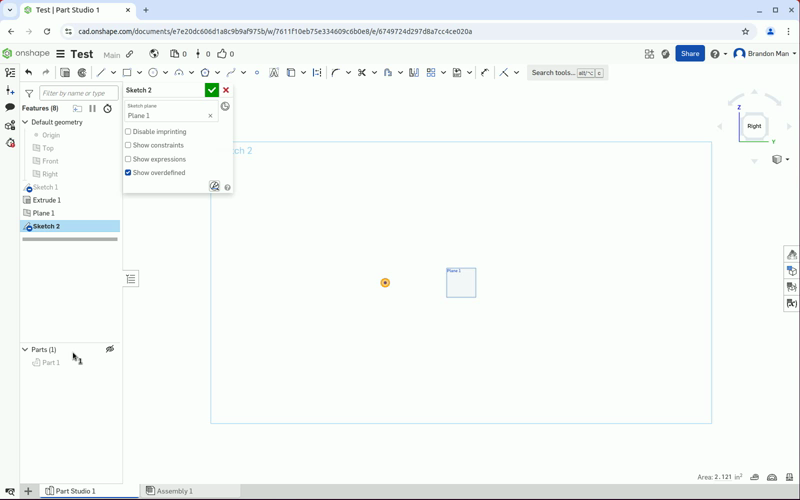
key(shift+y)
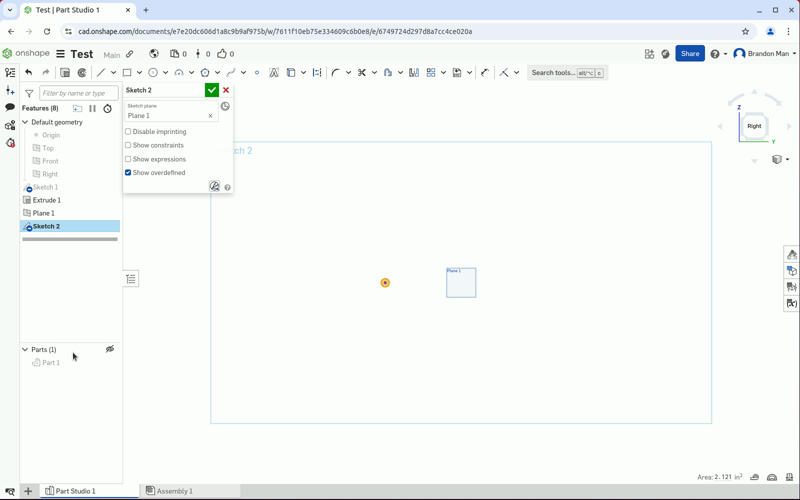
key(shift+e)
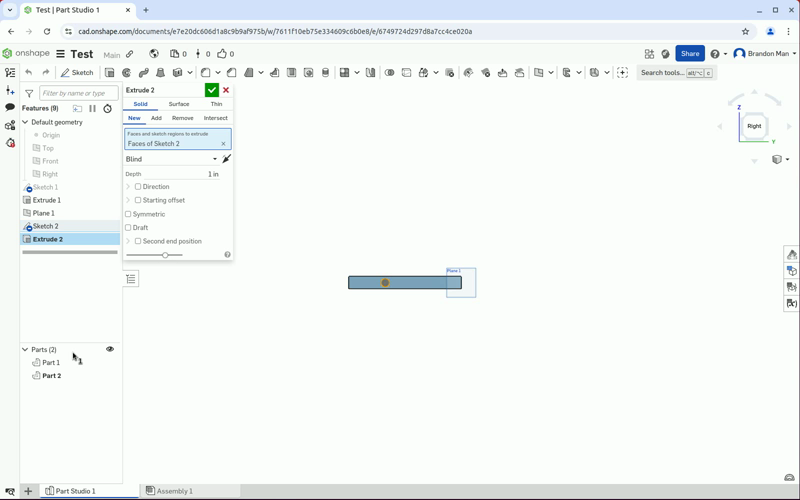
mouse_move(143, 106)
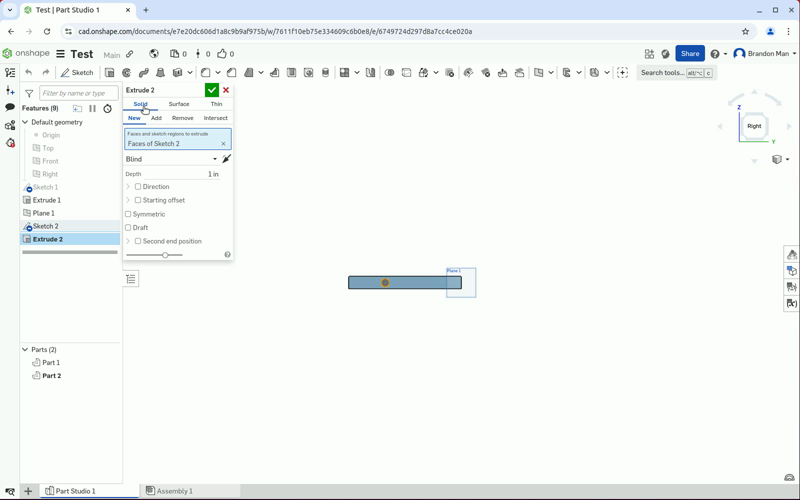
click(143, 106)
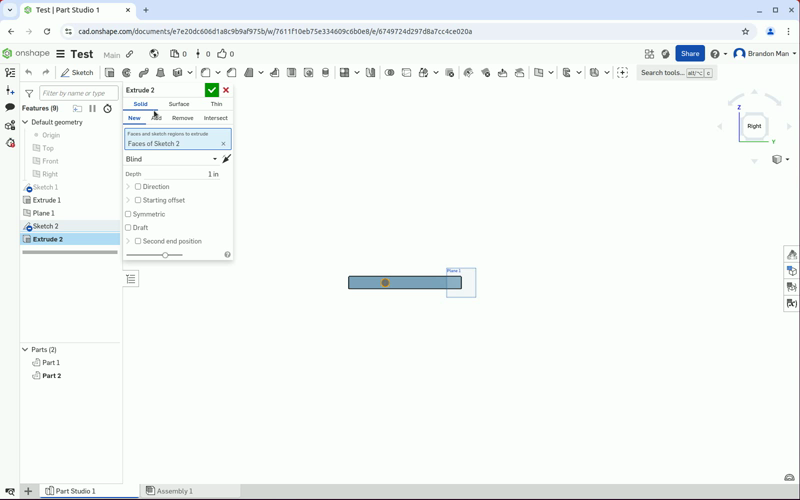
mouse_move(186, 120)
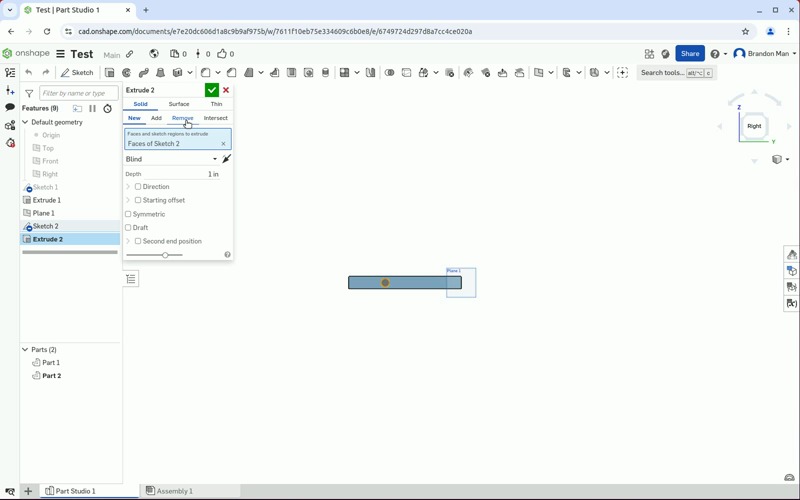
click(186, 120)
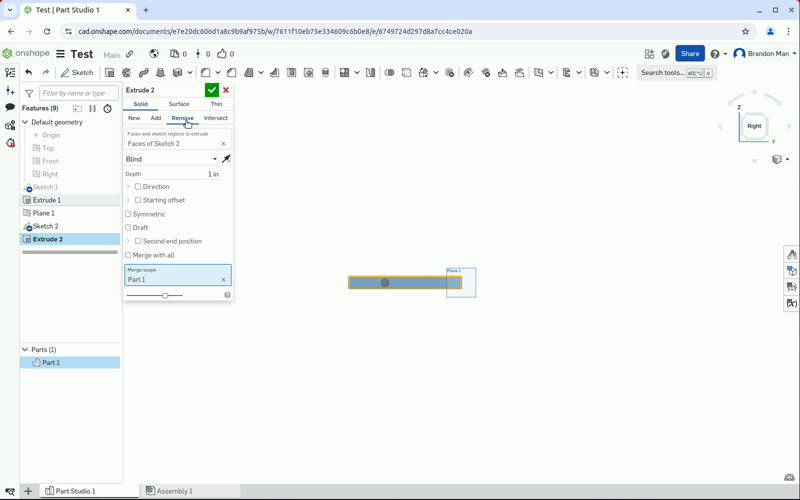
key(tab, 4)
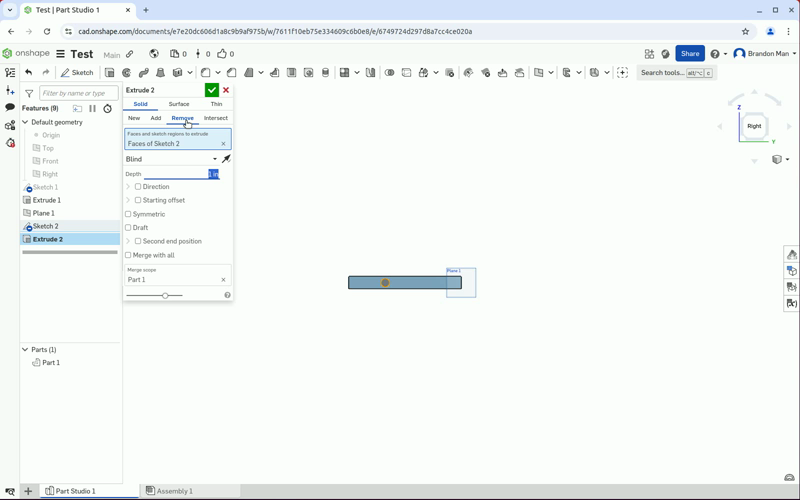
text(1.204)
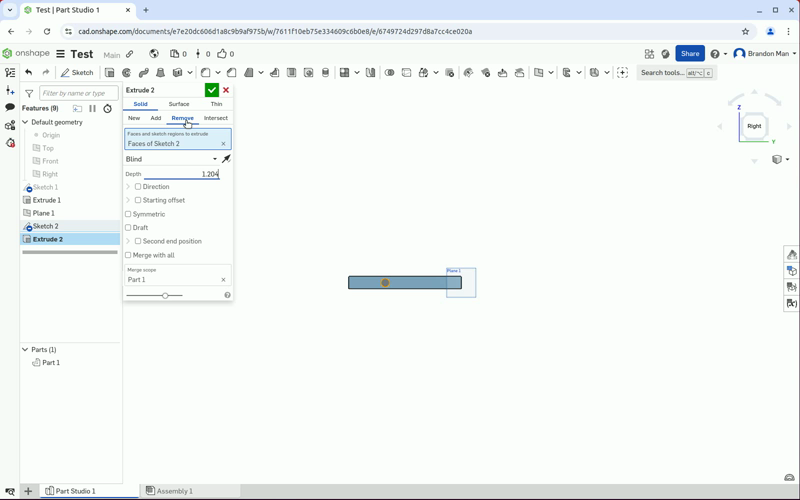
key(tab, 6)
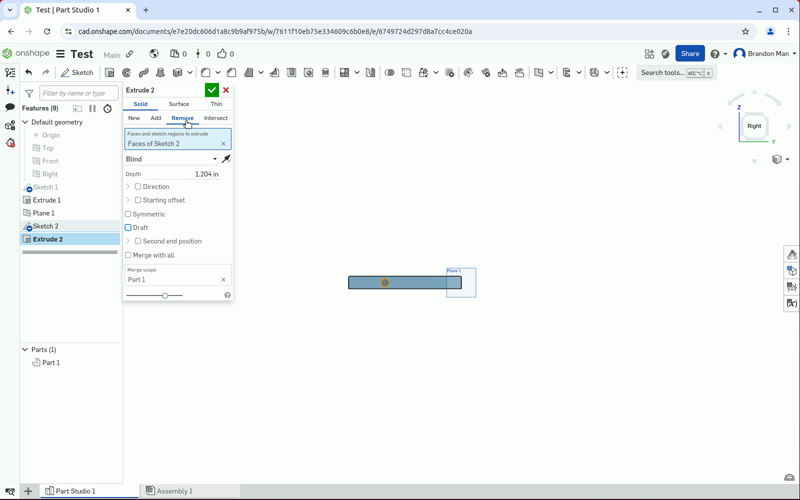
key(space)
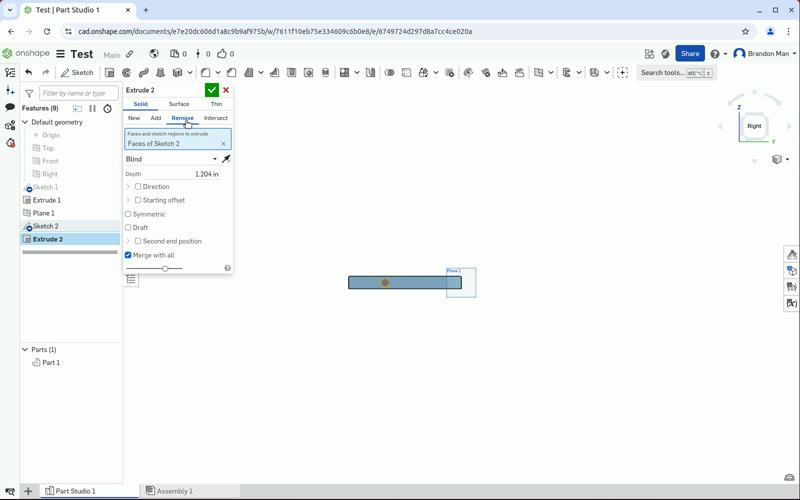
key(enter)
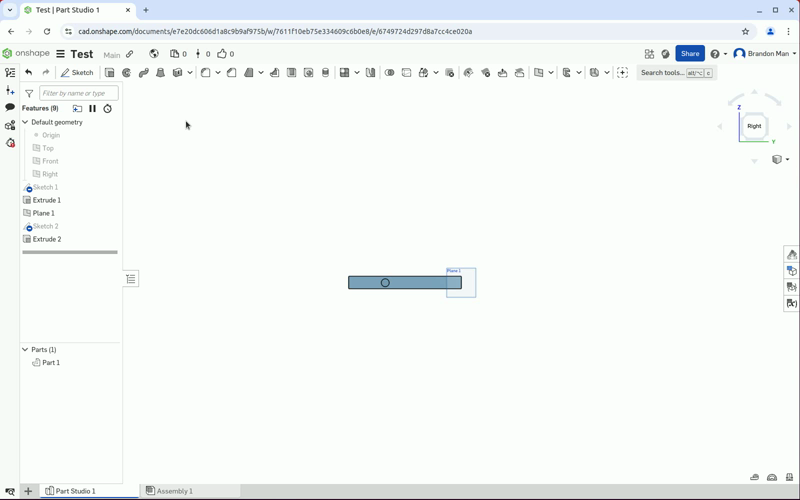
key(shift+h)
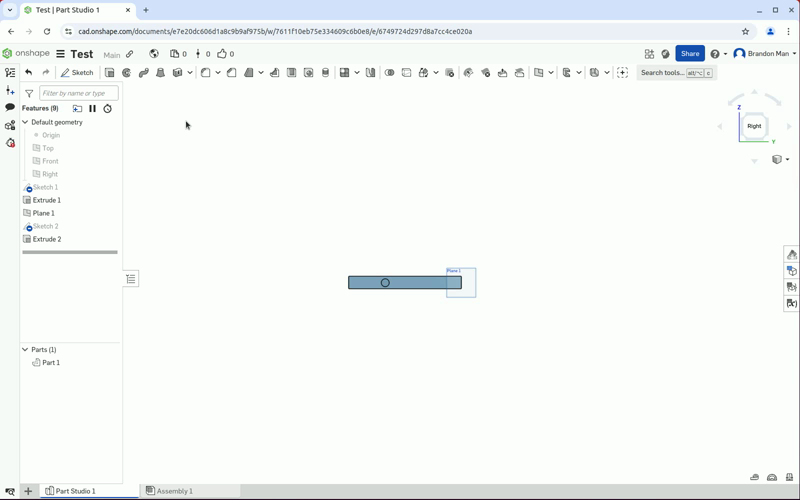
key(shift+h)
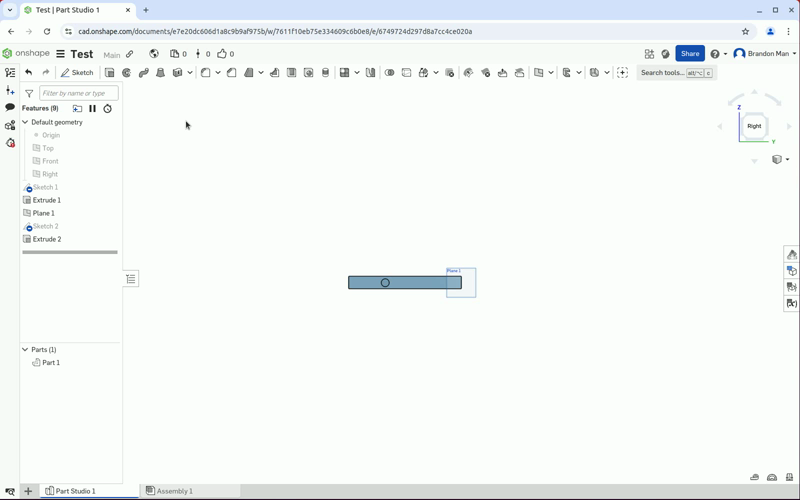
mouse_move(73, 189)
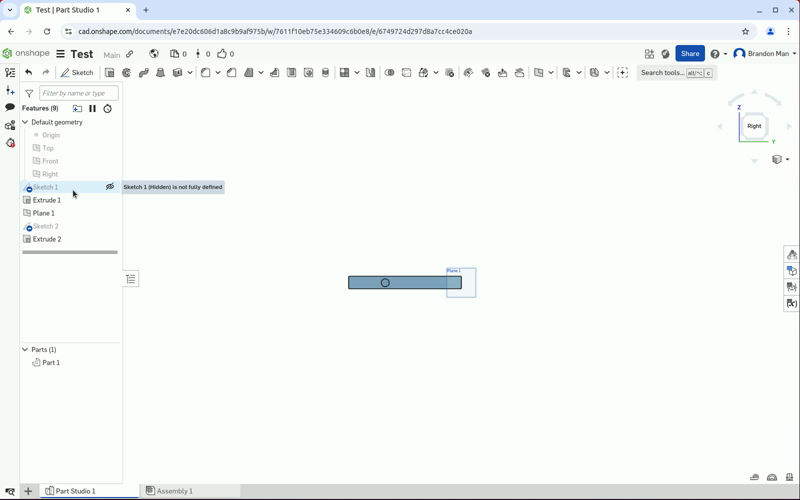
click(73, 189)
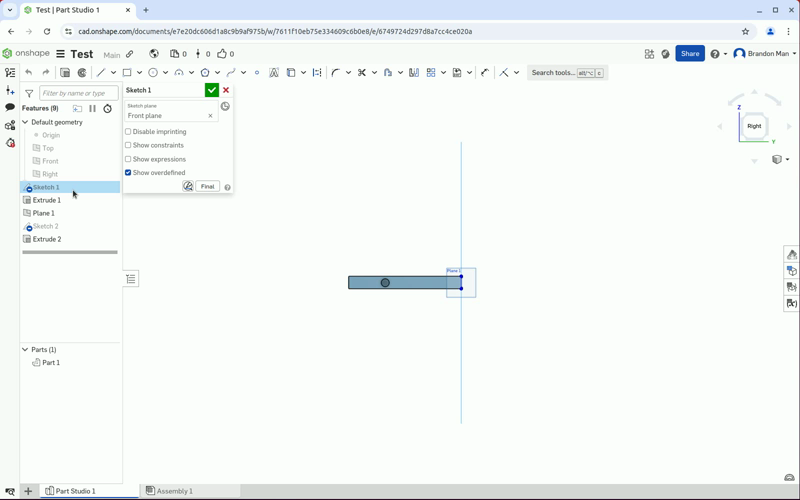
mouse_move(229, 92)
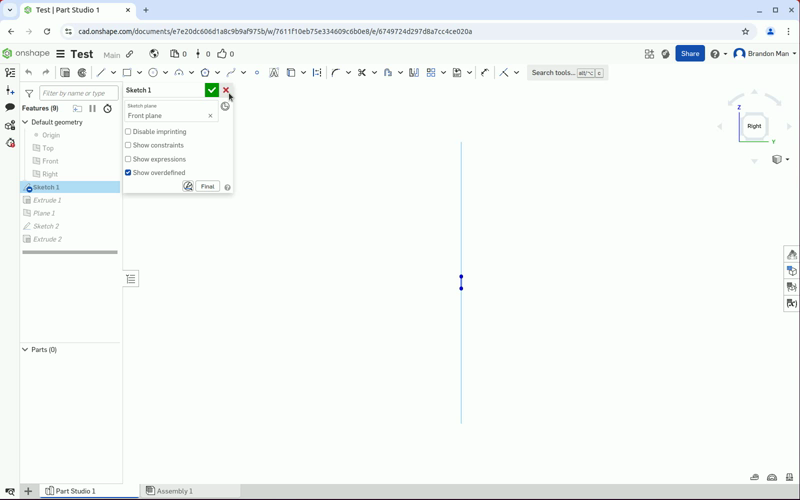
click(229, 92)
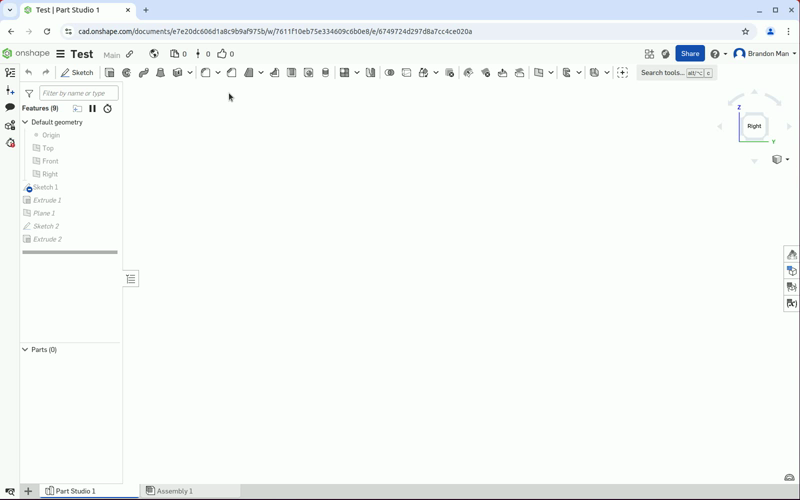
key(shift+s)
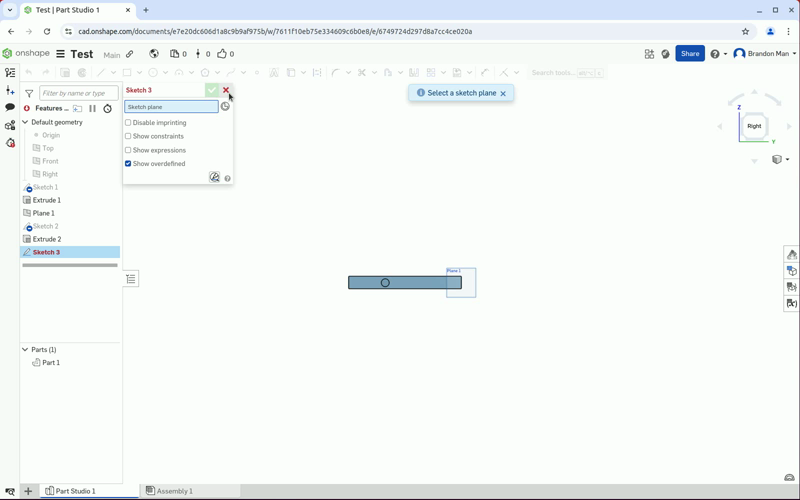
mouse_move(73, 215)
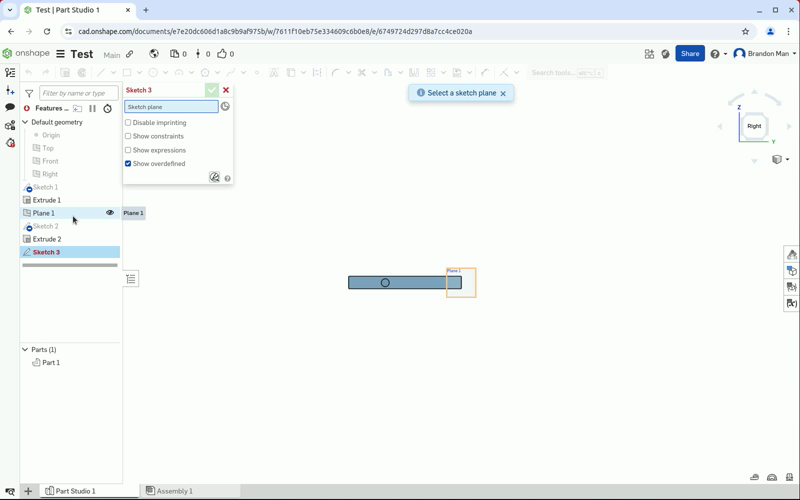
click(73, 215)
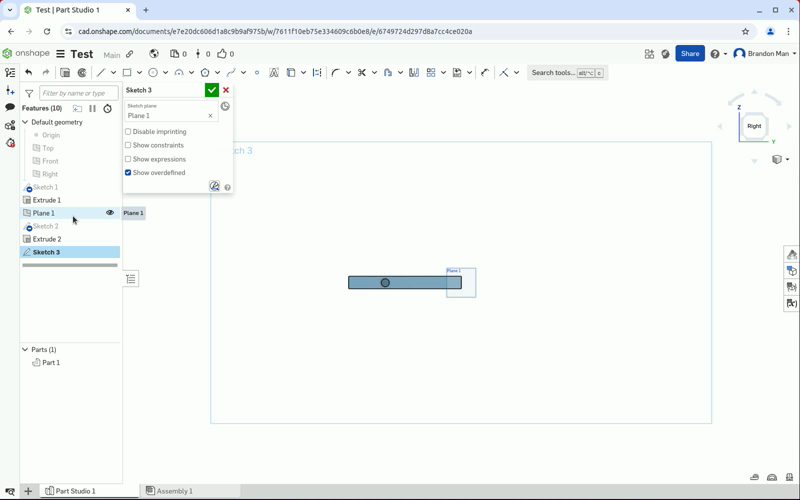
mouse_move(73, 352)
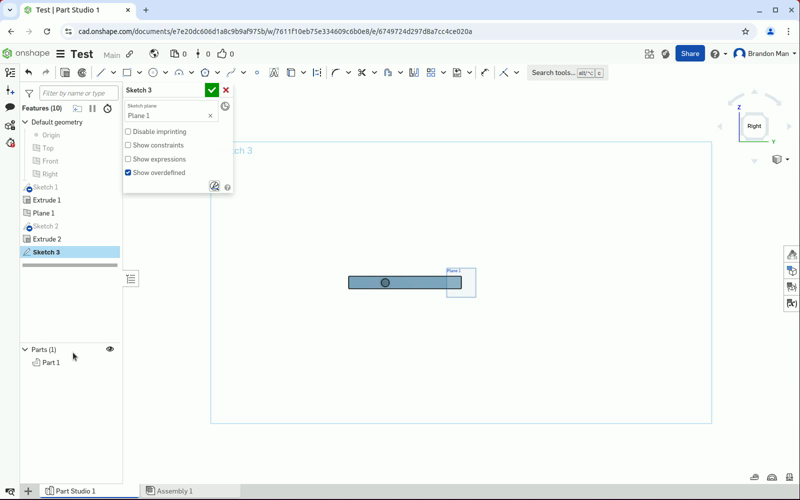
key(y)
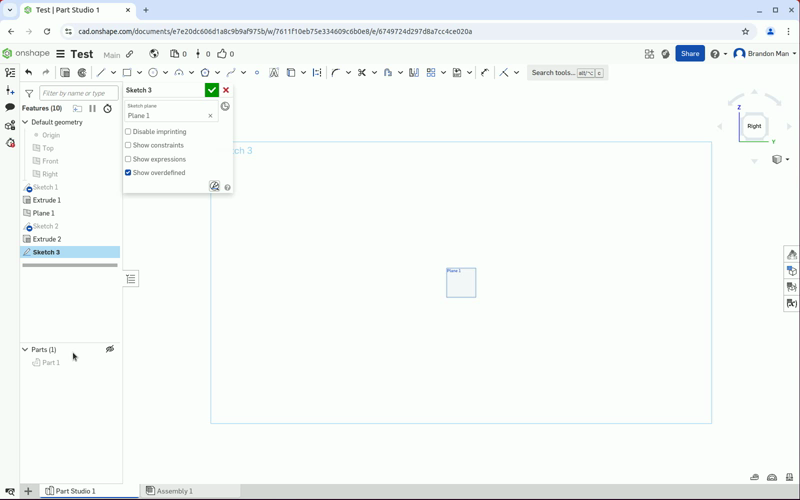
key(c)
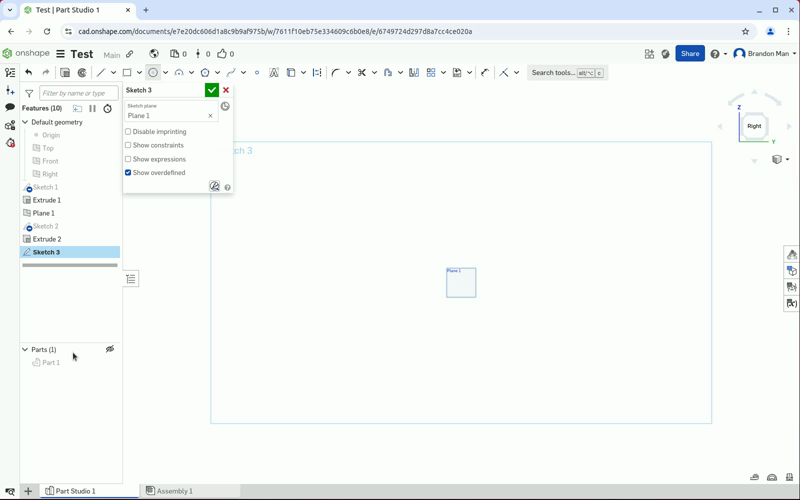
key_down(shift)
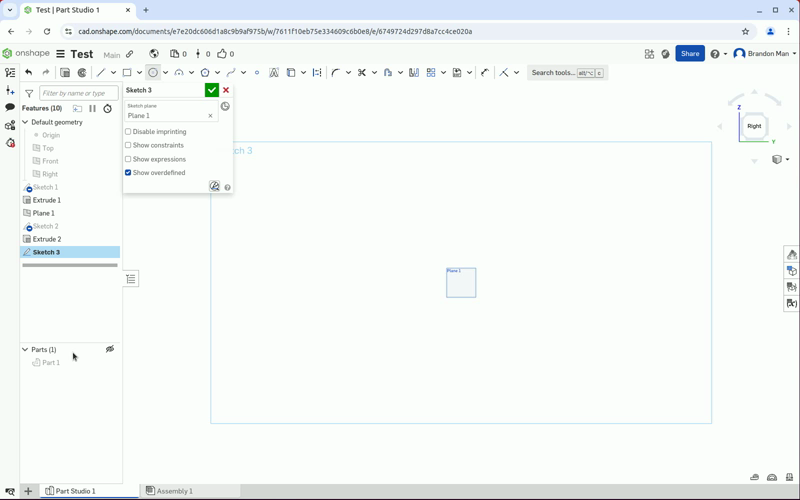
mouse_move(427, 284)
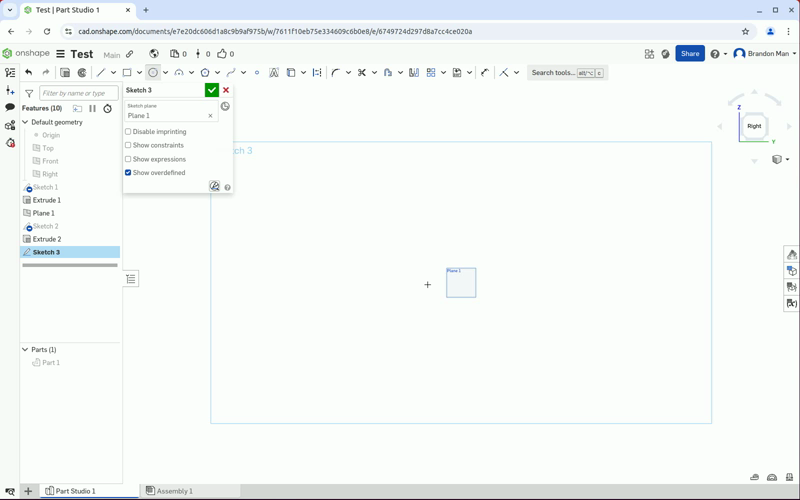
click(427, 284)
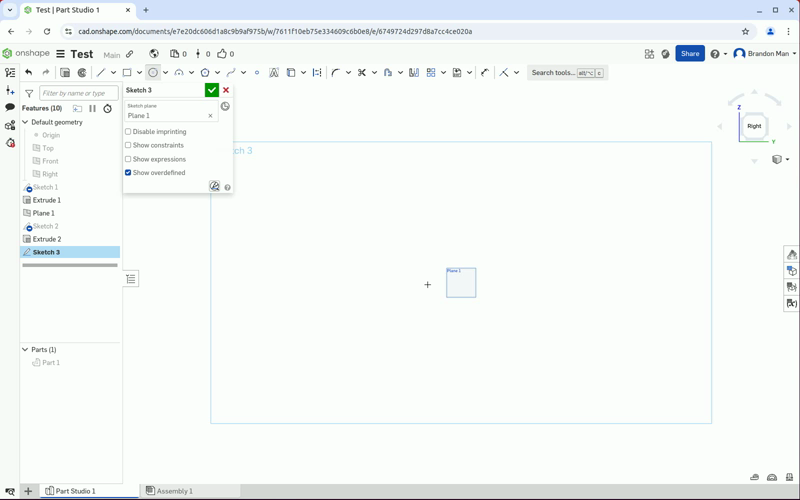
key_up(shift)
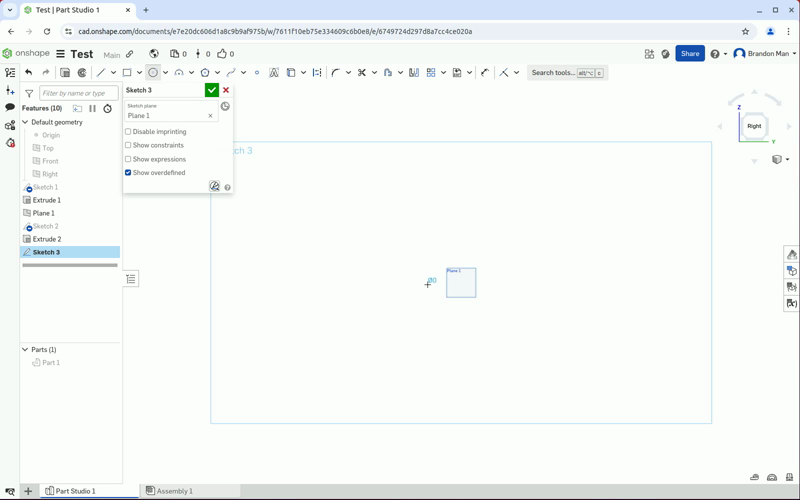
mouse_move(429, 284)
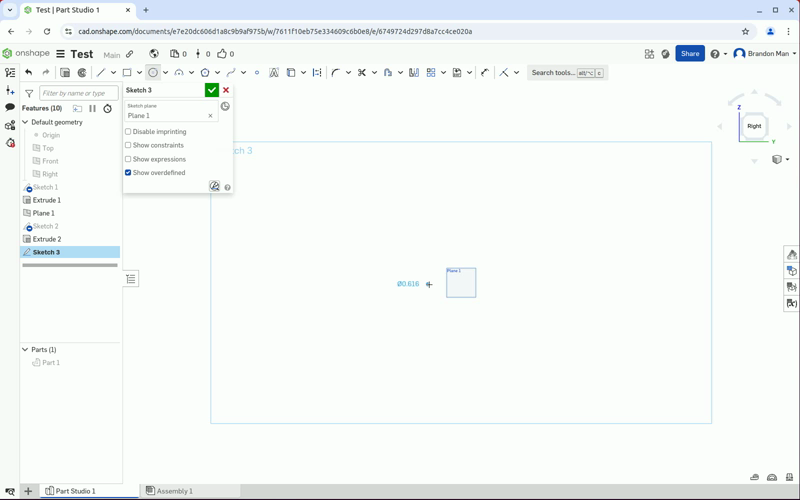
scroll(6)
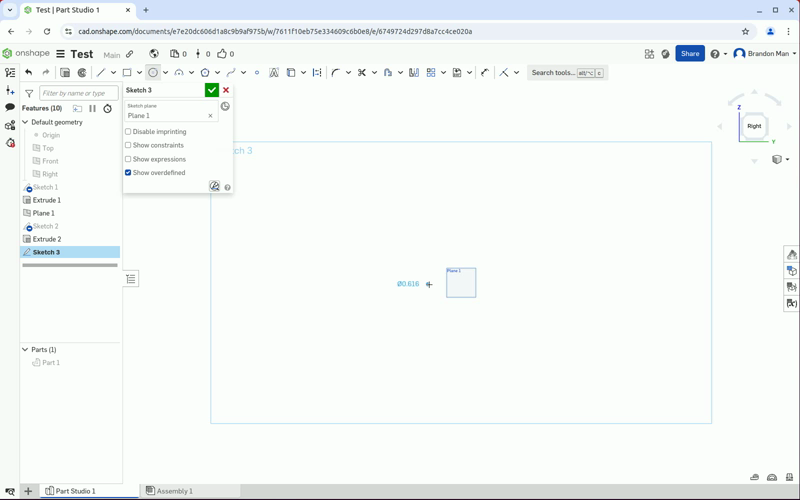
scroll(6)
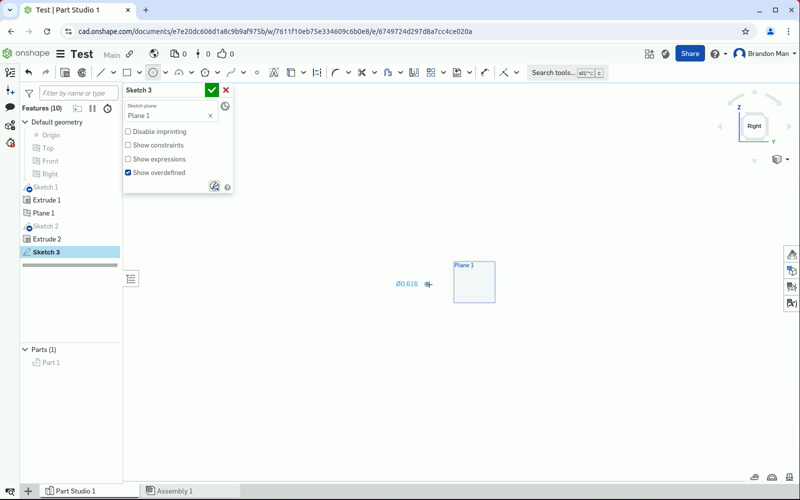
scroll(6)
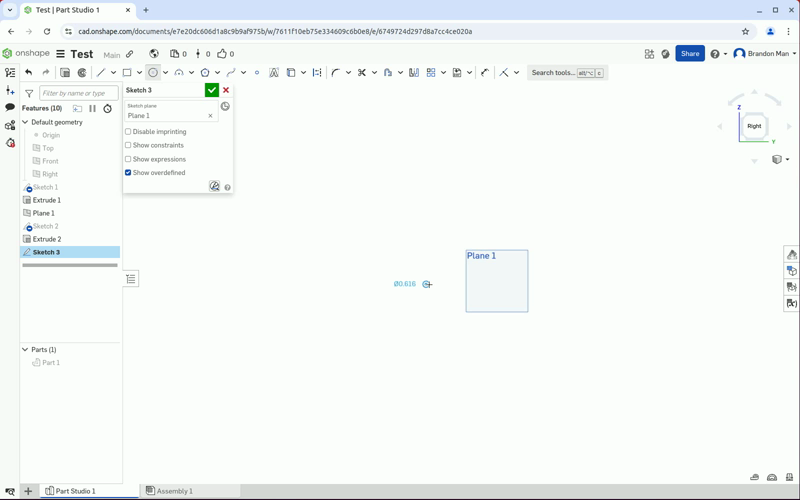
scroll(6)
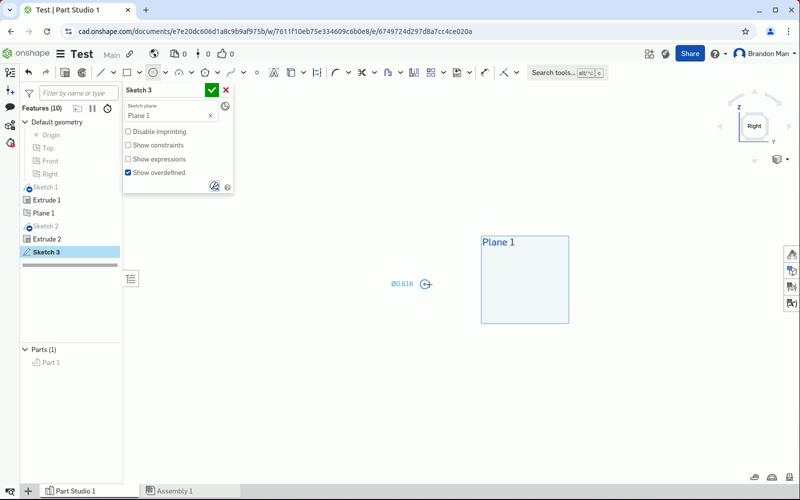
scroll(6)
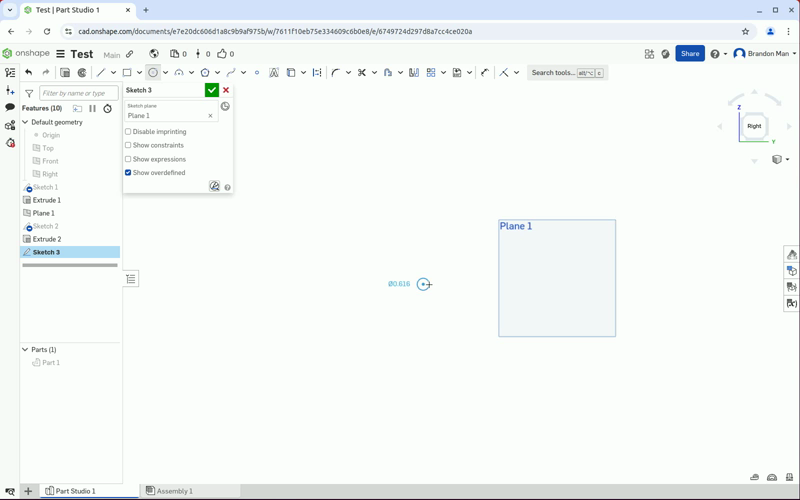
scroll(6)
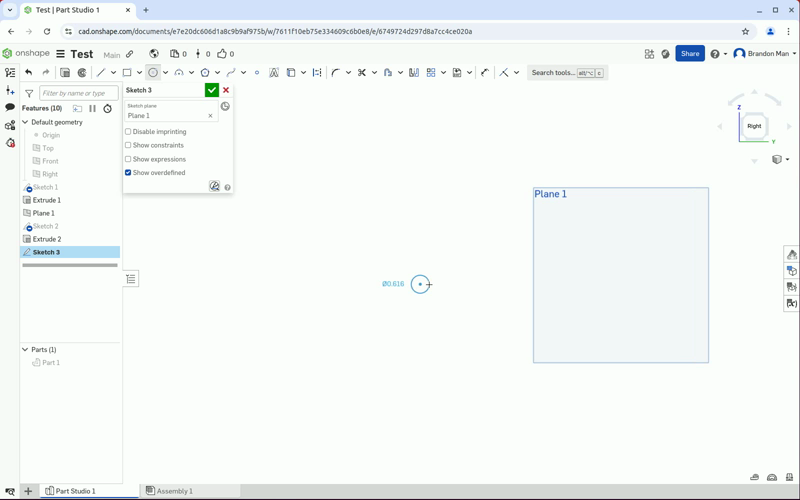
scroll(6)
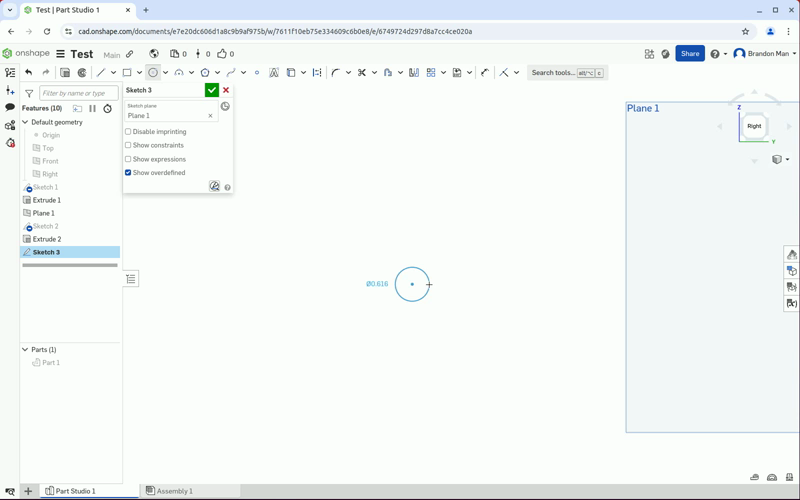
click(429, 284)
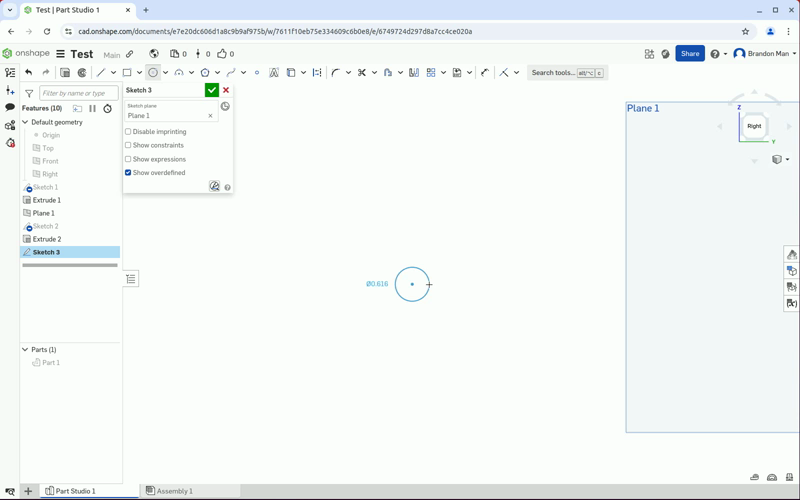
scroll(-6)
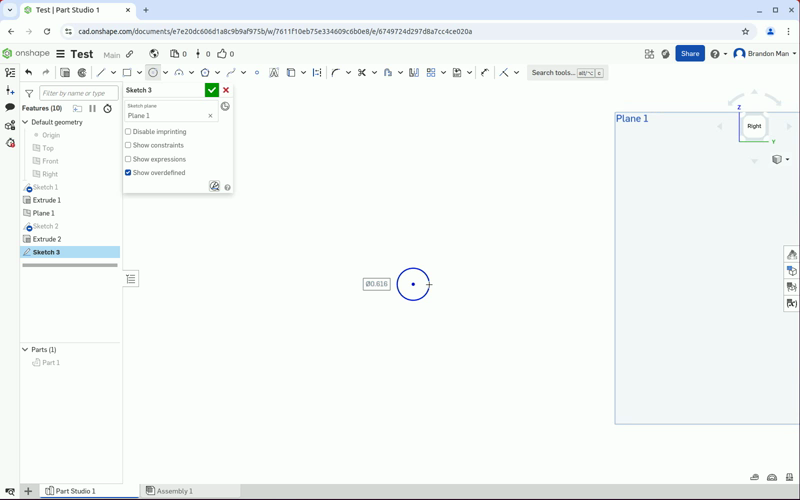
scroll(-6)
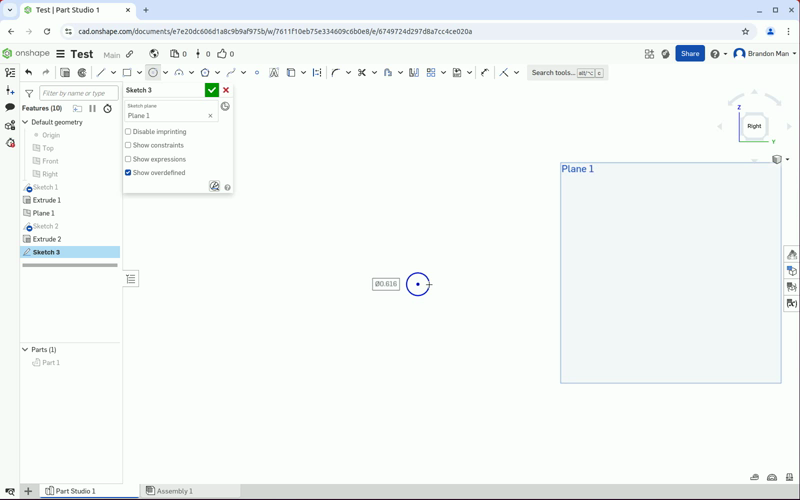
scroll(-6)
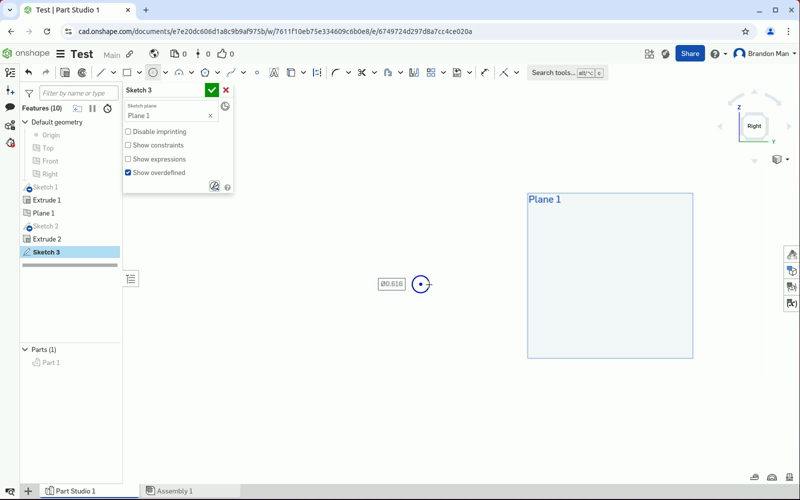
scroll(-6)
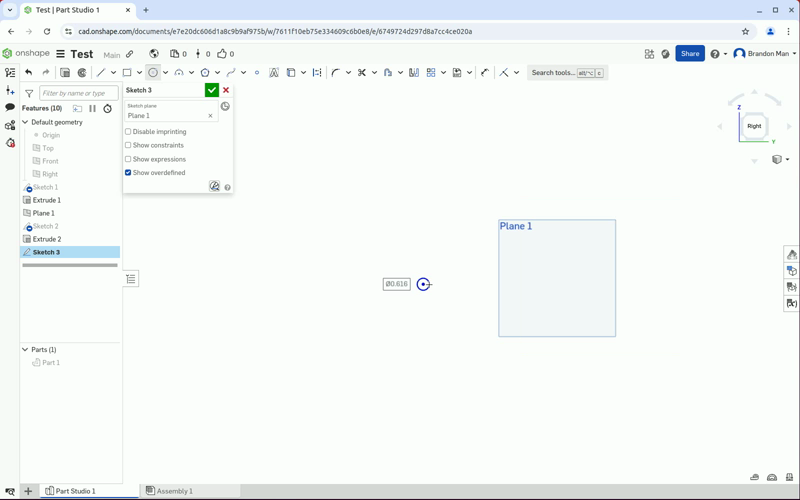
scroll(-6)
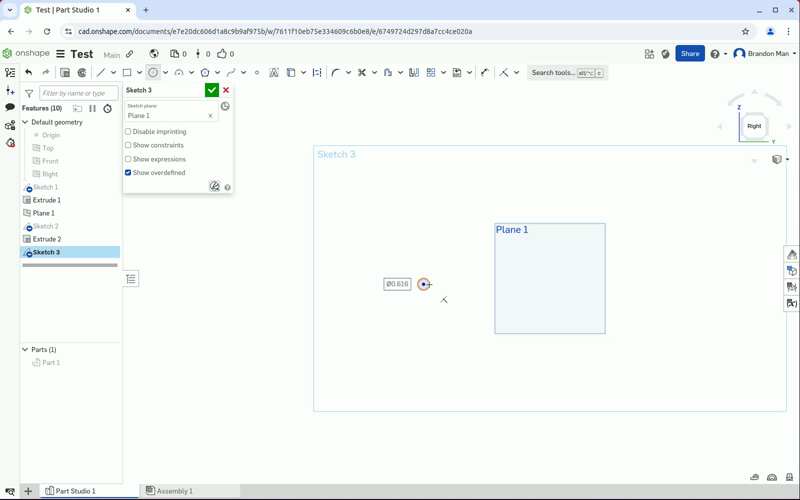
scroll(-6)
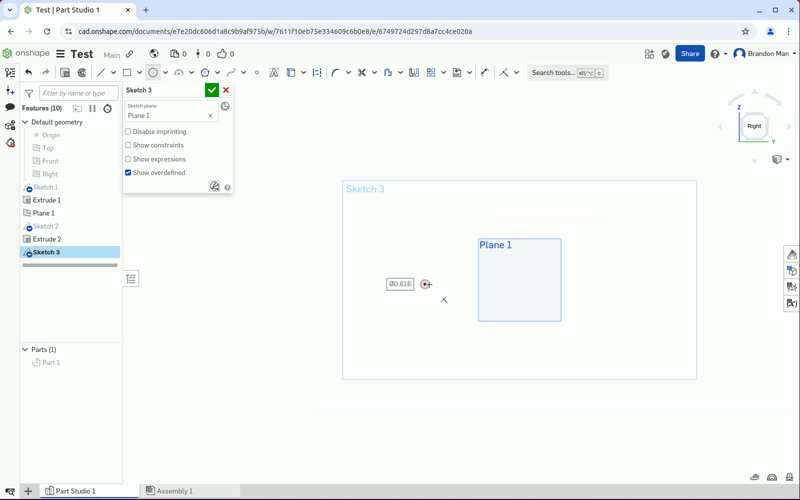
scroll(-6)
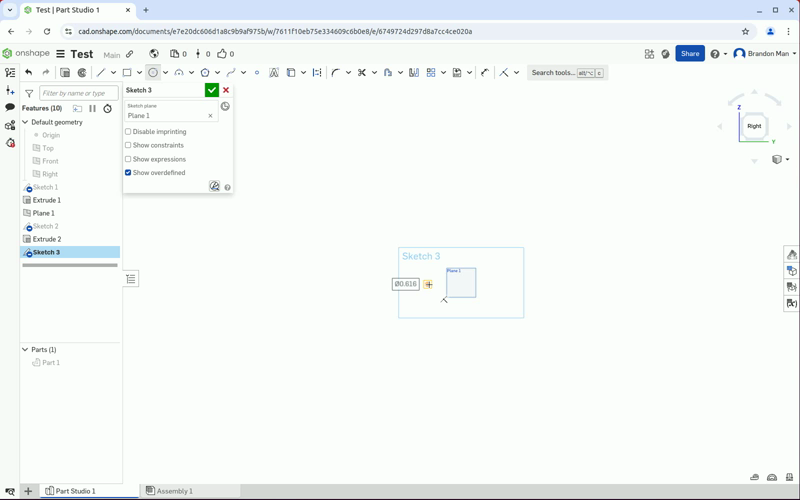
key(esc)
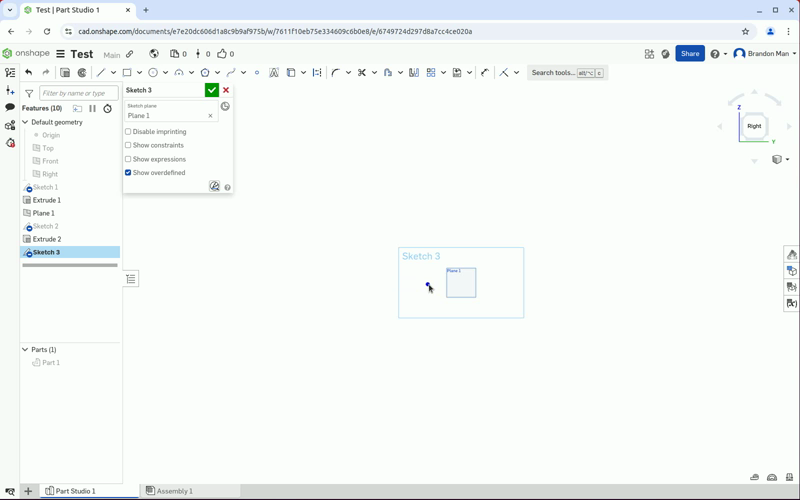
mouse_move(427, 283)
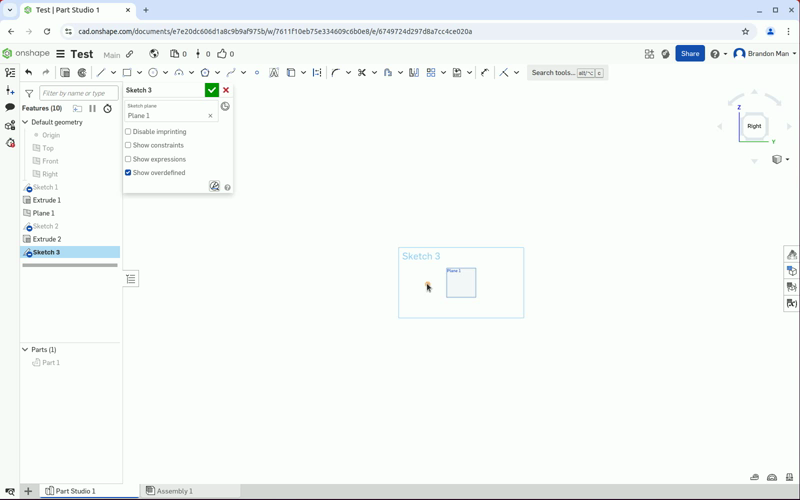
scroll(6)
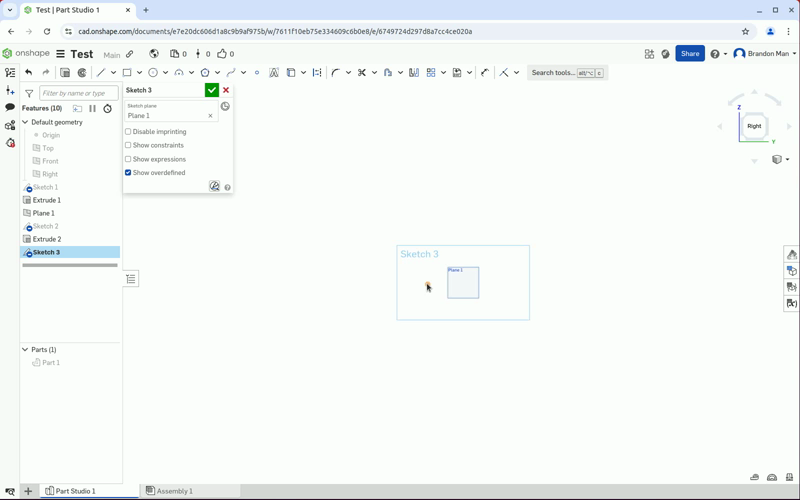
scroll(6)
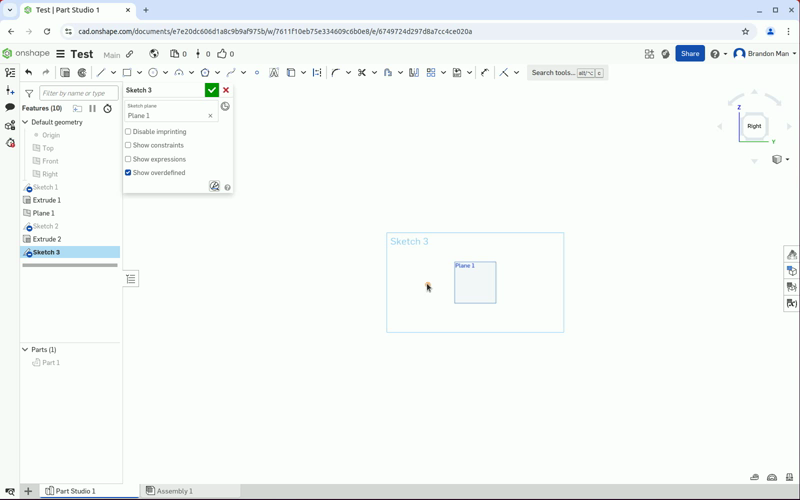
scroll(6)
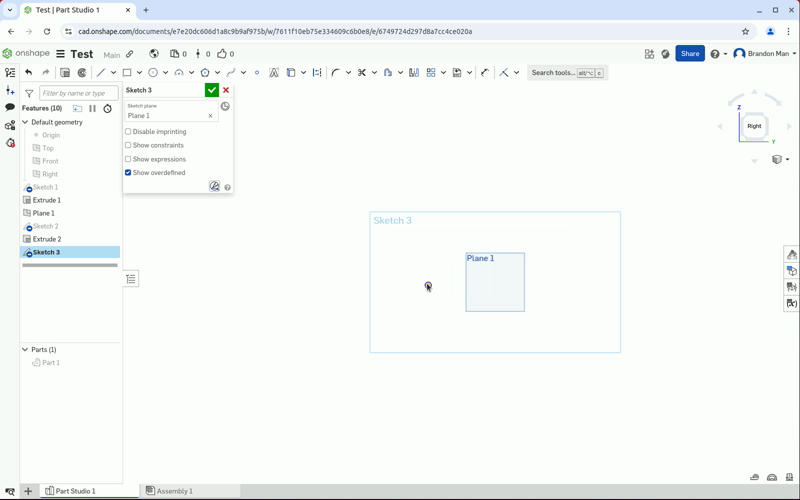
scroll(6)
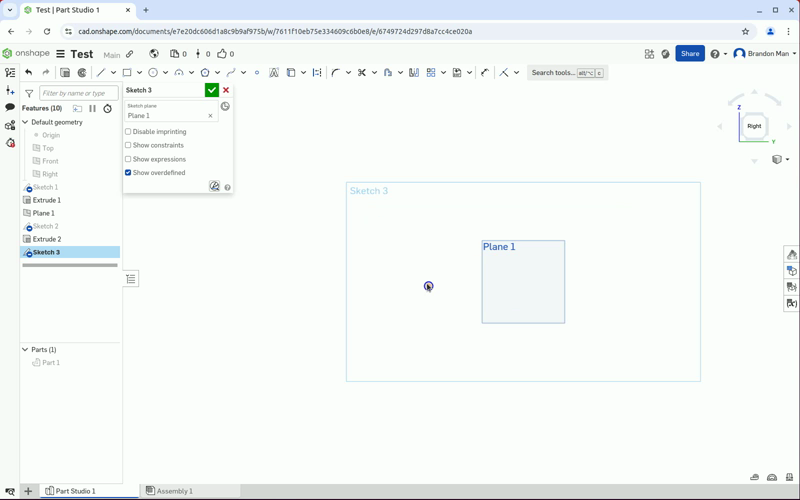
scroll(6)
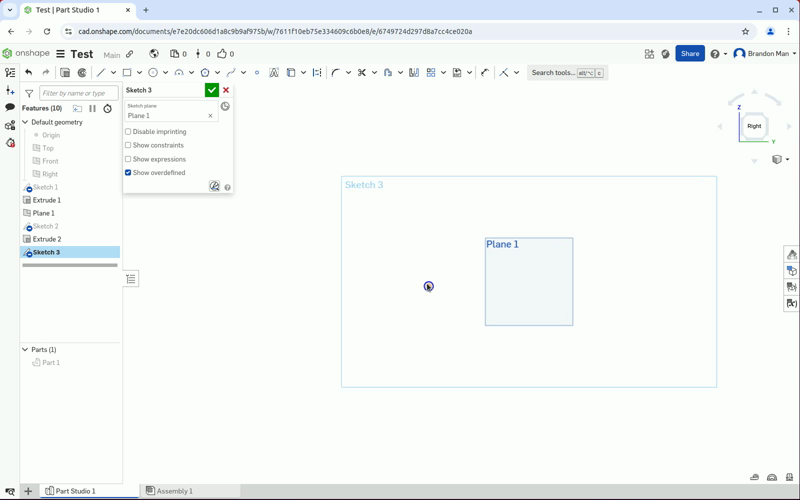
scroll(6)
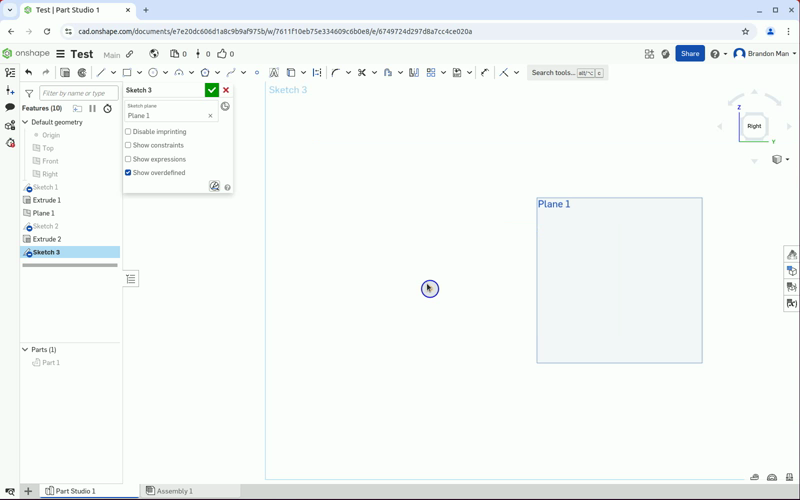
scroll(6)
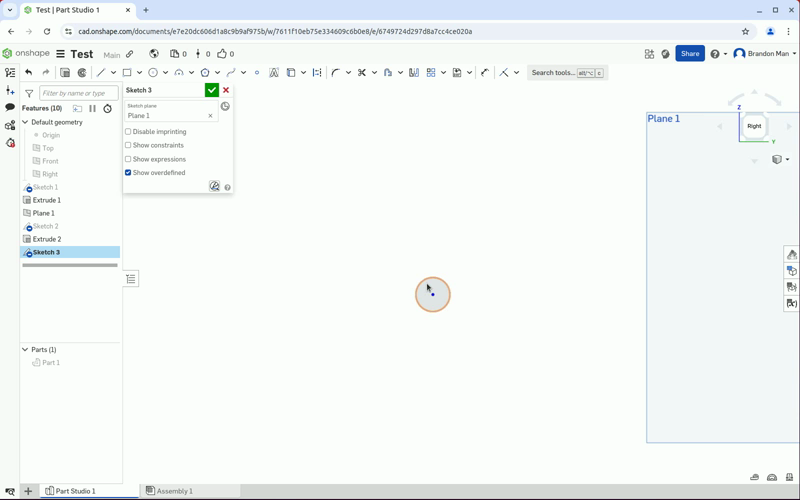
click(427, 283)
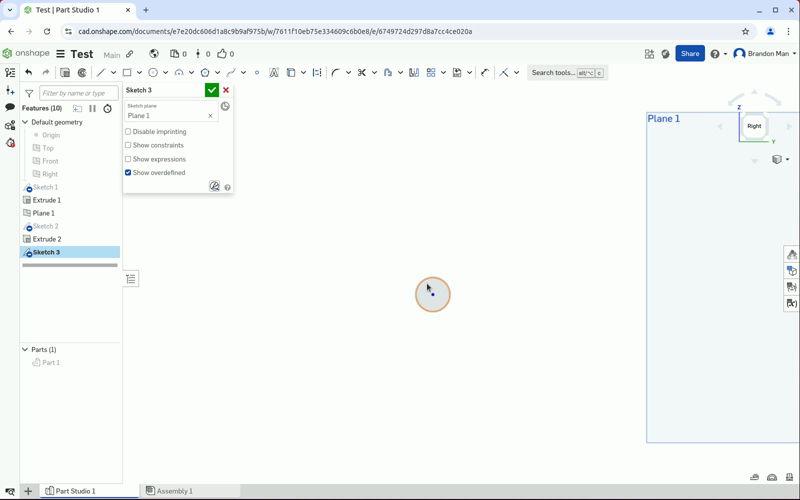
scroll(-6)
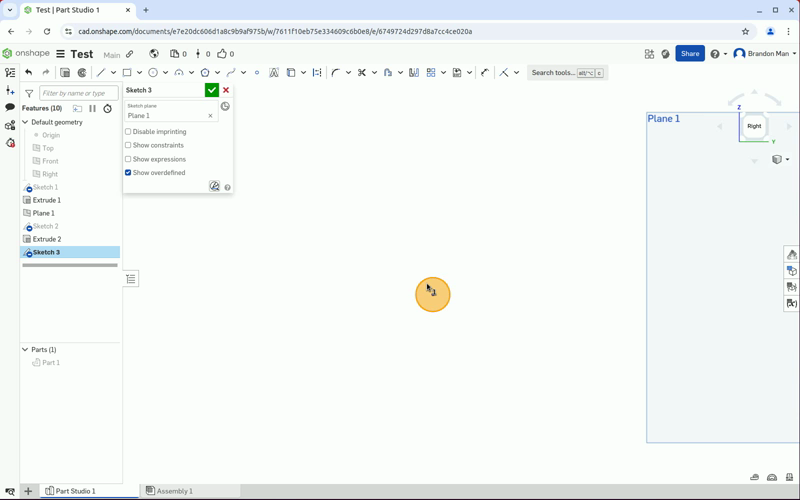
scroll(-6)
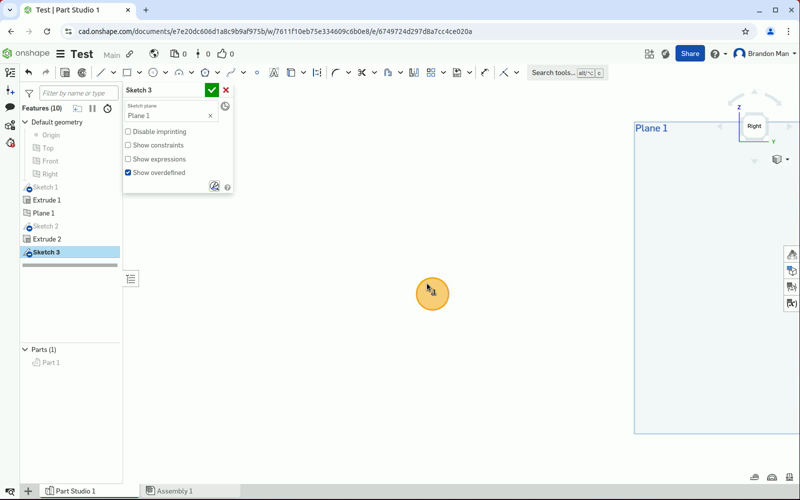
scroll(-6)
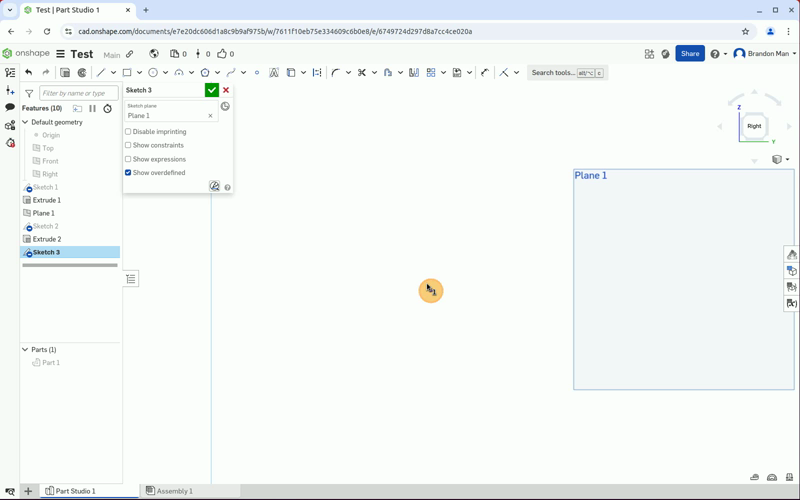
scroll(-6)
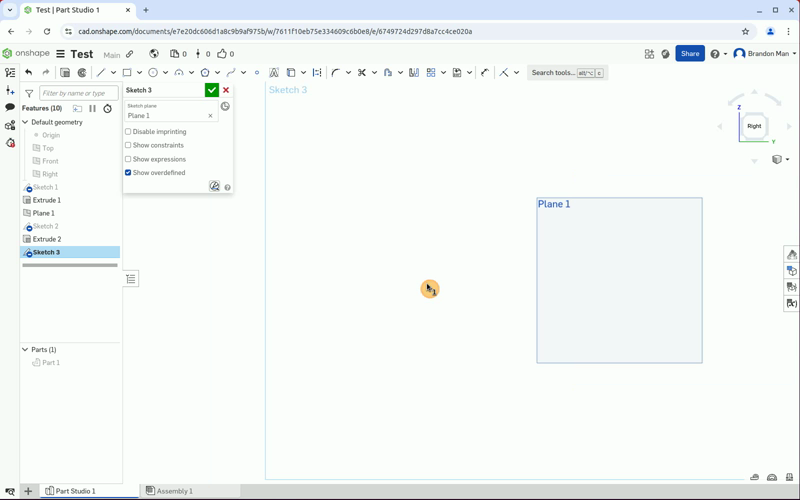
scroll(-6)
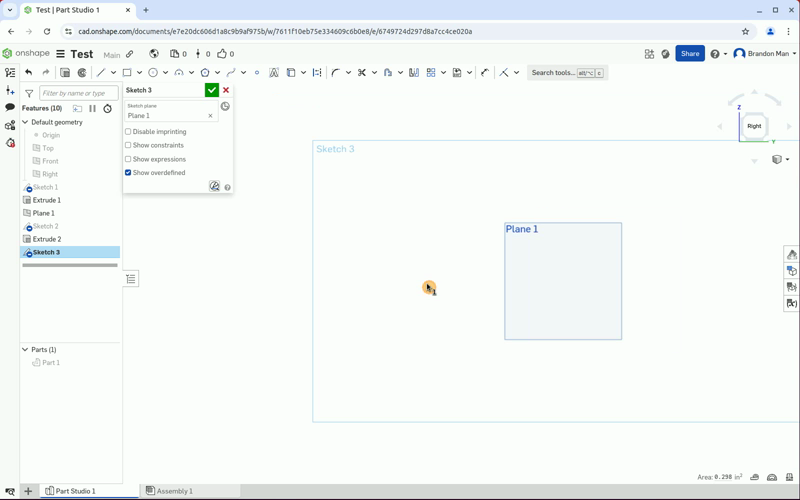
scroll(-6)
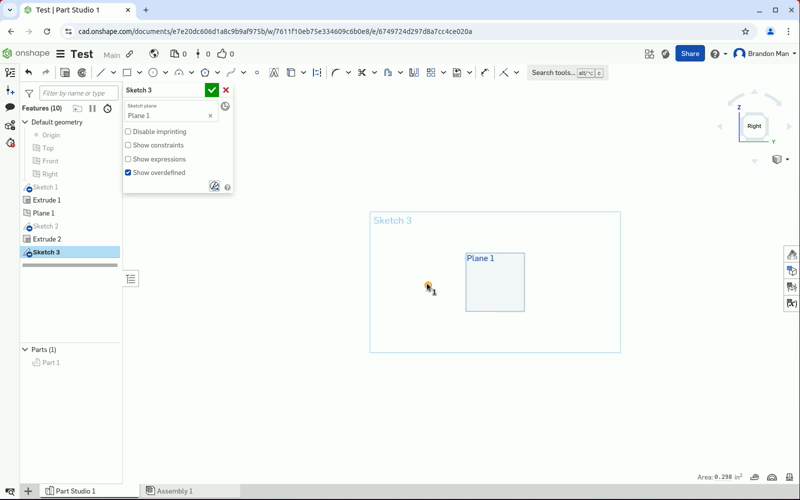
scroll(-6)
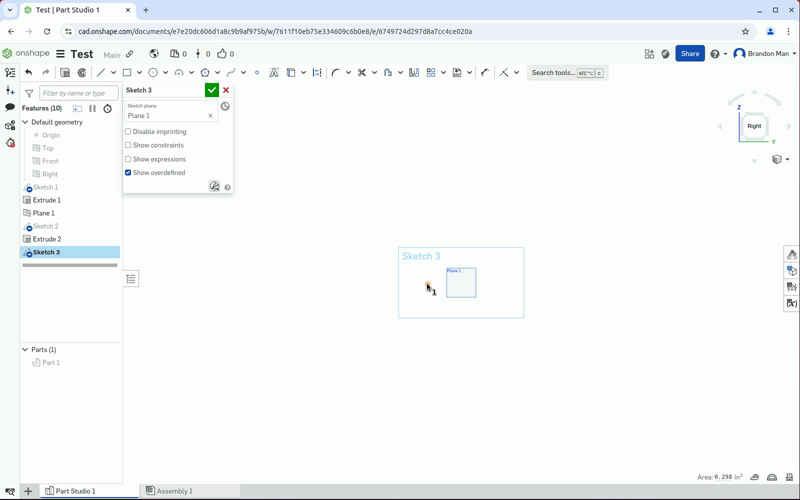
mouse_move(73, 352)
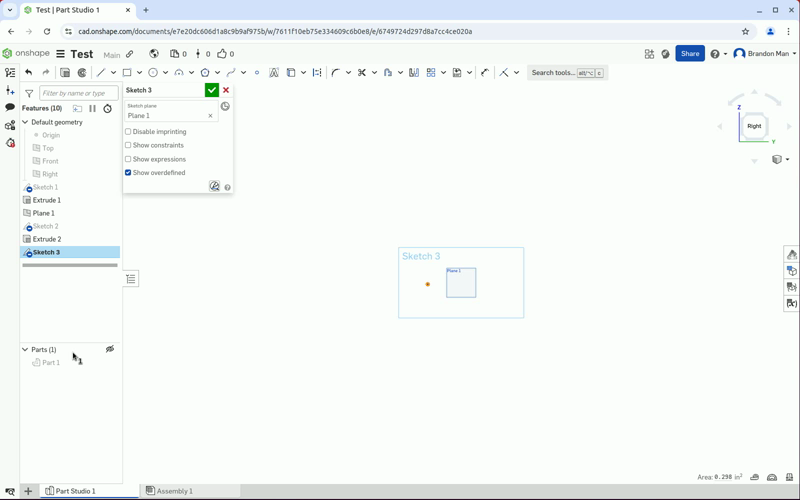
key(shift+y)
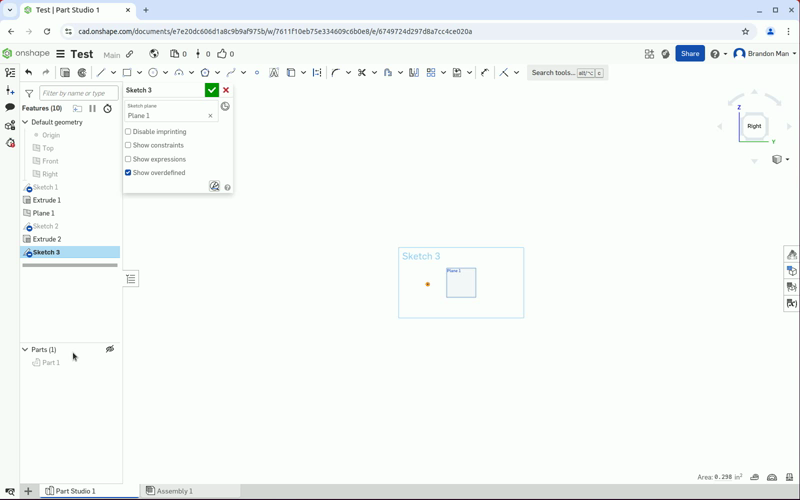
key(shift+e)
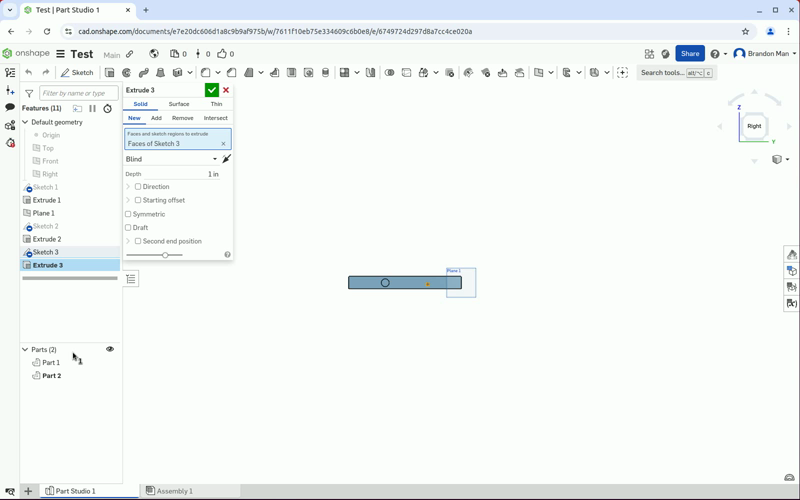
mouse_move(143, 106)
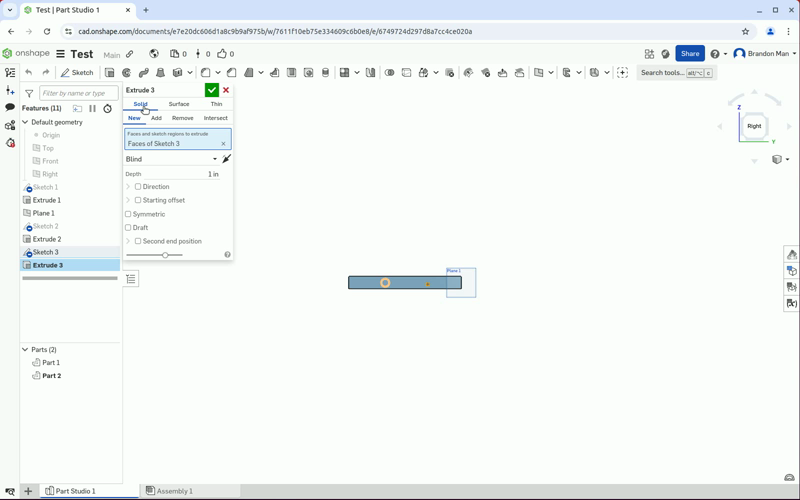
click(143, 106)
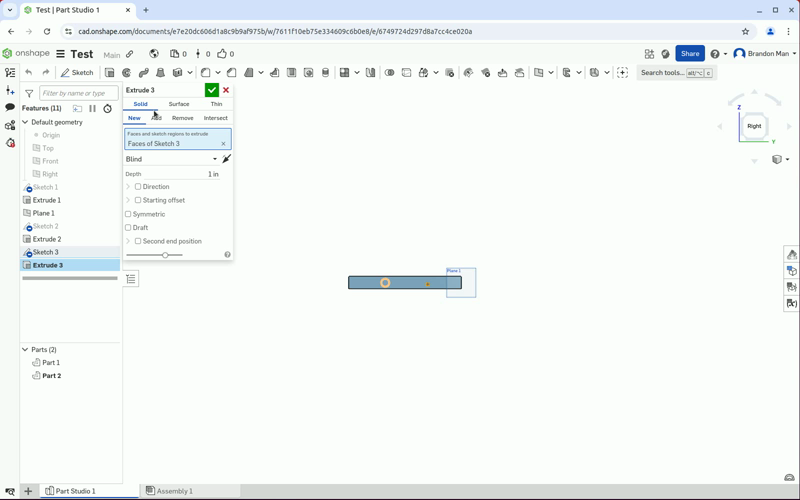
mouse_move(186, 120)
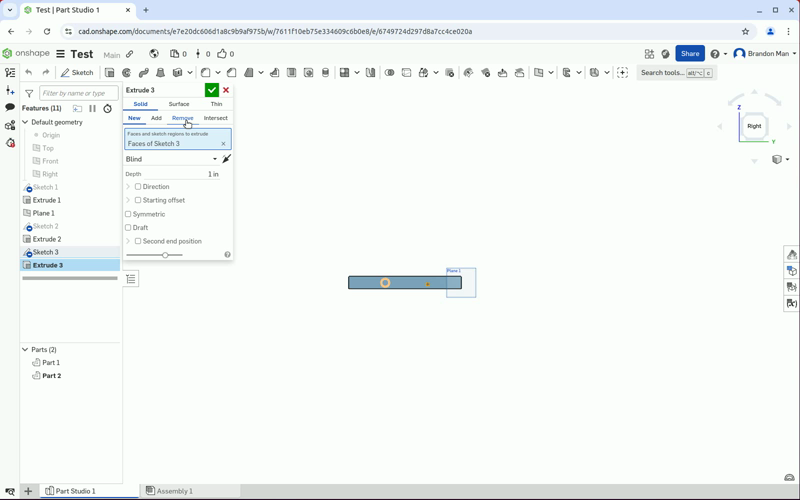
click(186, 120)
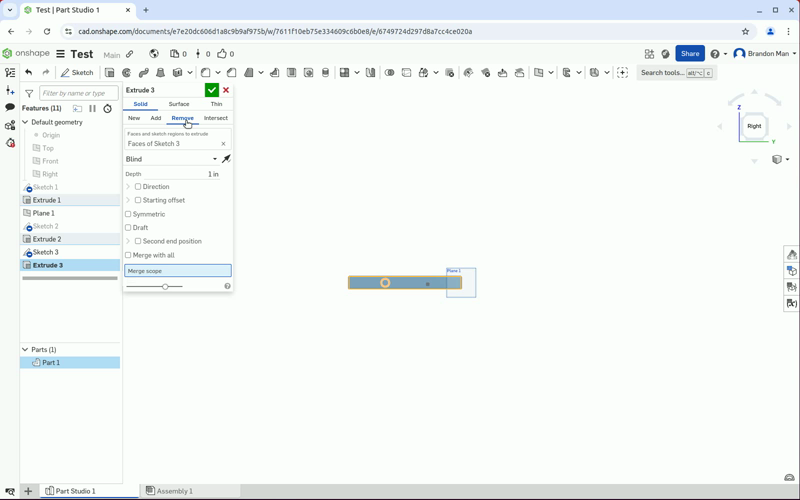
key(tab, 4)
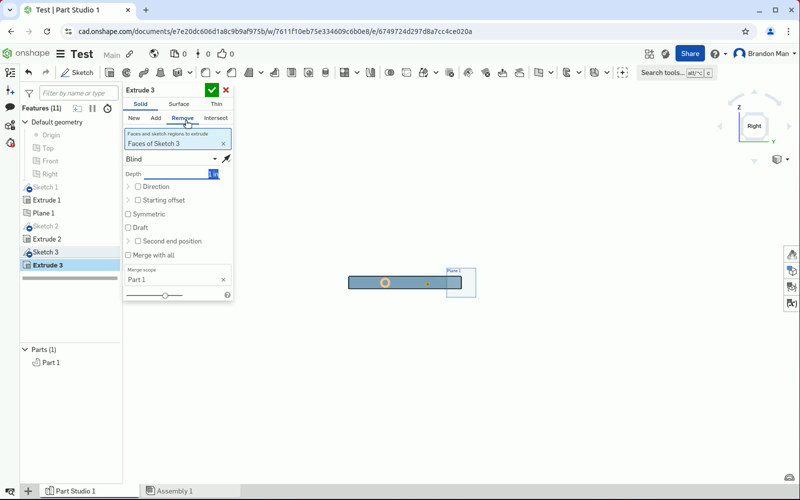
text(1.204)
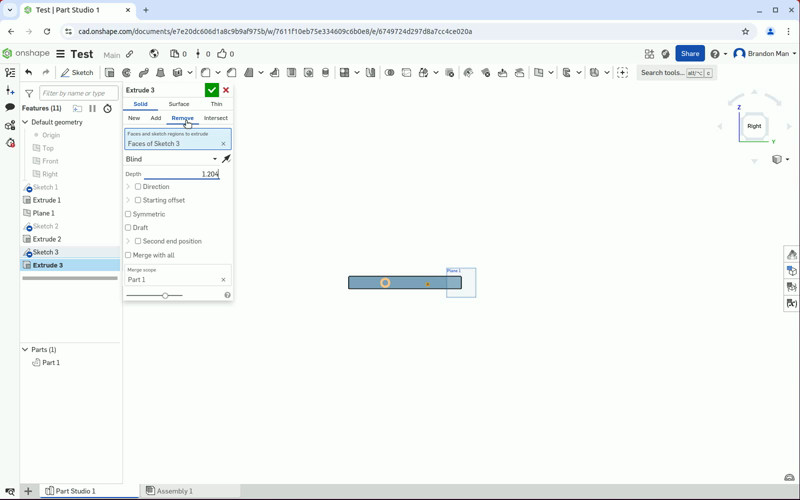
key(tab, 6)
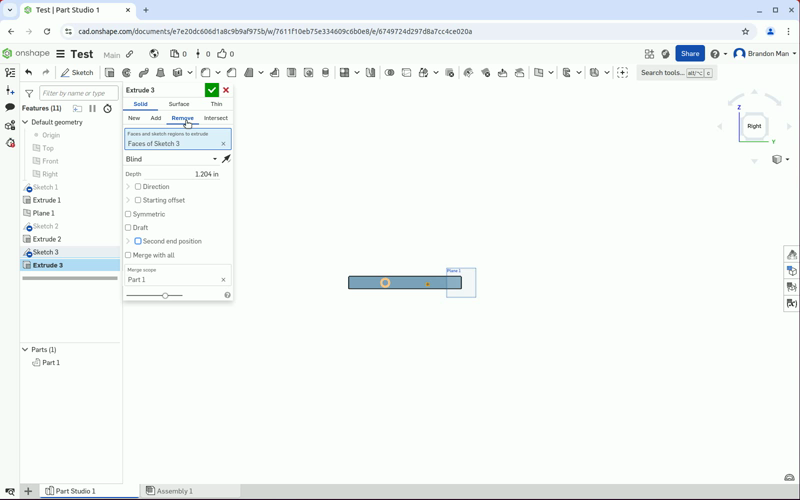
key(space)
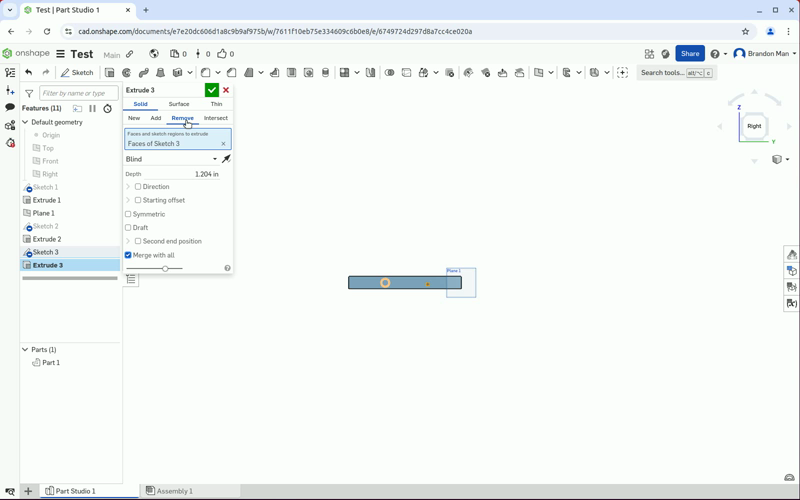
key(enter)
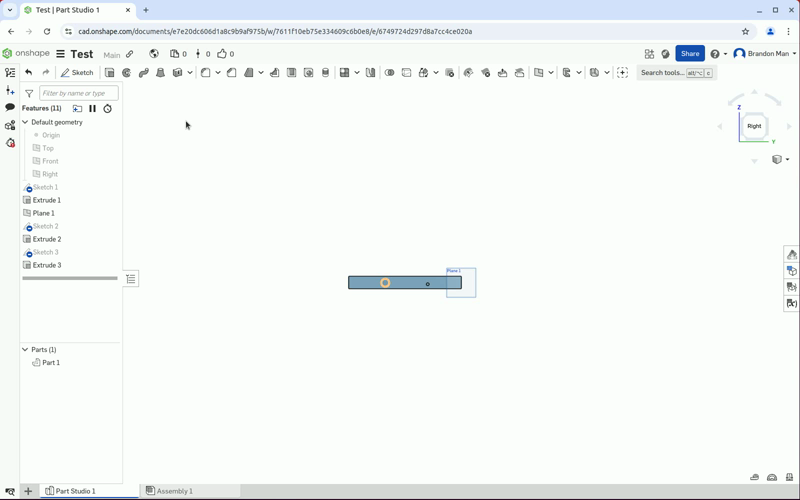
key(shift+h)
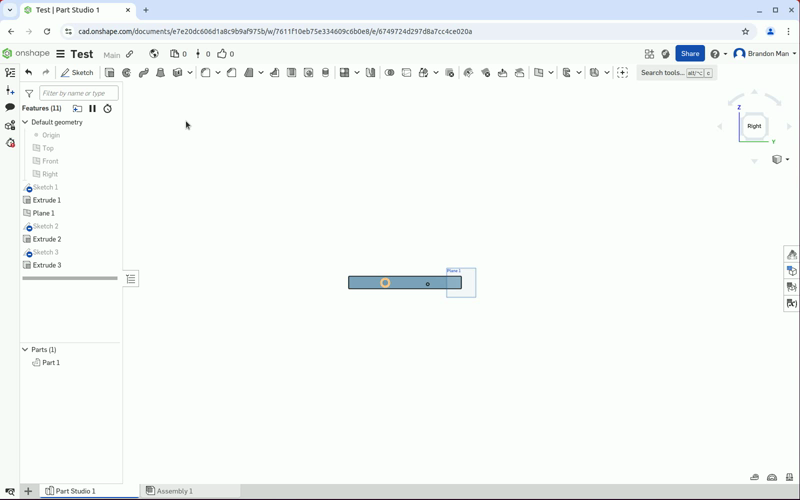
key(shift+h)
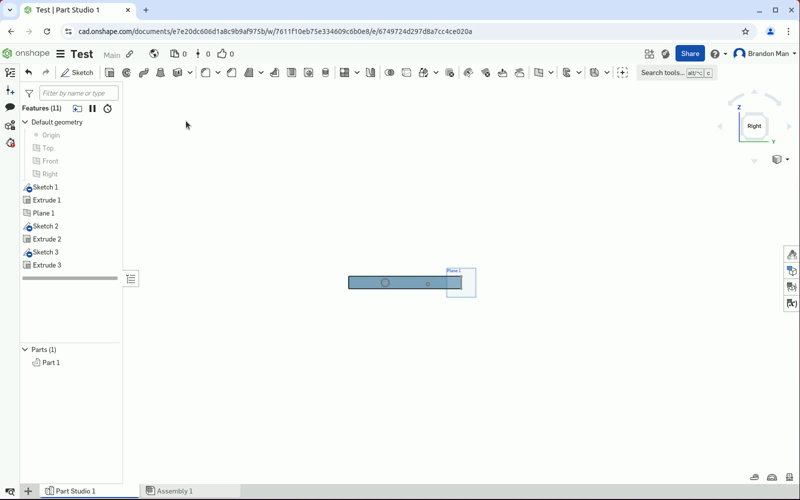
key(shift+7)
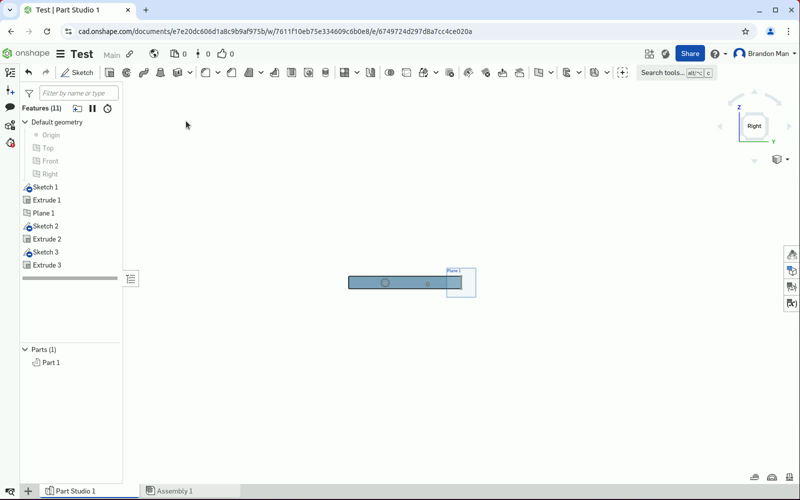
key(right, 2)
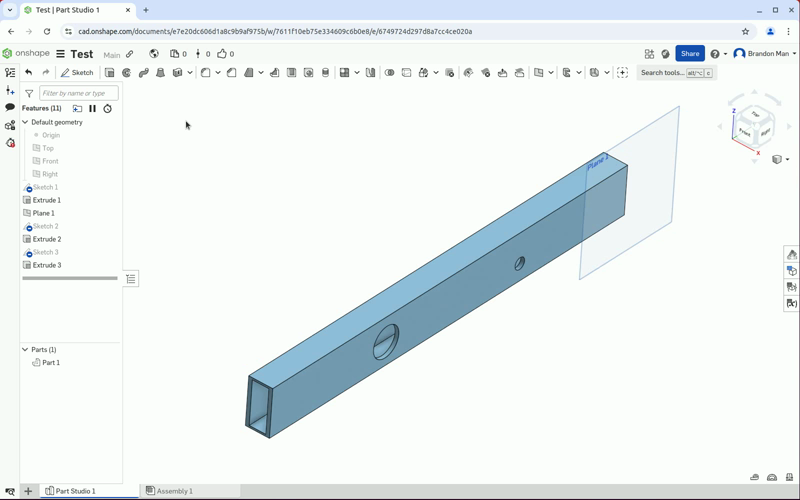
key(down, 2)
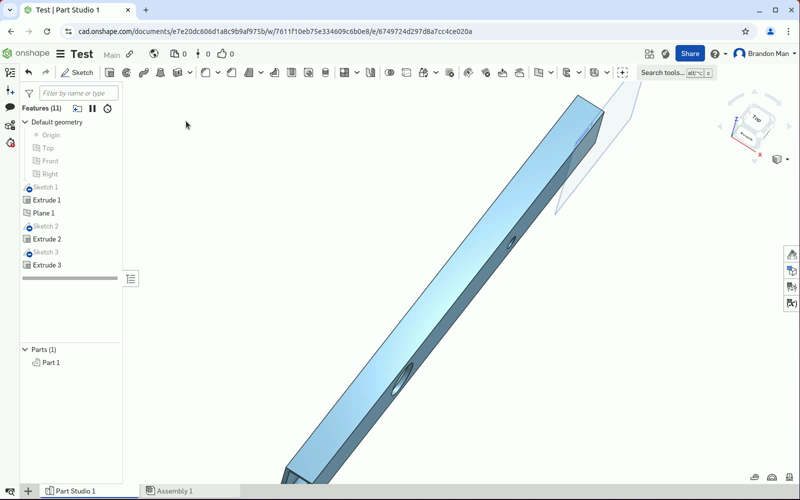
key(up, 2)
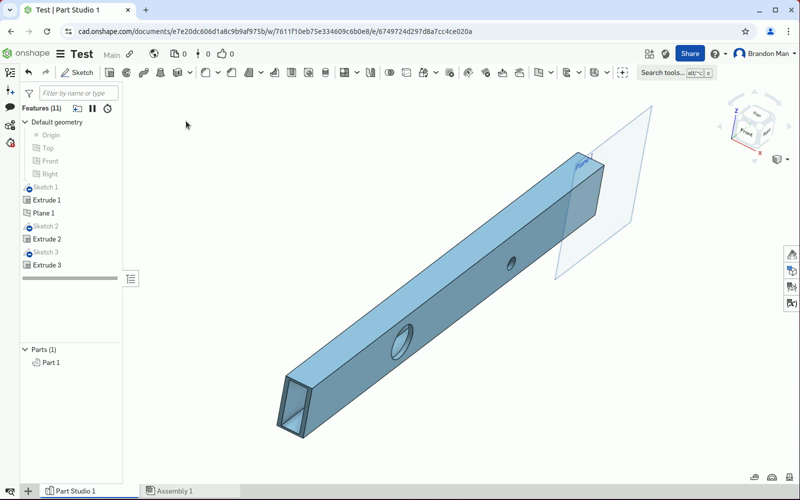
key(left, 2)
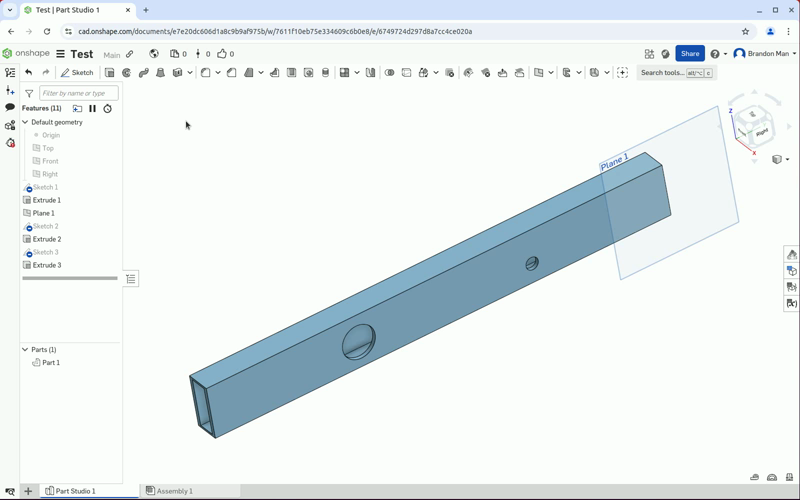
mouse_move(73, 189)
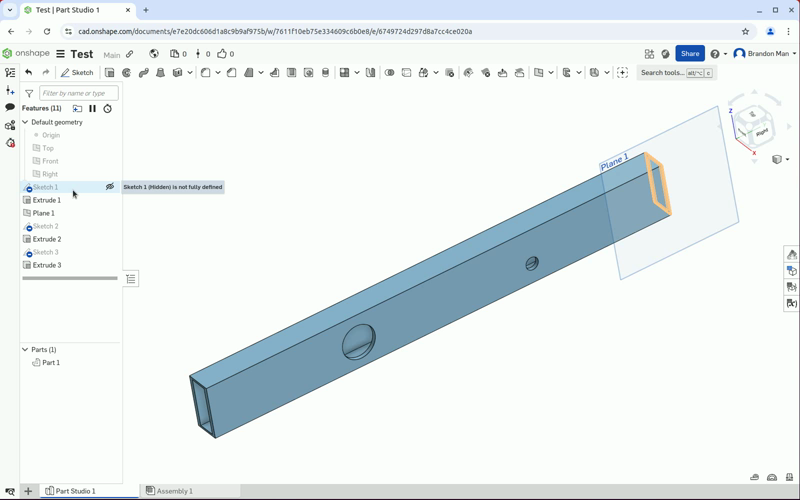
click(73, 189)